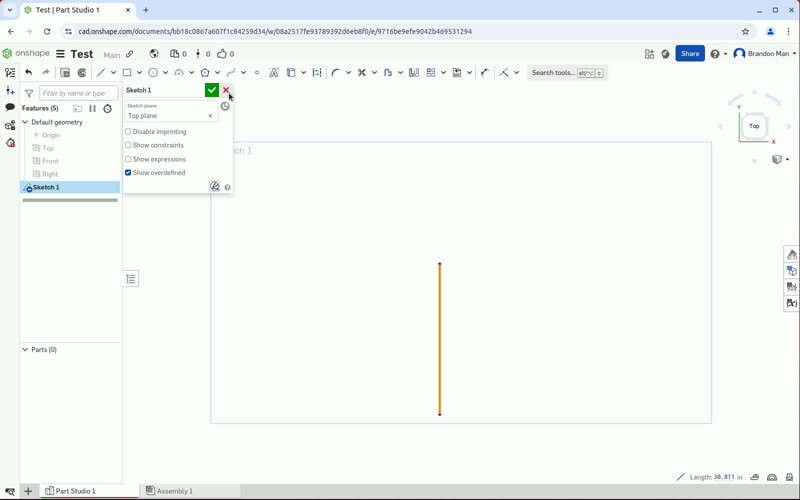
key(shift+h)
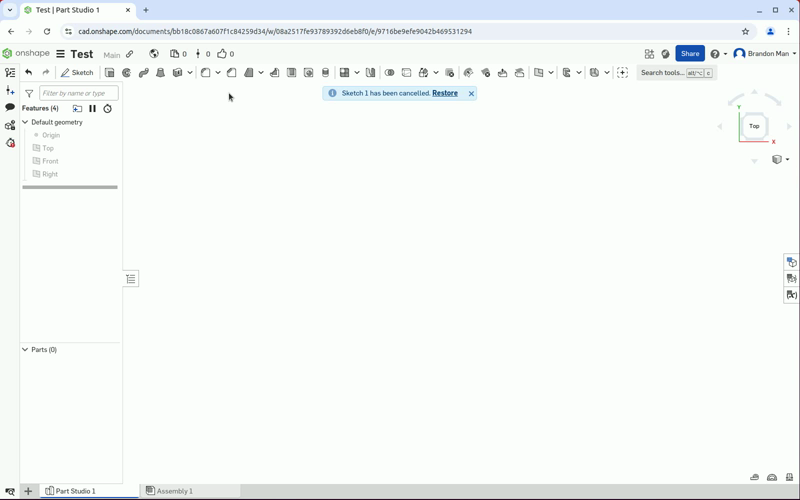
mouse_move(73, 352)
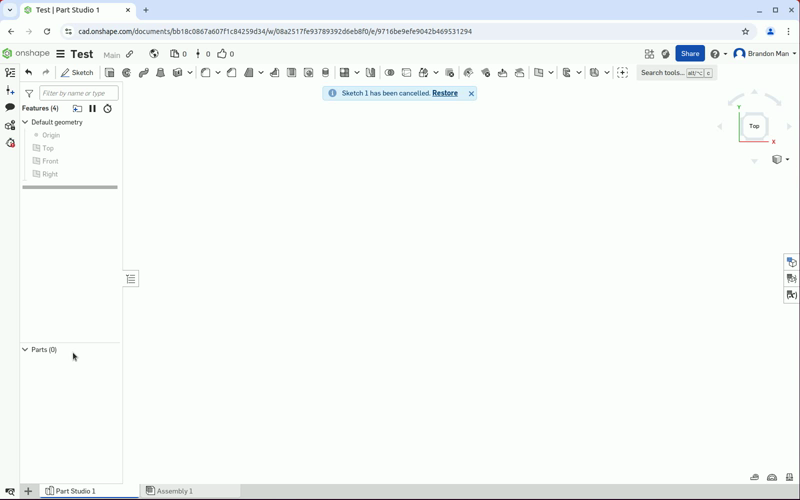
key(y)
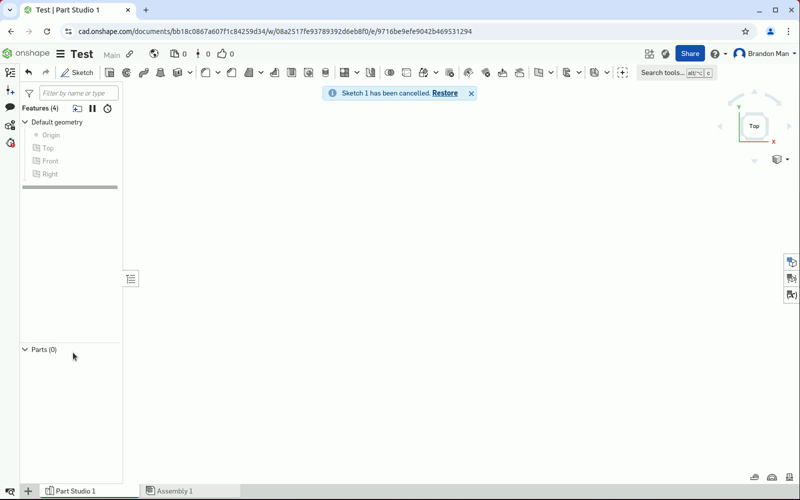
key(shift+p)
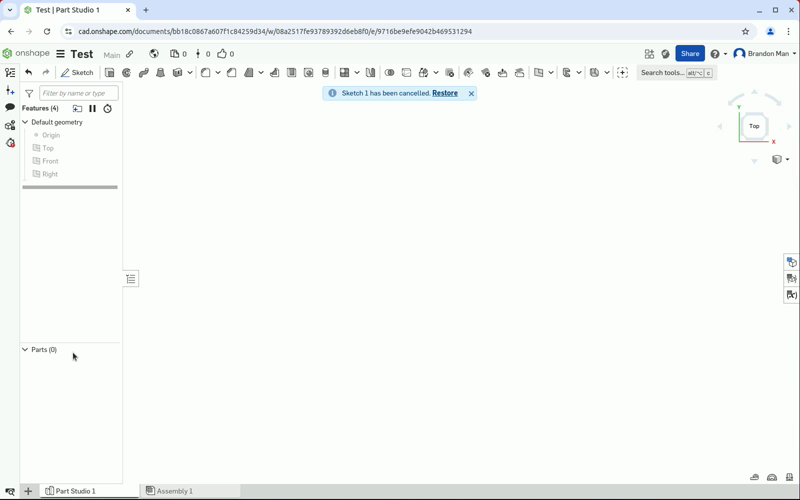
key(space)
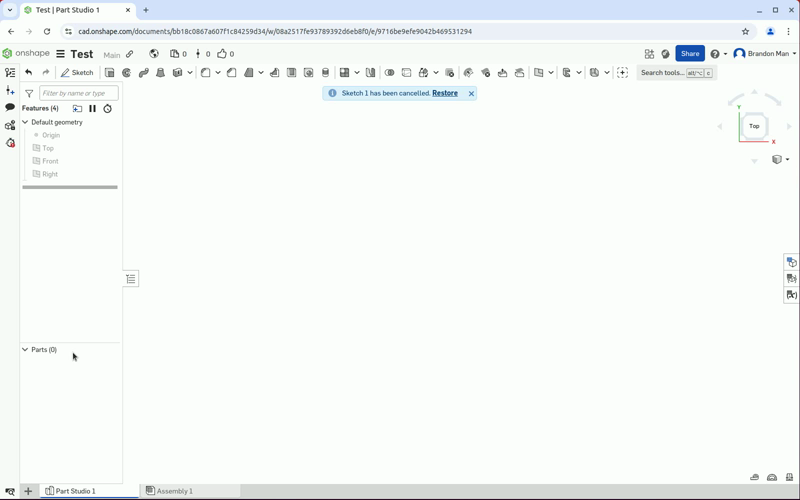
key_down(shift)
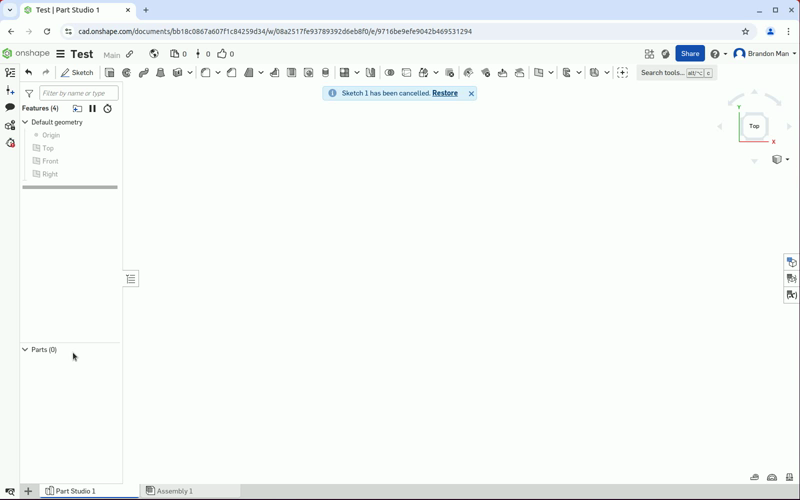
key(up)
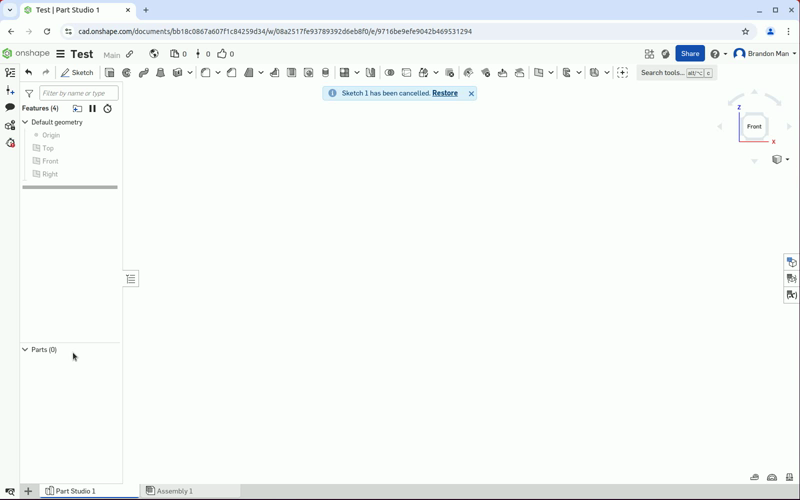
key_up(shift)
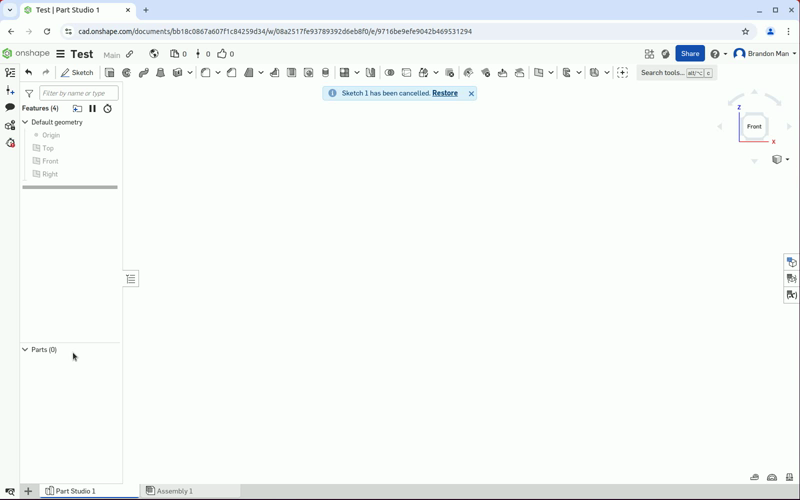
mouse_move(73, 352)
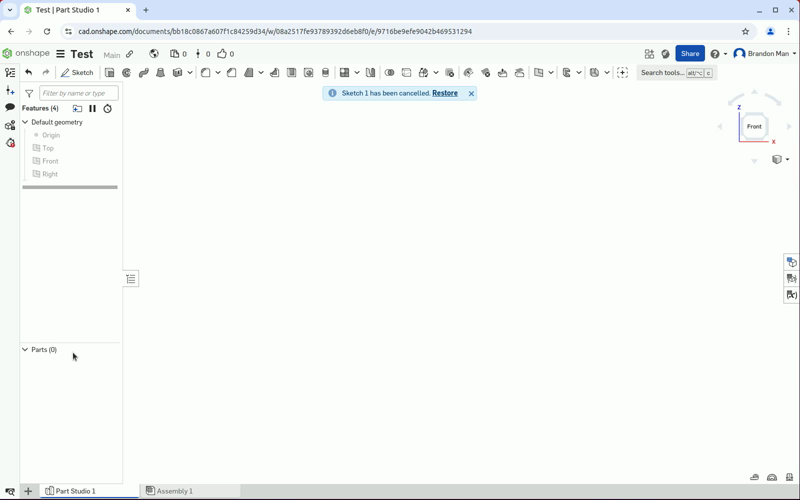
key(shift+y)
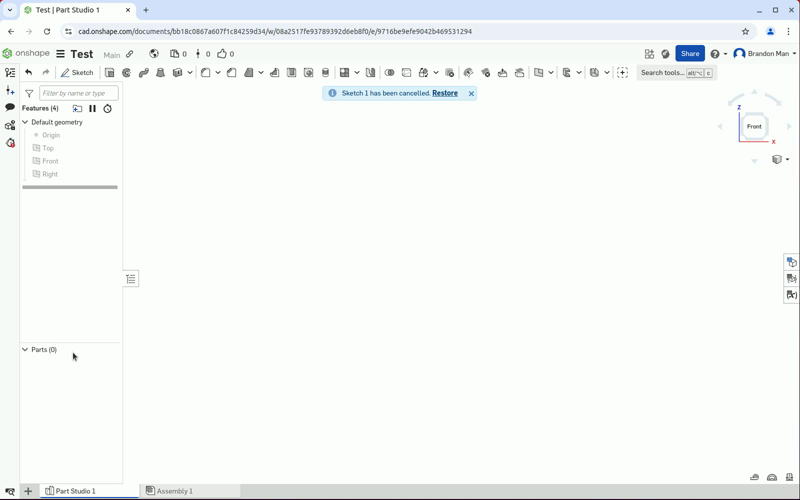
key(shift+s)
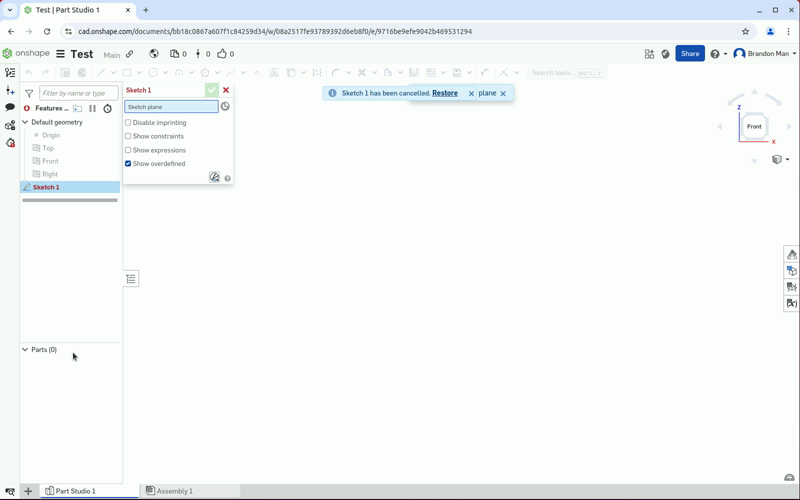
mouse_move(73, 163)
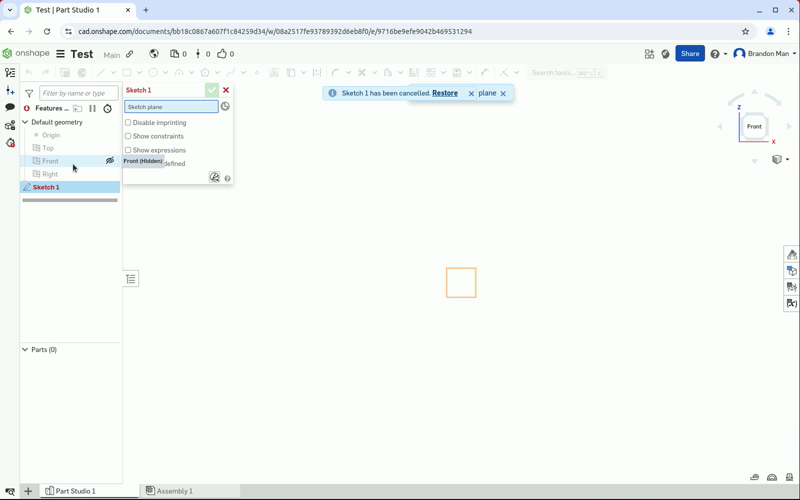
click(73, 163)
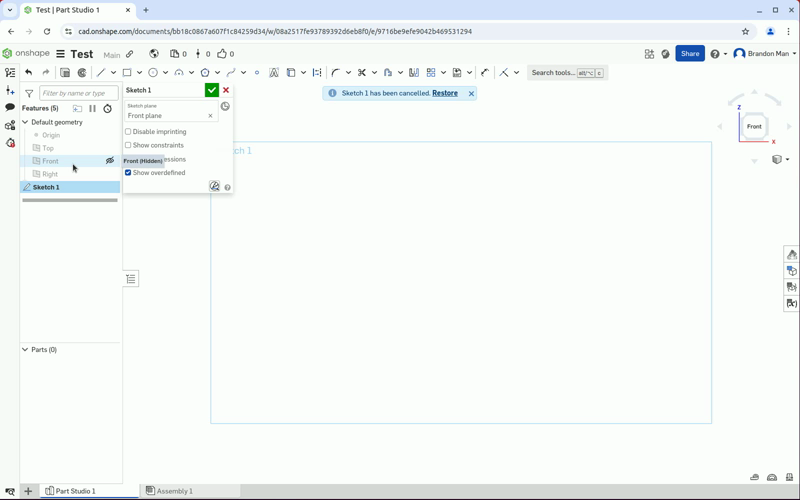
mouse_move(73, 352)
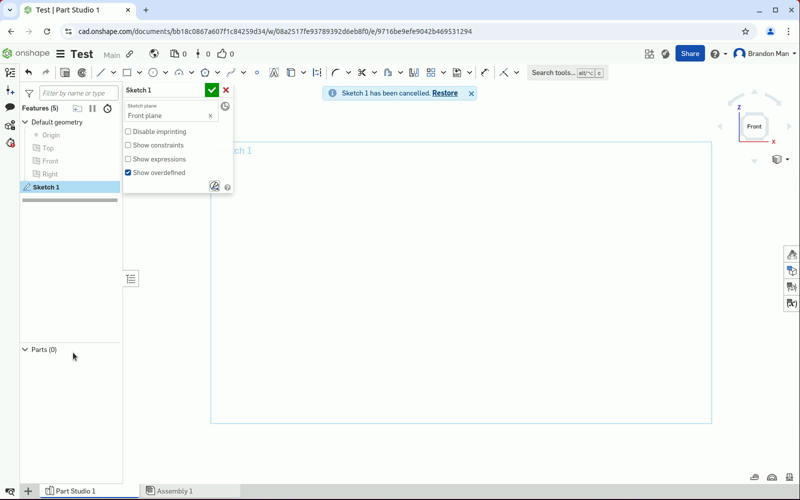
key(y)
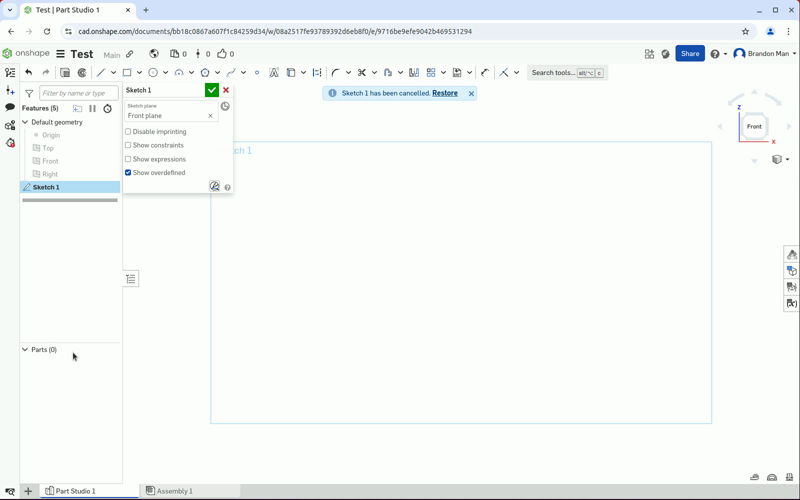
key(l)
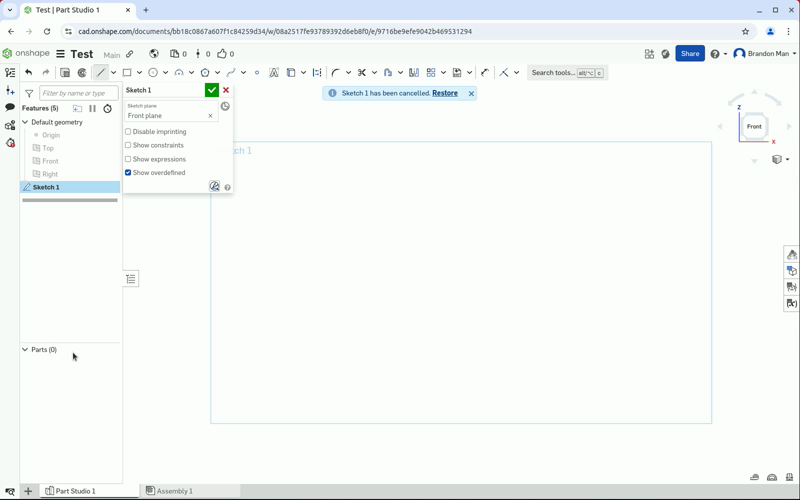
key_down(shift)
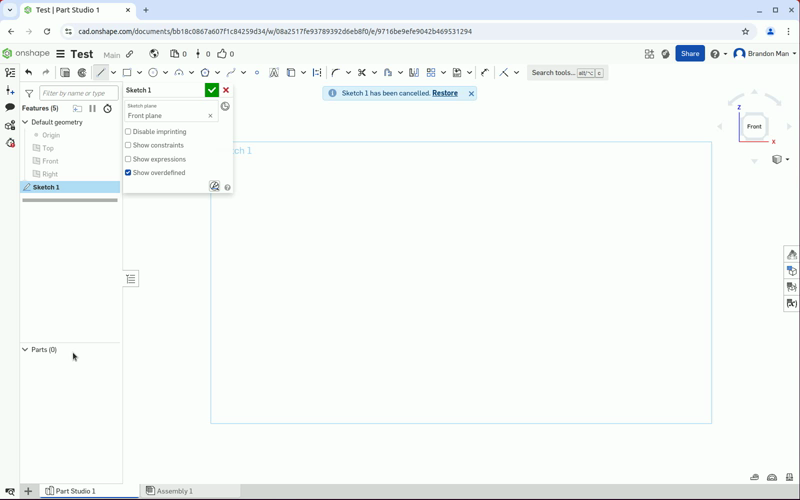
mouse_move(520, 300)
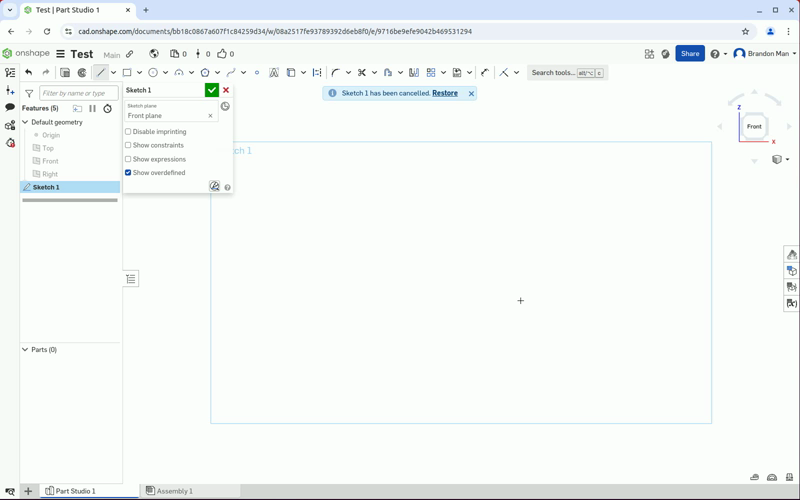
click(520, 300)
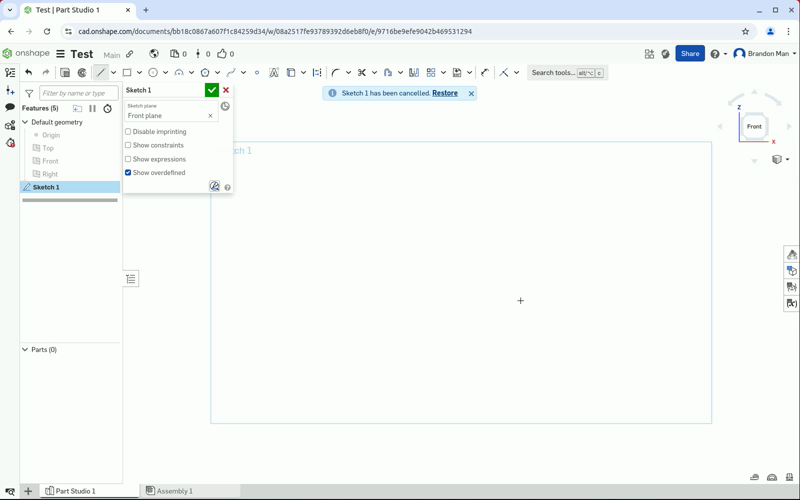
key_up(shift)
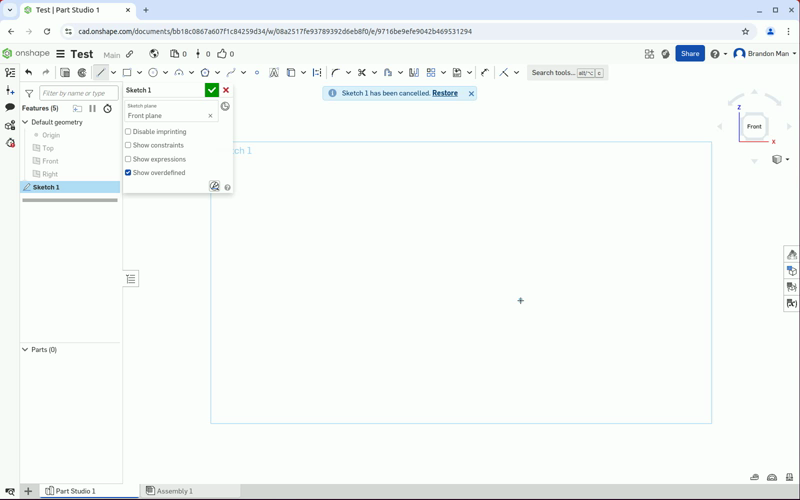
key_down(shift)
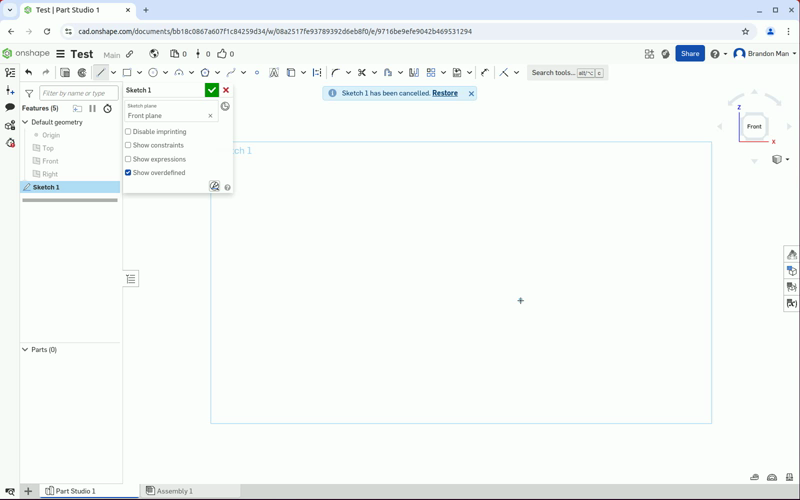
mouse_move(550, 300)
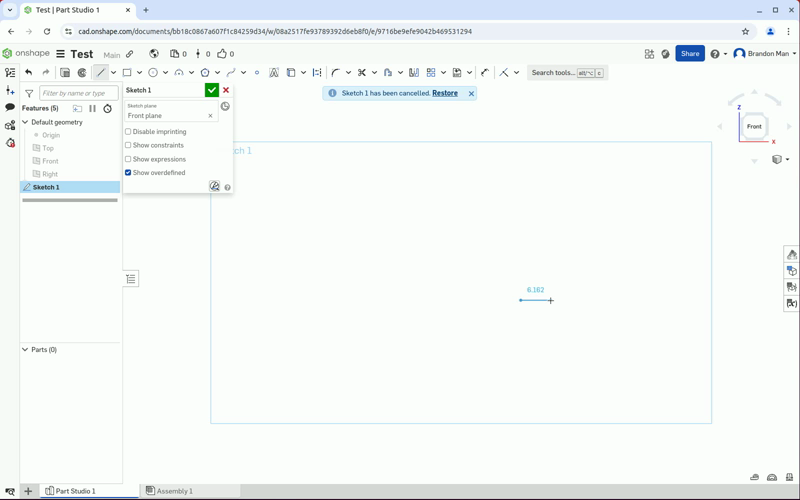
mouse_move(546, 300)
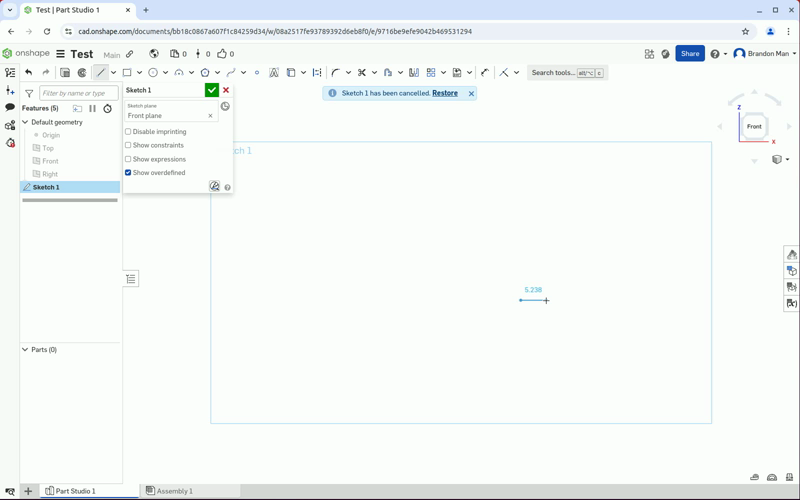
click(546, 300)
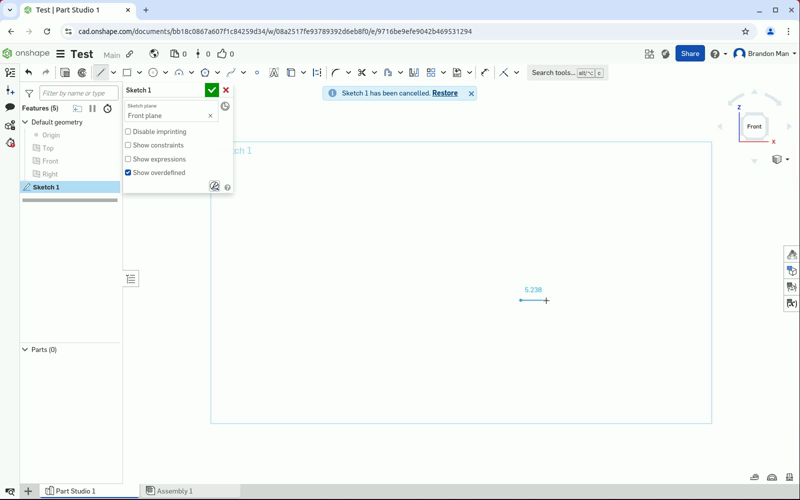
key_up(shift)
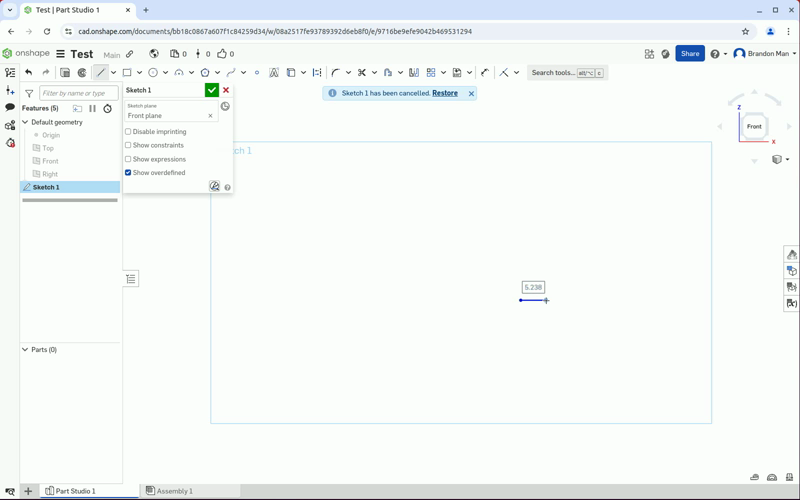
key_down(shift)
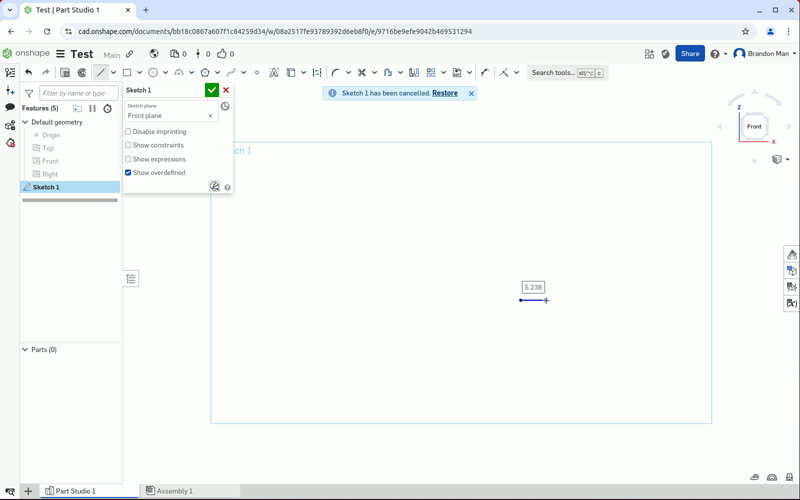
mouse_move(576, 300)
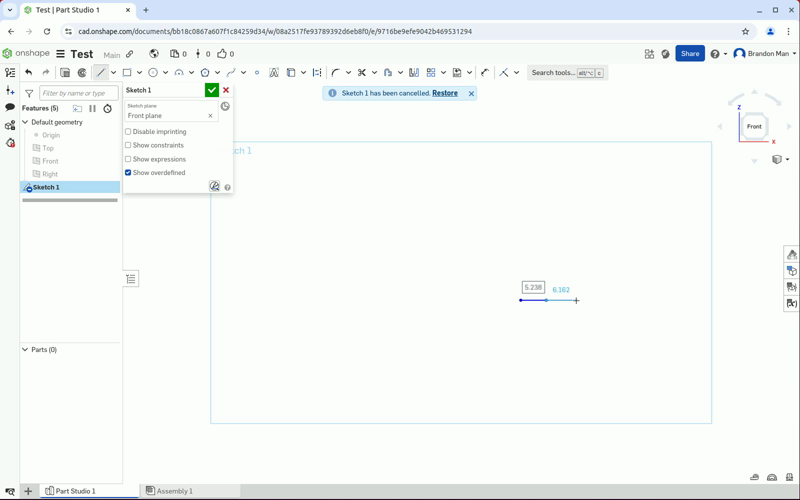
mouse_move(546, 282)
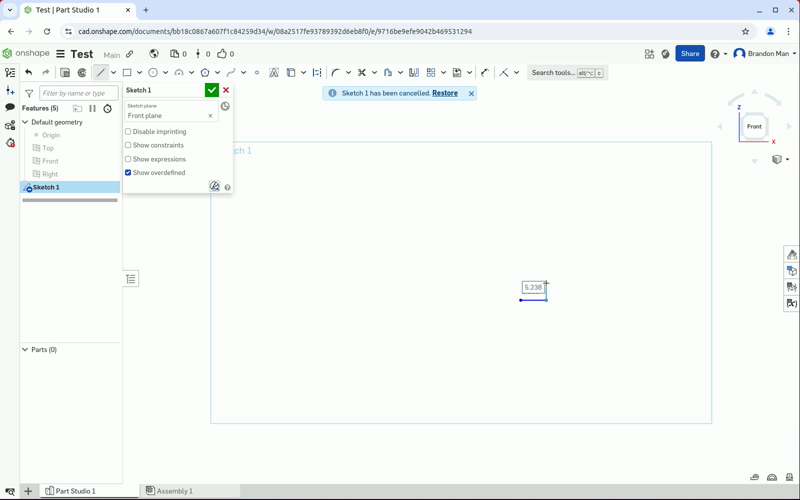
click(546, 282)
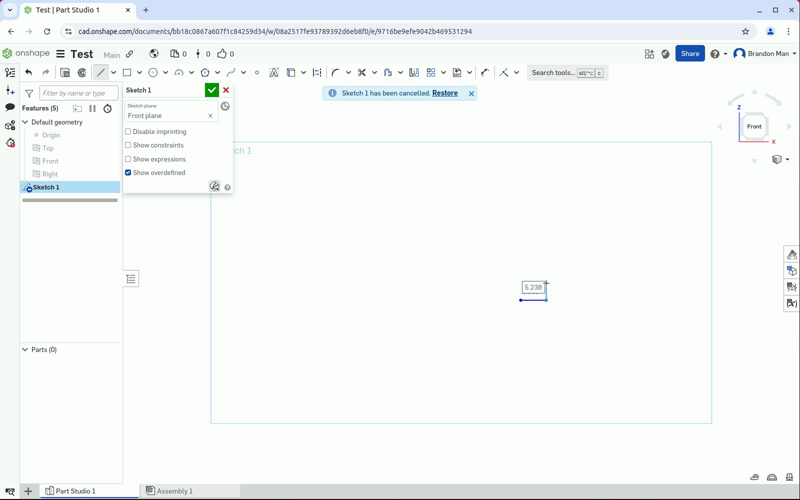
key_up(shift)
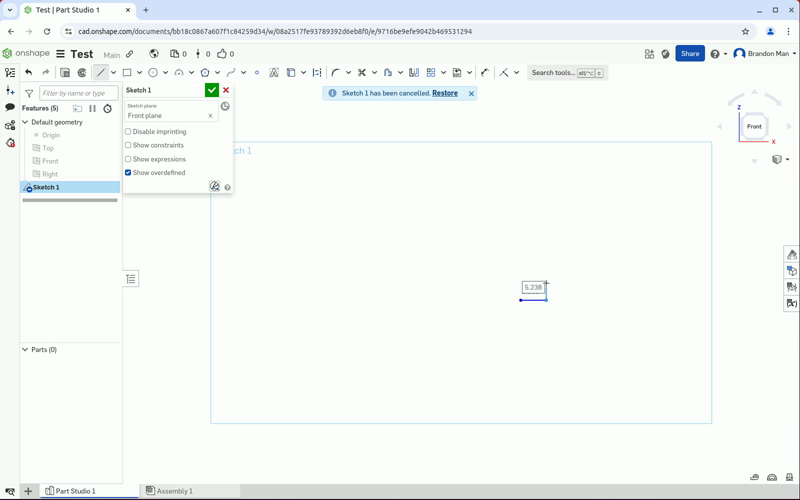
key_down(shift)
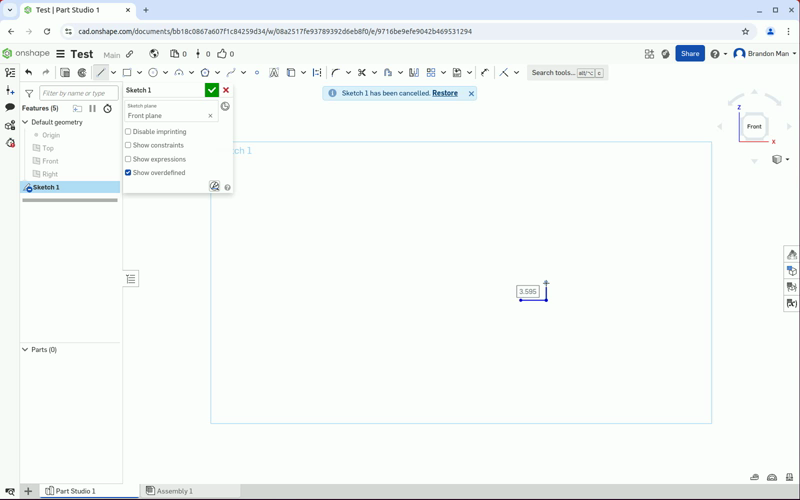
mouse_move(576, 282)
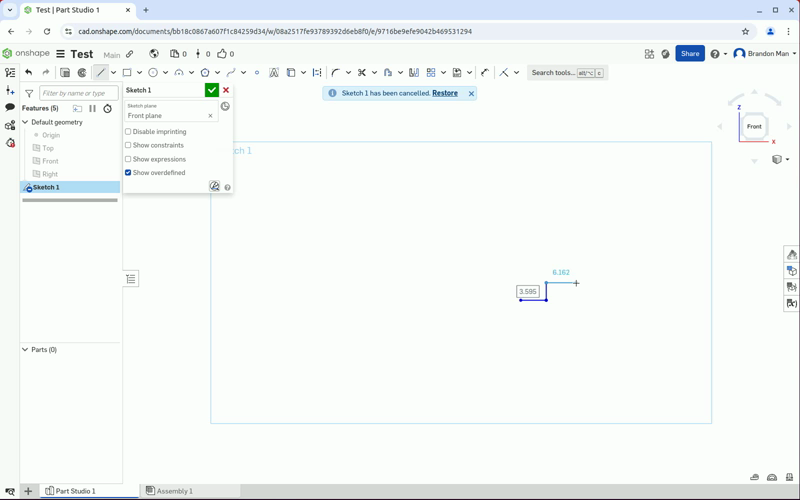
mouse_move(520, 282)
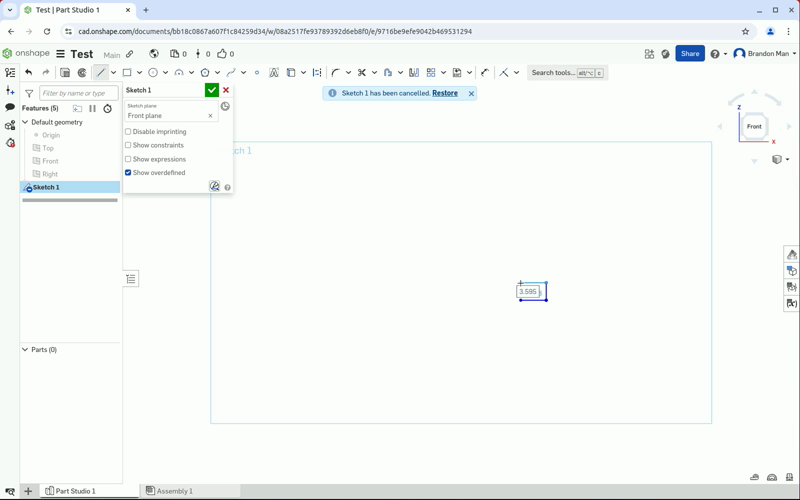
click(520, 282)
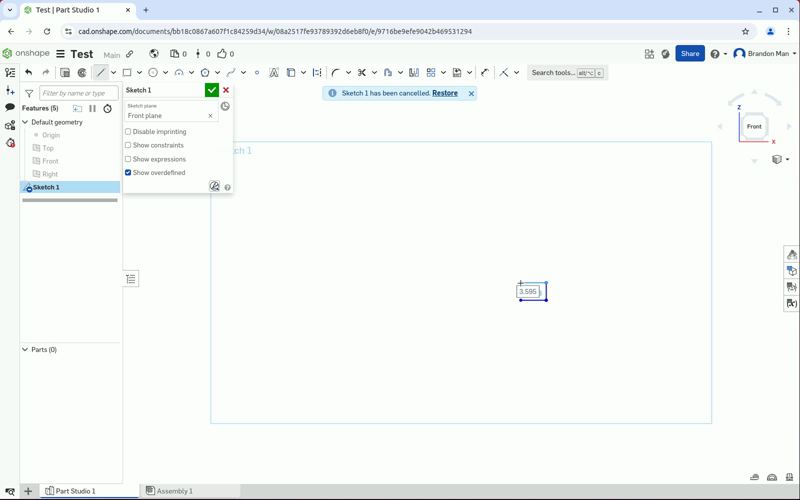
key_up(shift)
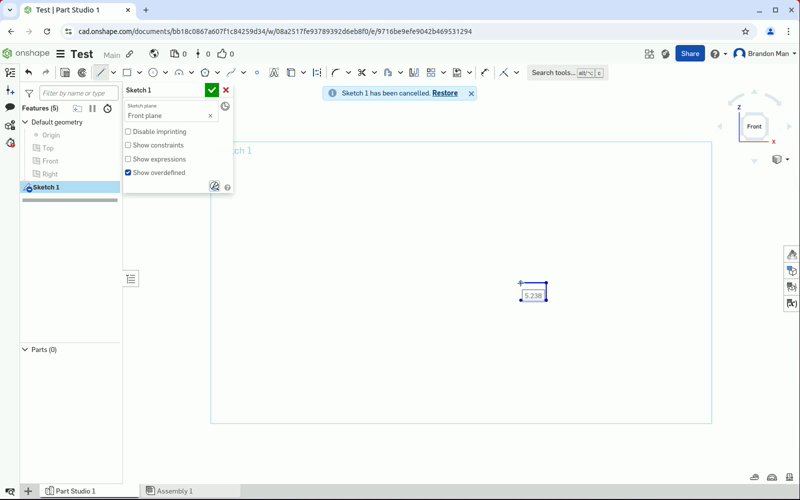
mouse_move(550, 282)
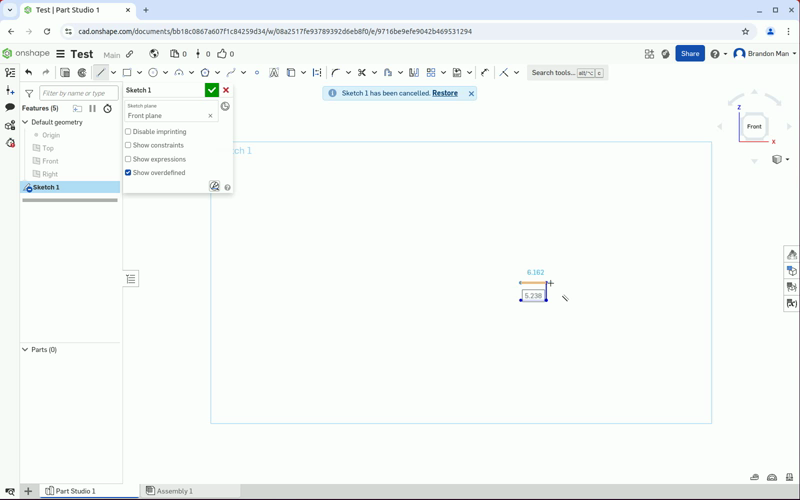
key_down(shift)
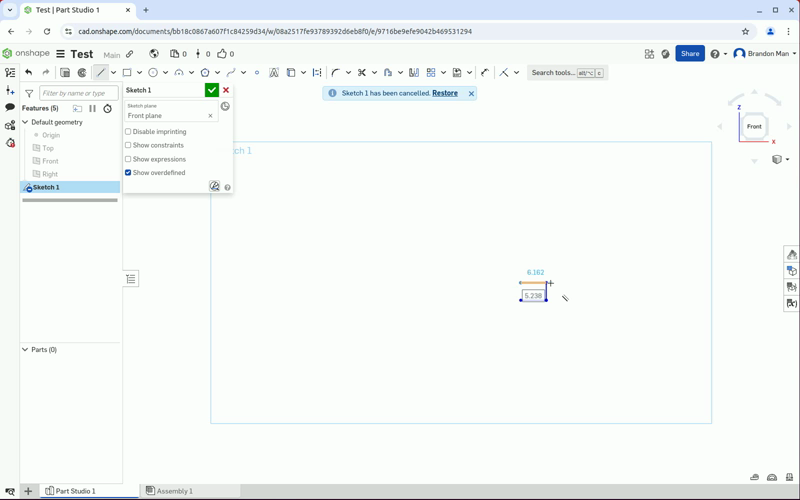
mouse_move(520, 300)
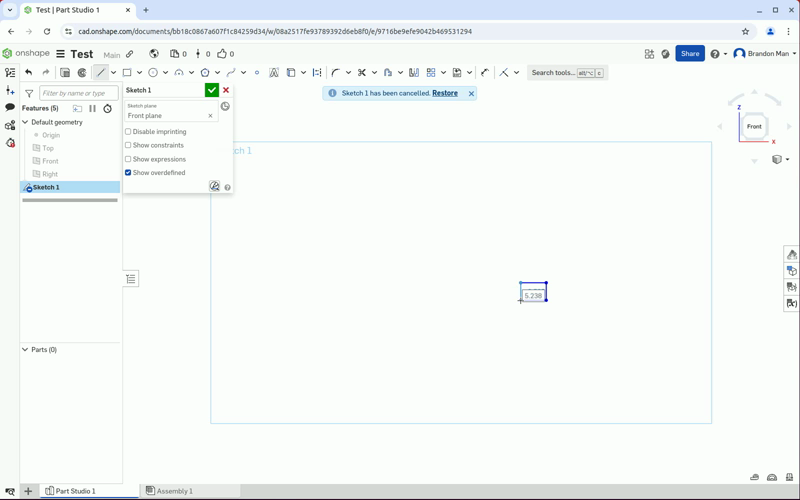
key_up(shift)
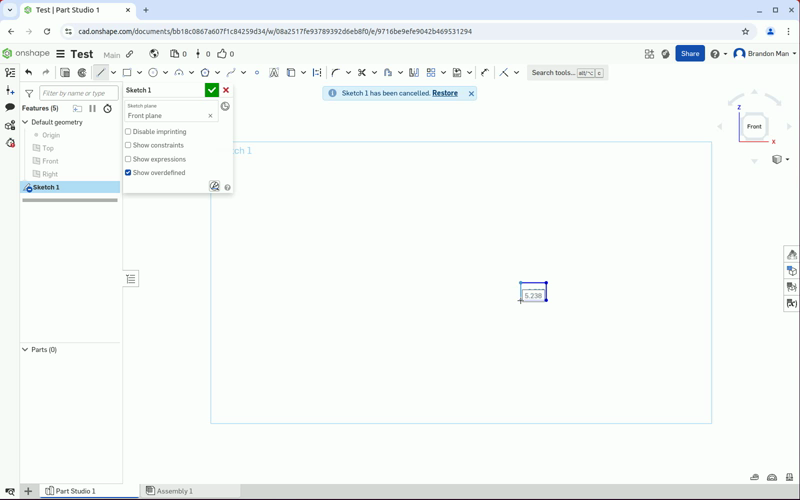
click(520, 300)
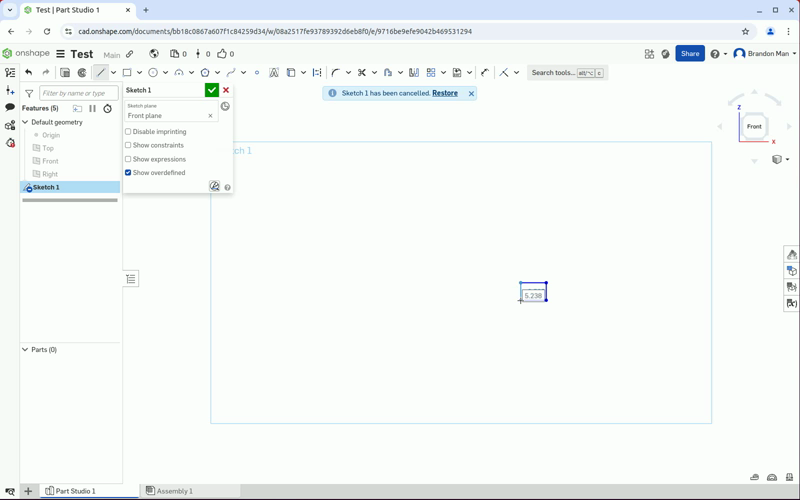
key(esc)
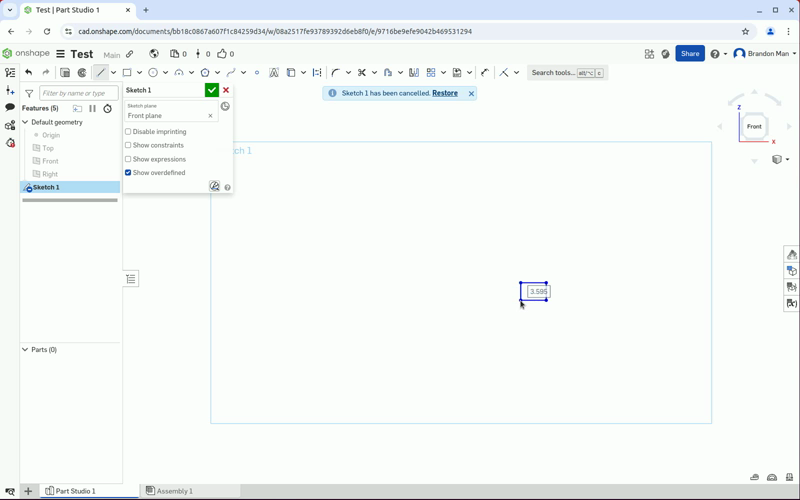
mouse_move(522, 298)
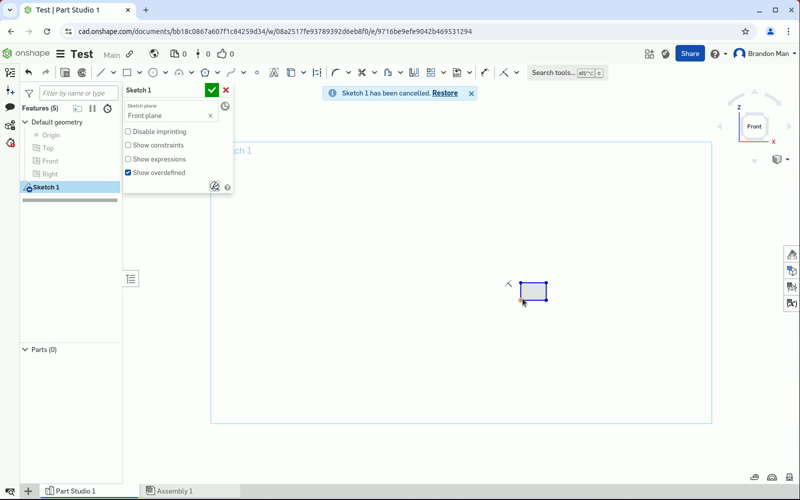
scroll(6)
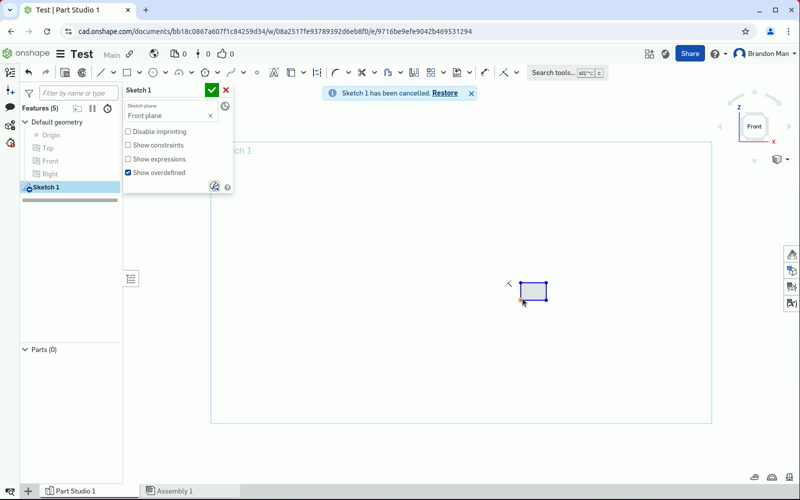
scroll(6)
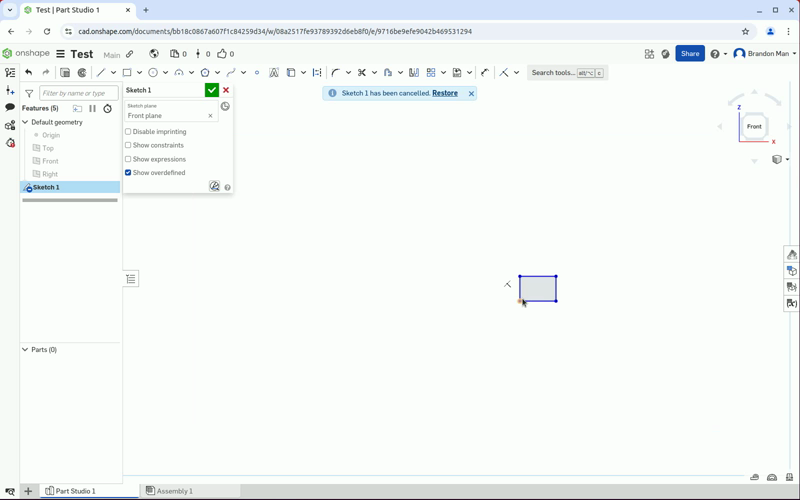
scroll(6)
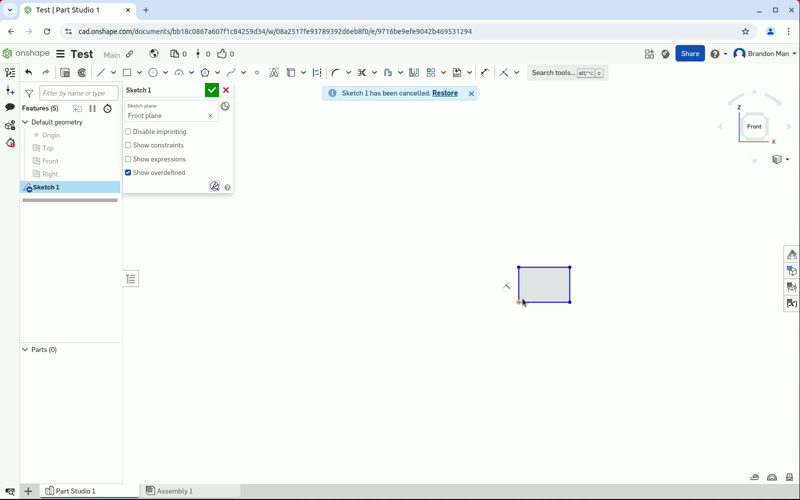
scroll(6)
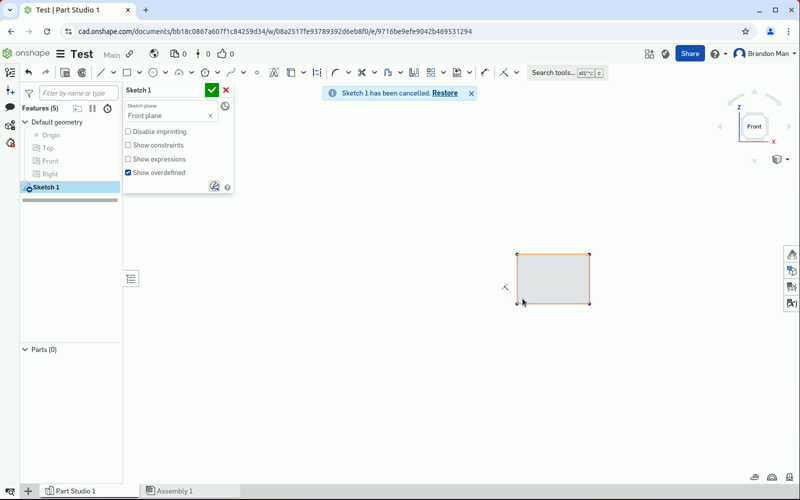
scroll(6)
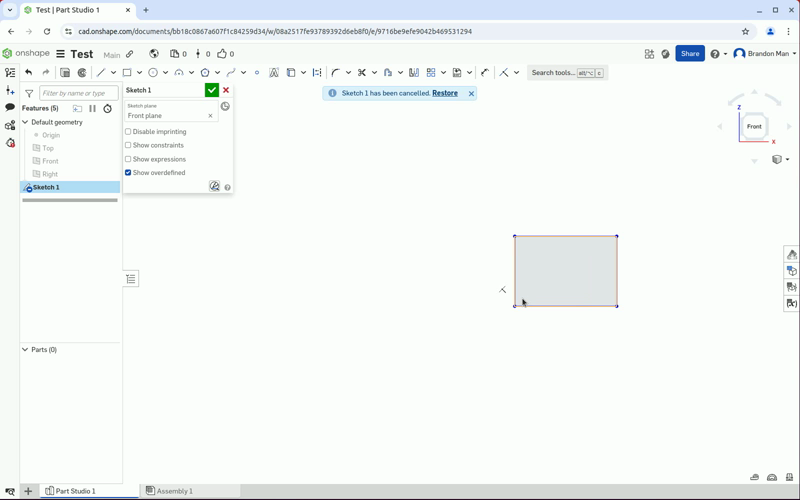
scroll(6)
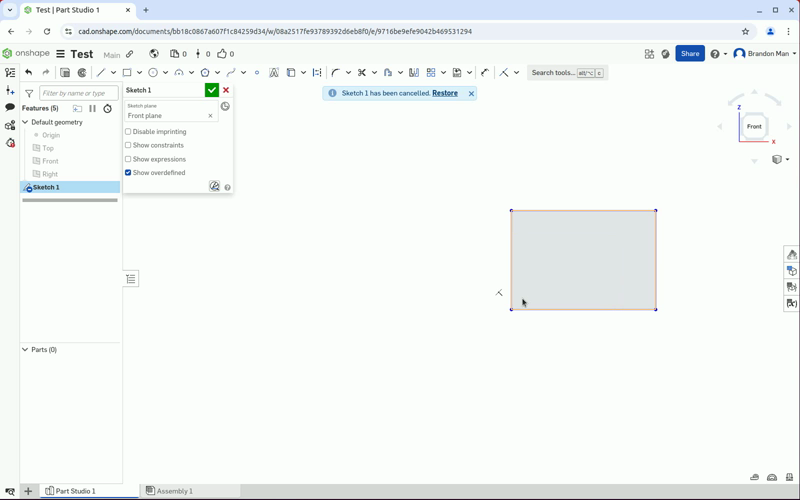
scroll(6)
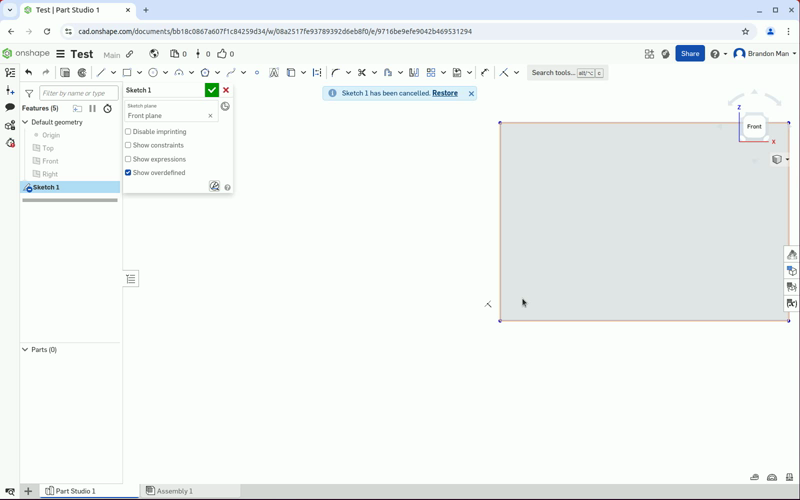
click(522, 298)
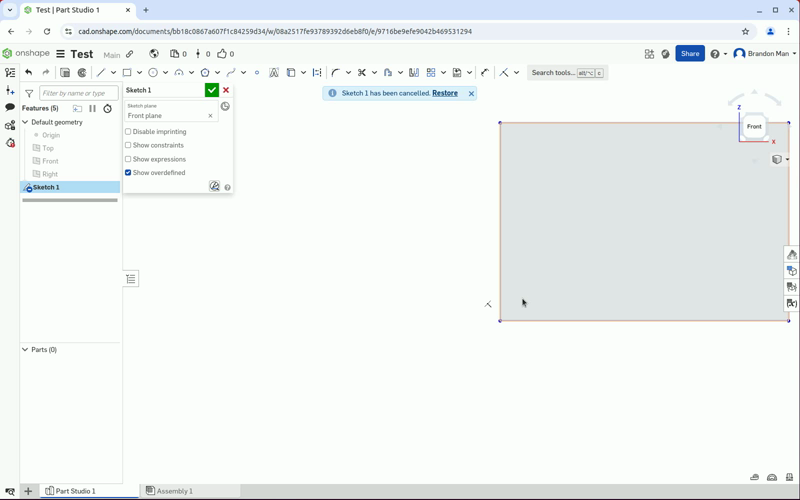
scroll(-6)
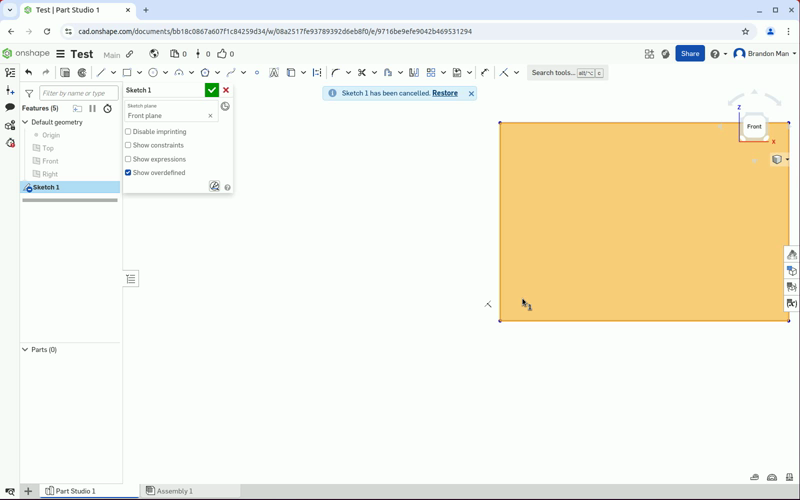
scroll(-6)
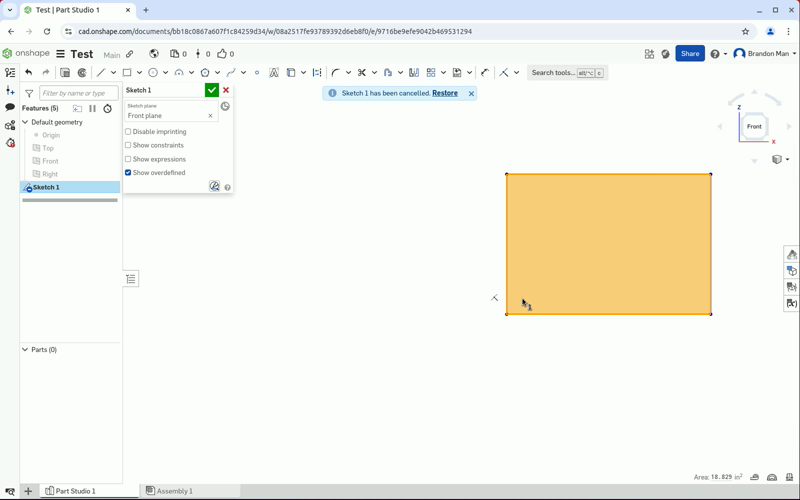
scroll(-6)
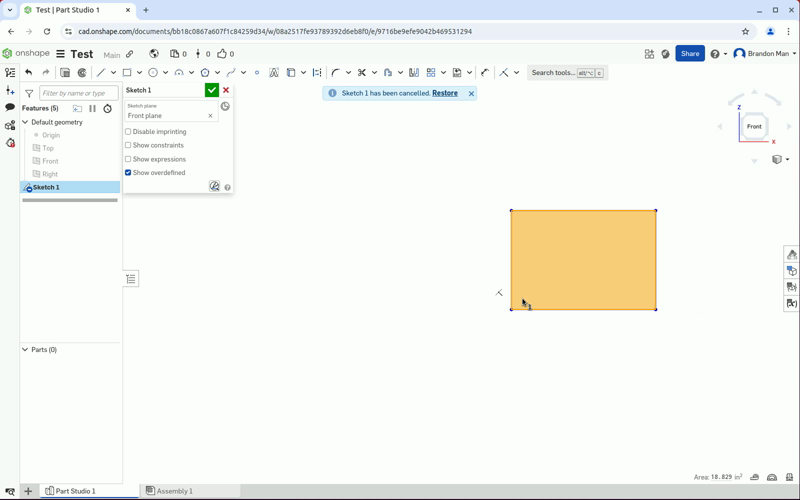
scroll(-6)
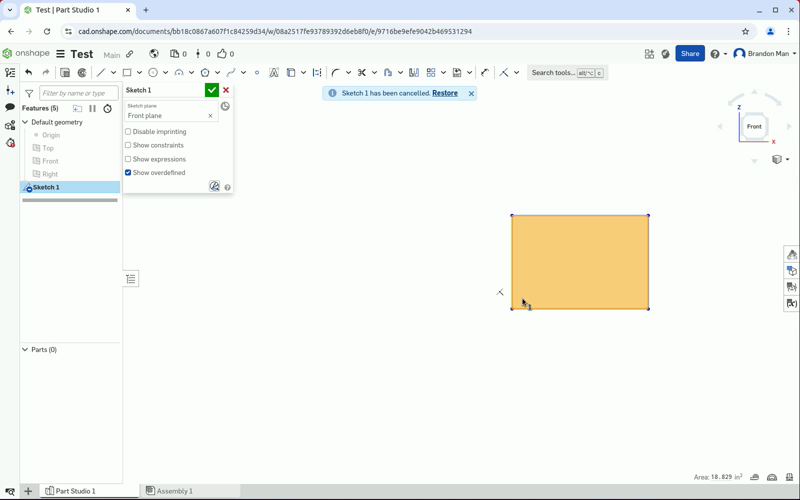
scroll(-6)
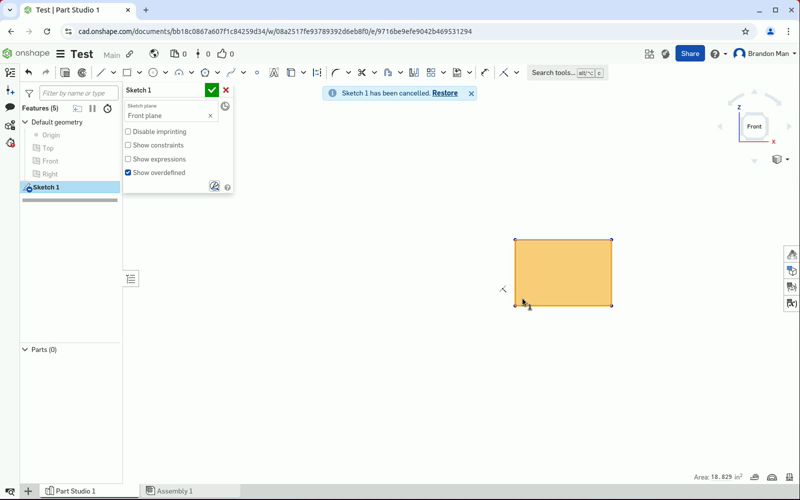
scroll(-6)
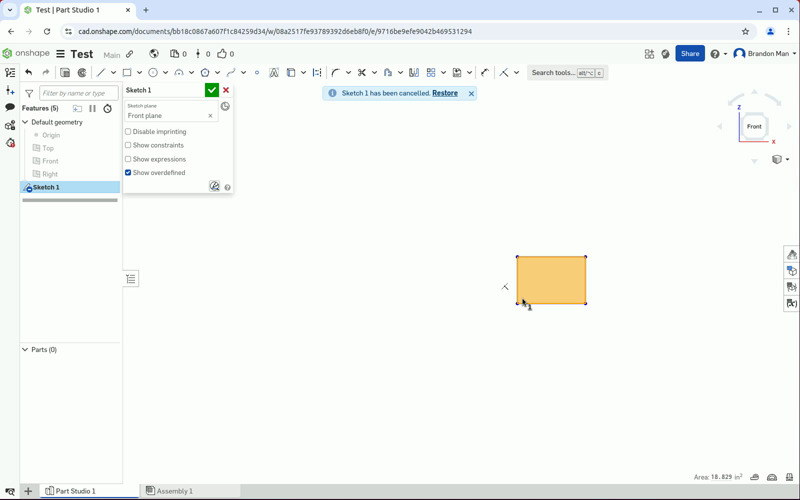
scroll(-6)
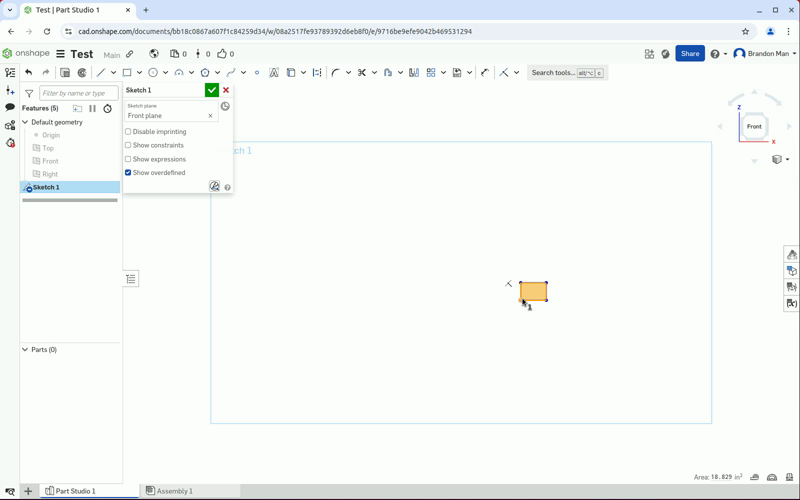
mouse_move(73, 352)
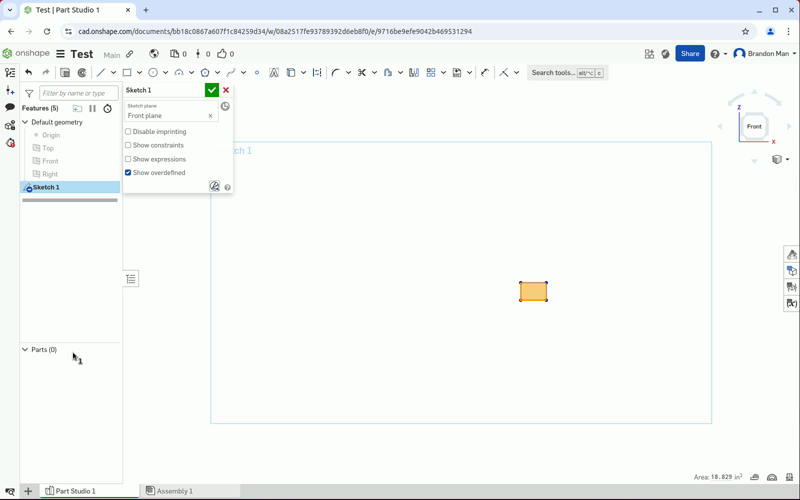
key(shift+y)
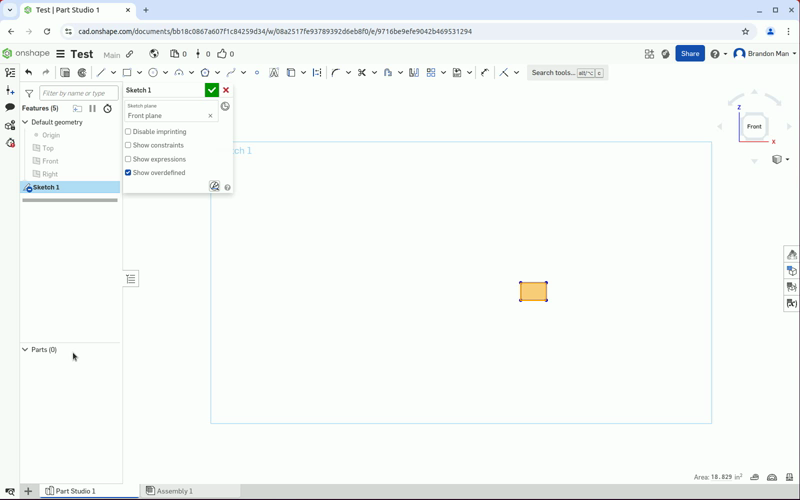
key(shift+e)
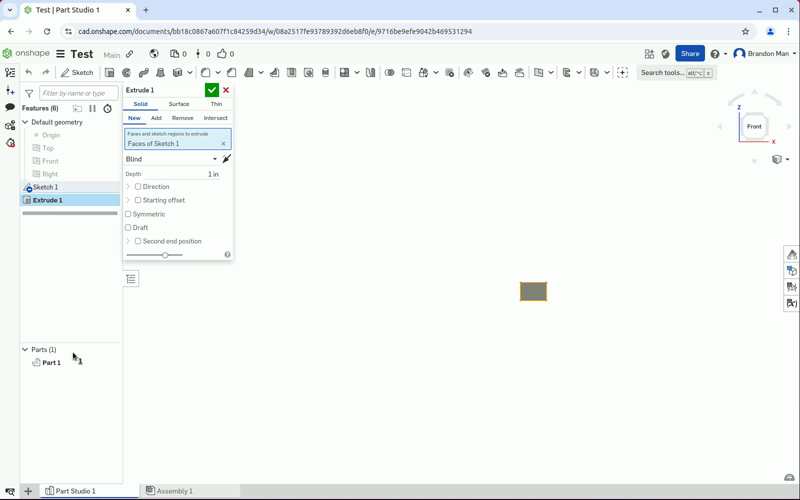
mouse_move(143, 106)
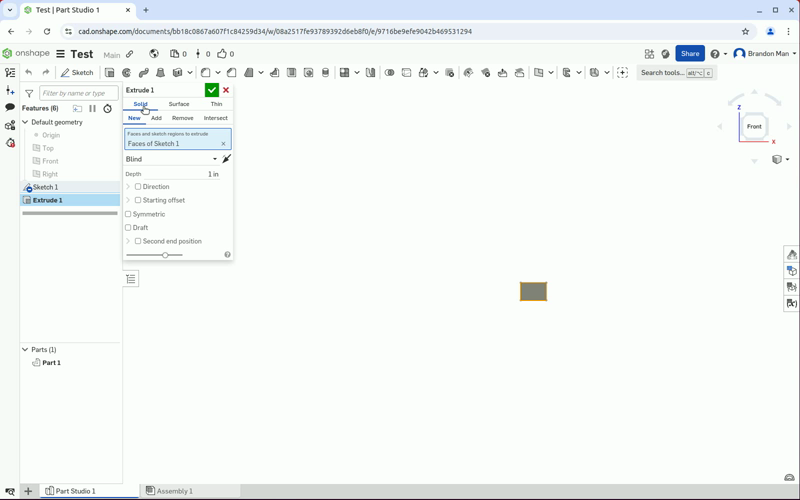
click(143, 106)
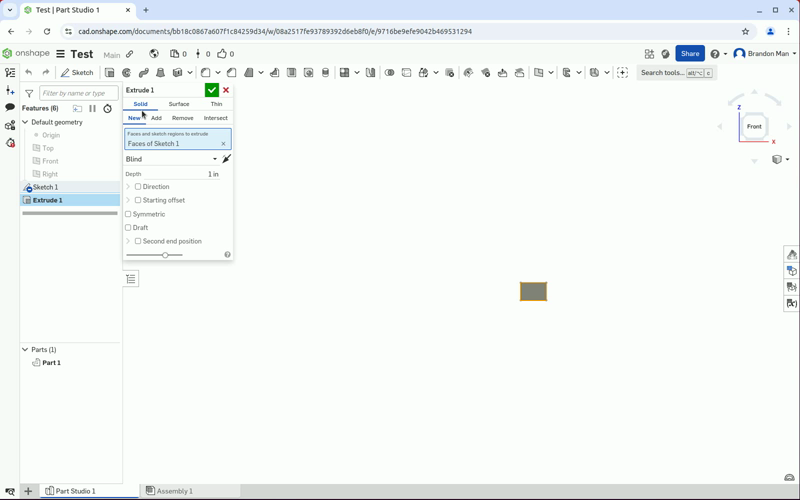
mouse_move(137, 120)
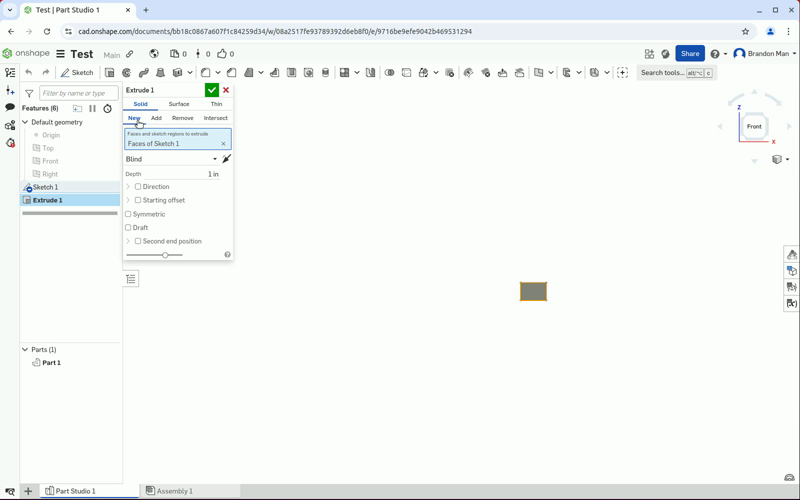
click(137, 120)
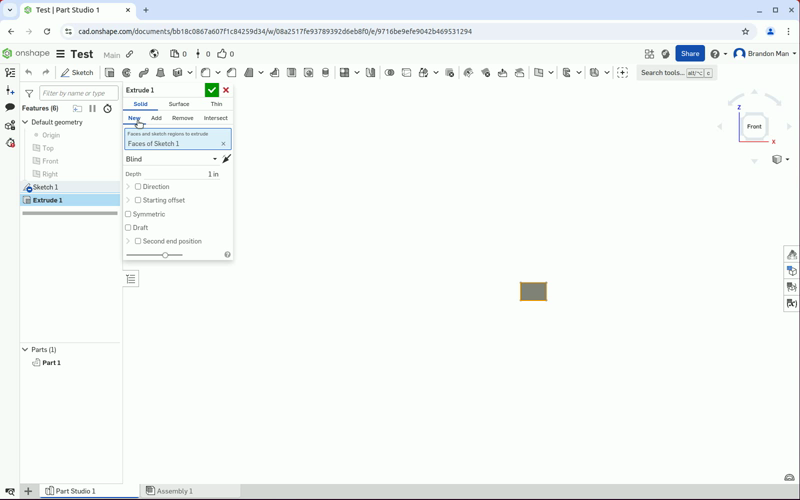
key(tab, 4)
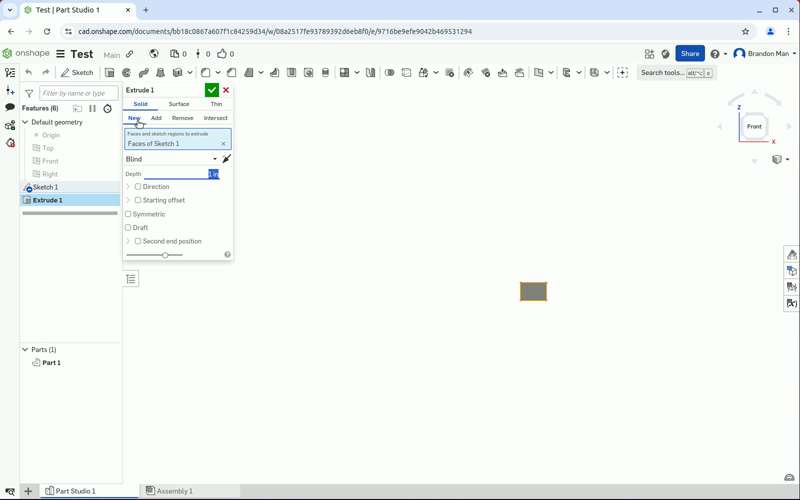
text(1.444)
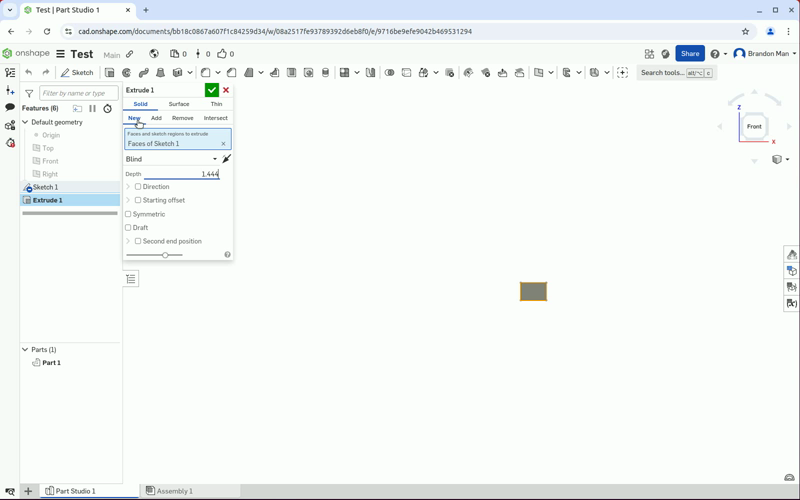
key(tab, 3)
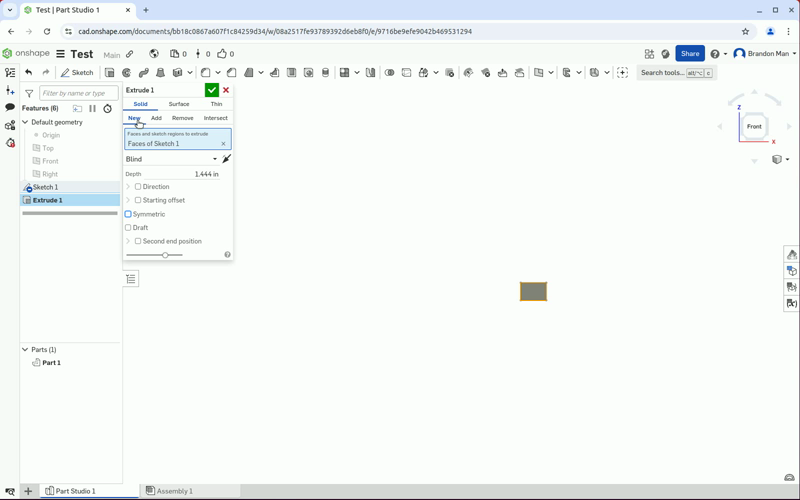
key(space)
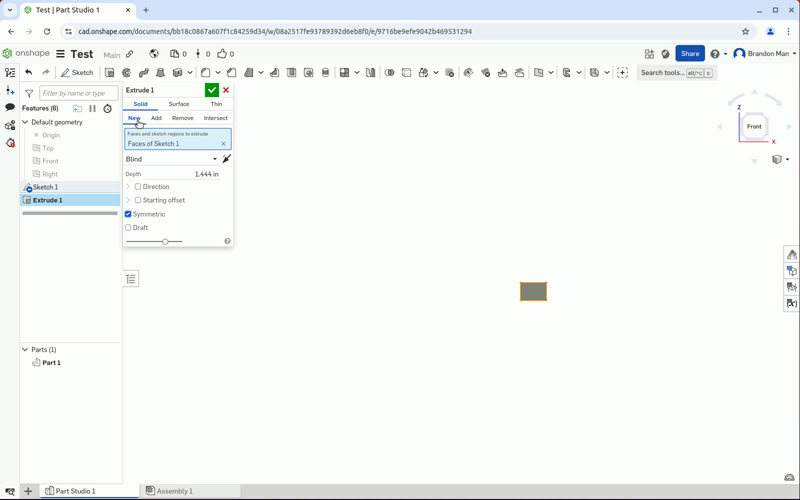
key(enter)
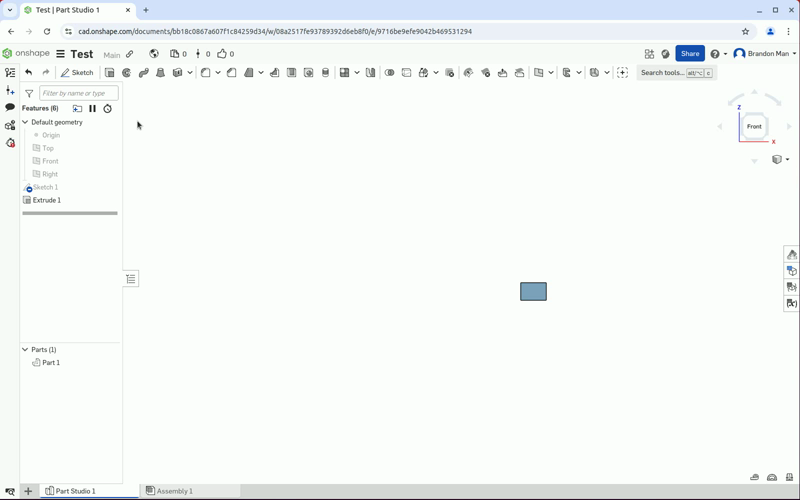
key(shift+h)
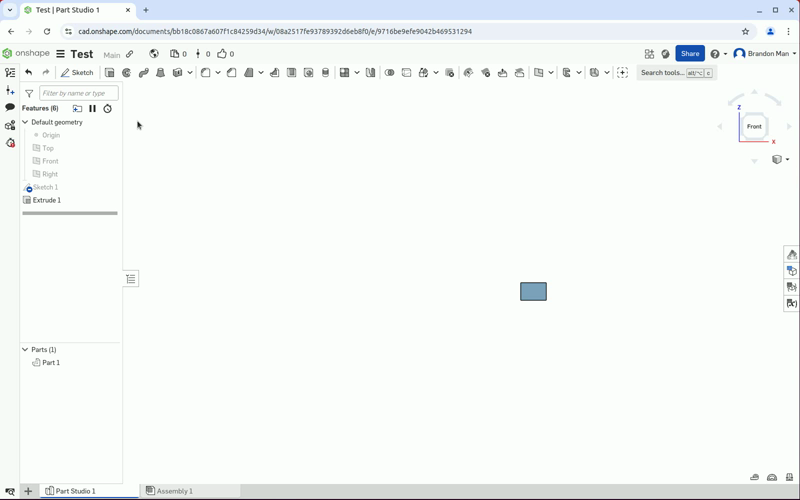
key(shift+h)
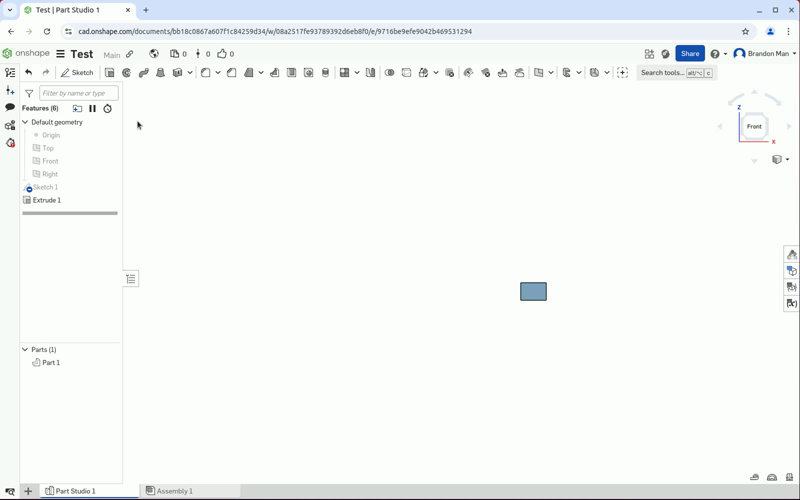
mouse_move(73, 189)
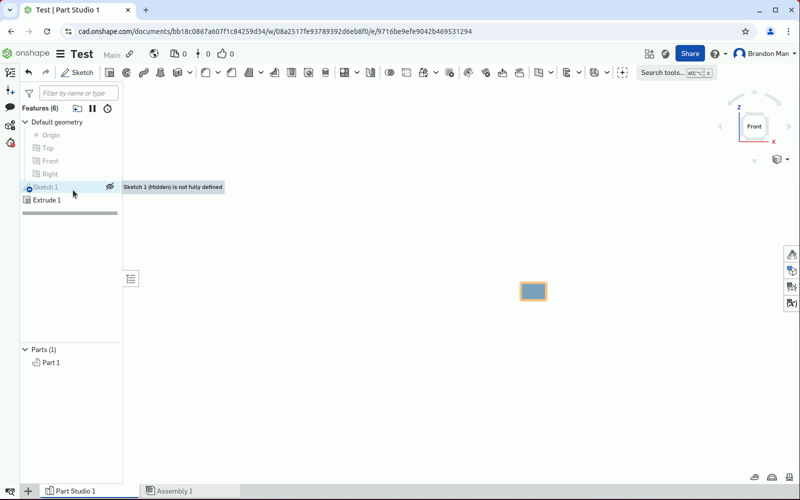
click(73, 189)
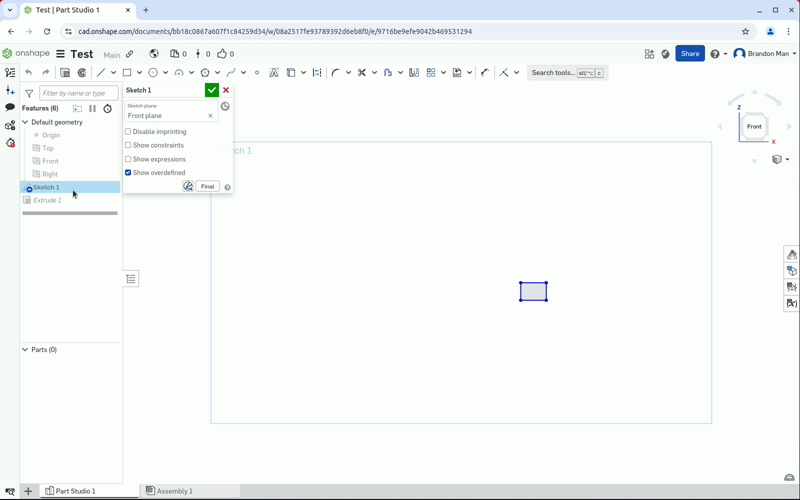
mouse_move(229, 92)
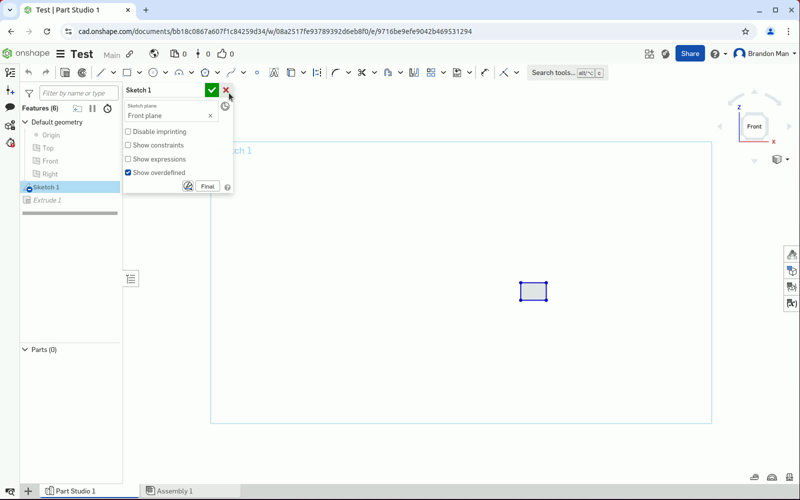
click(229, 92)
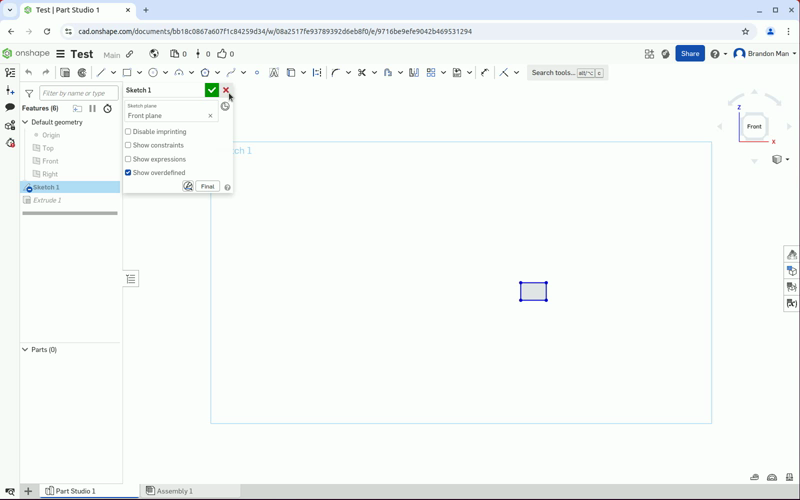
key(shift+s)
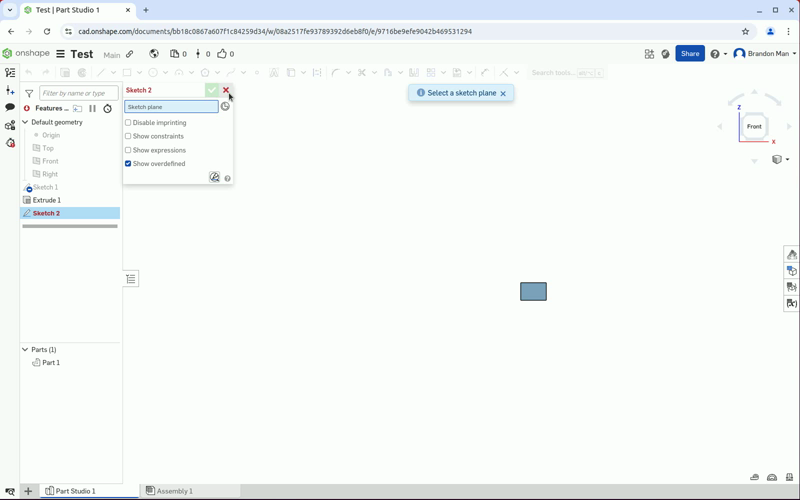
mouse_move(73, 163)
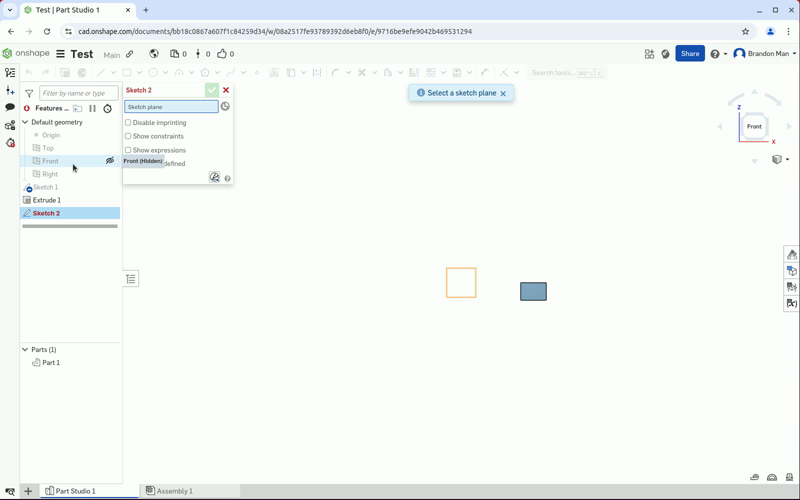
click(73, 163)
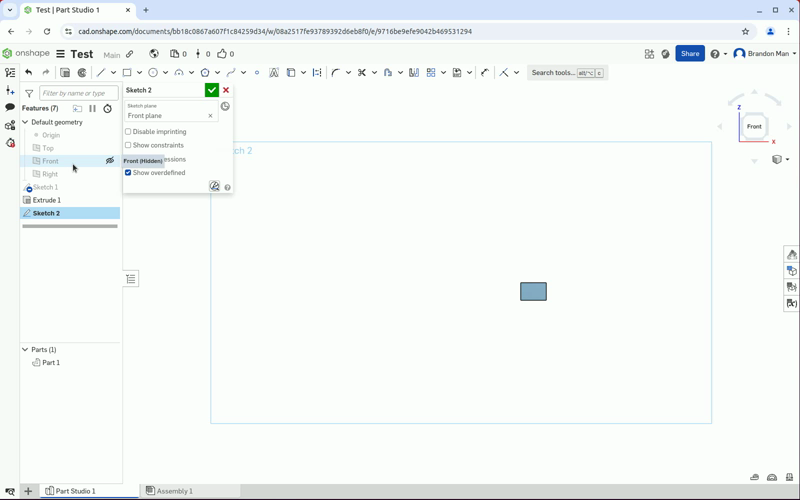
mouse_move(73, 352)
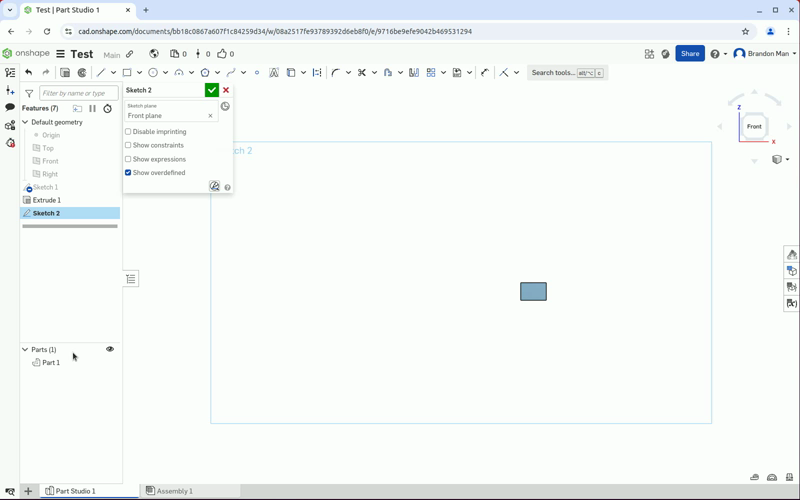
key(y)
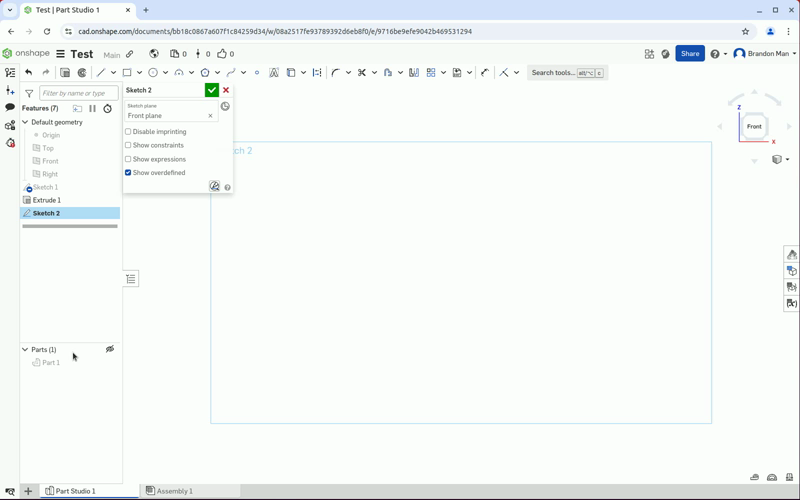
key(a)
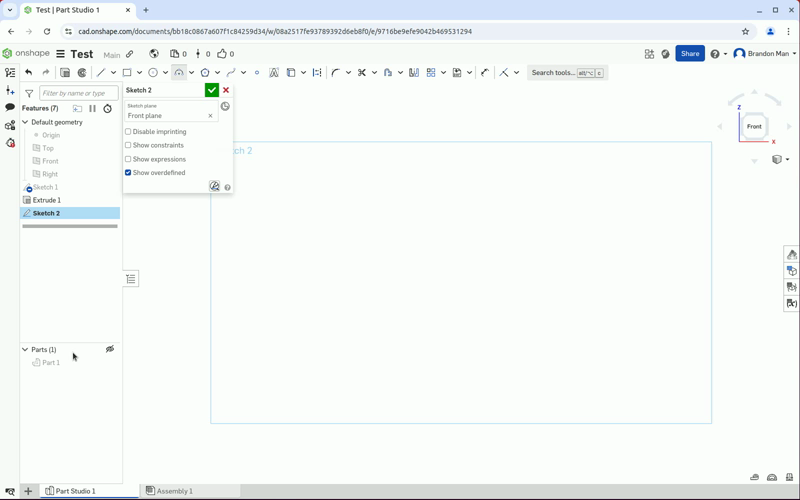
key_down(shift)
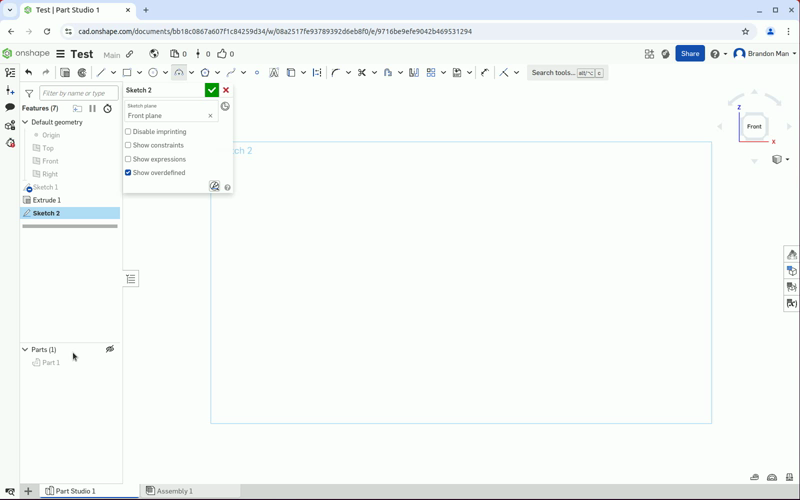
mouse_move(356, 275)
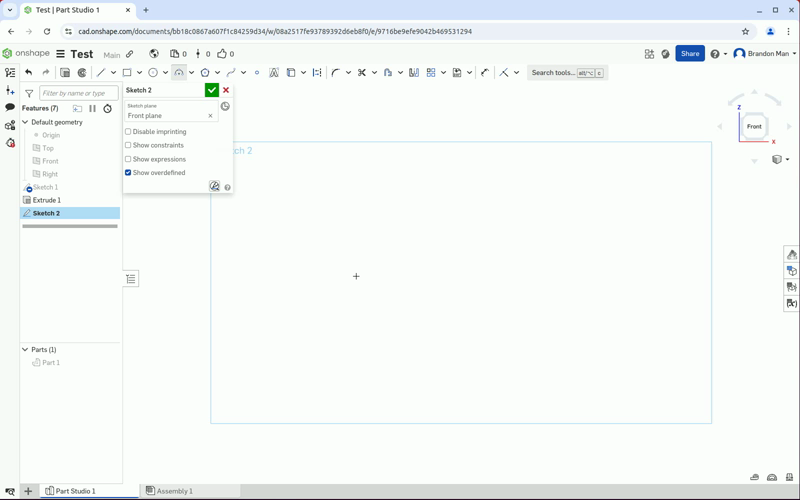
click(356, 275)
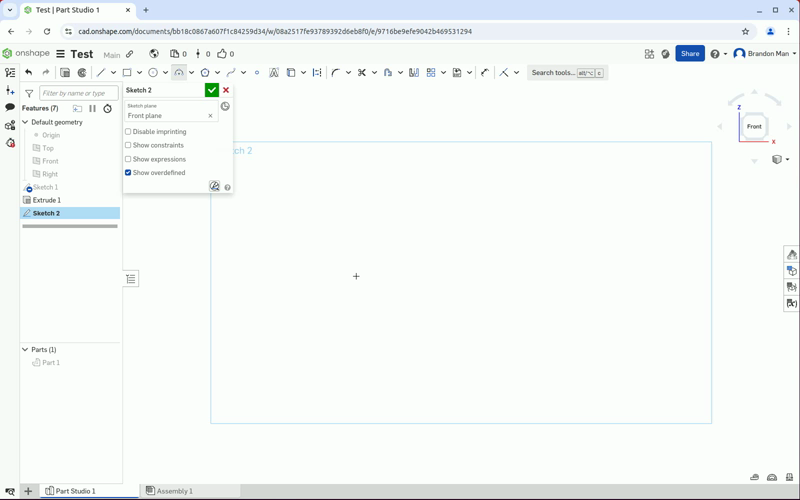
key_up(shift)
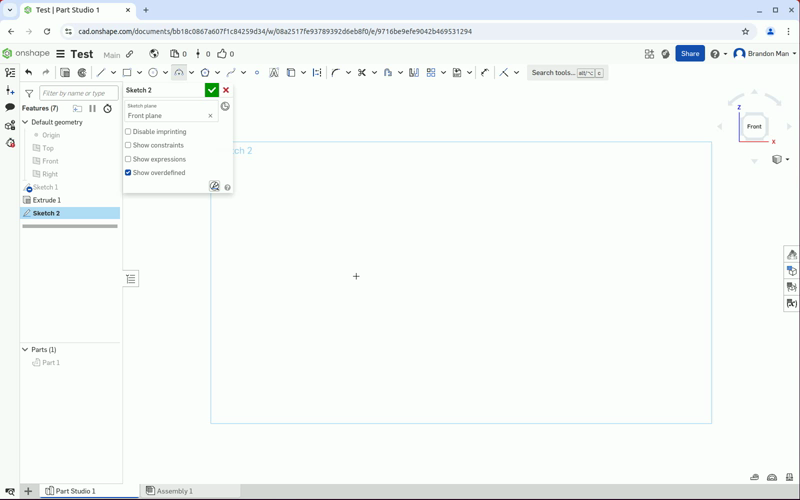
key_down(shift)
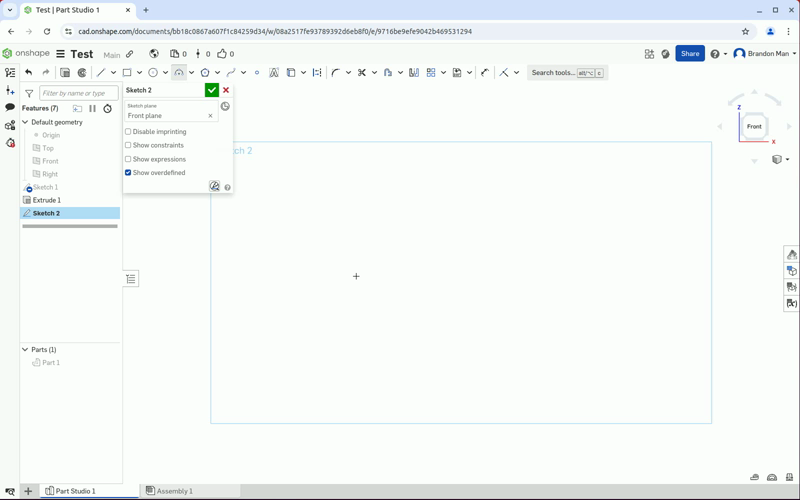
mouse_move(458, 299)
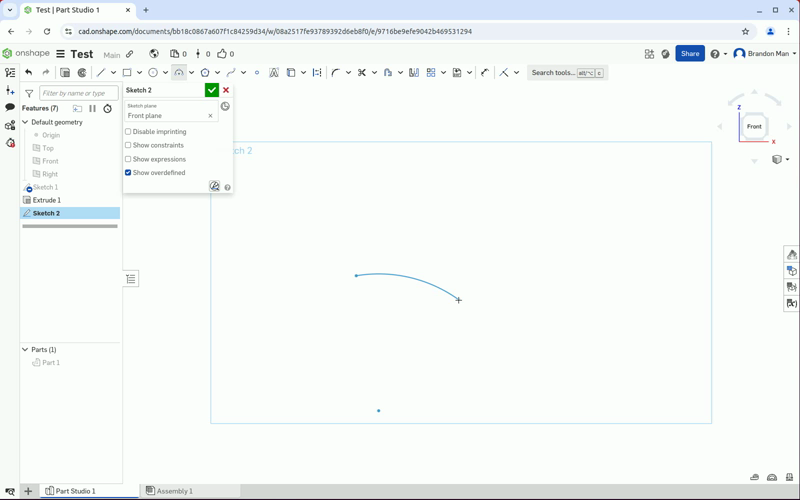
click(458, 299)
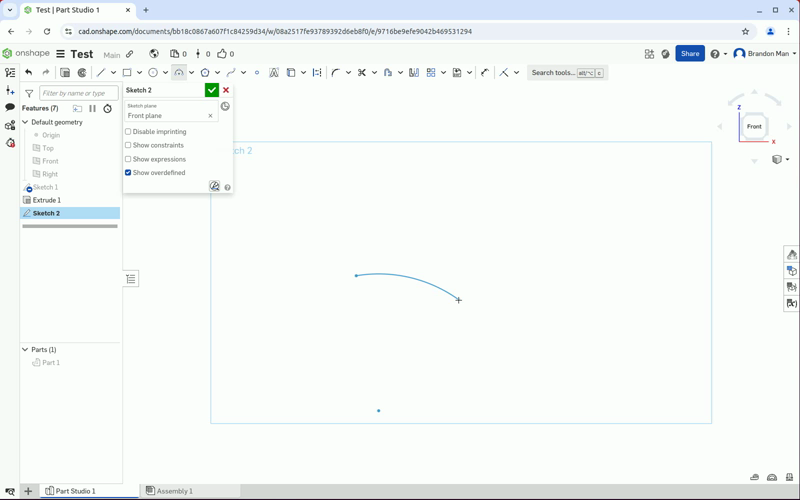
mouse_move(406, 293)
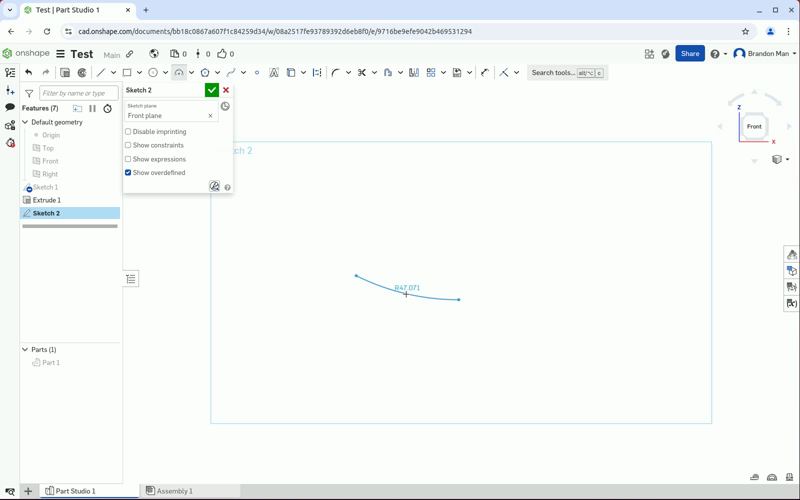
click(406, 293)
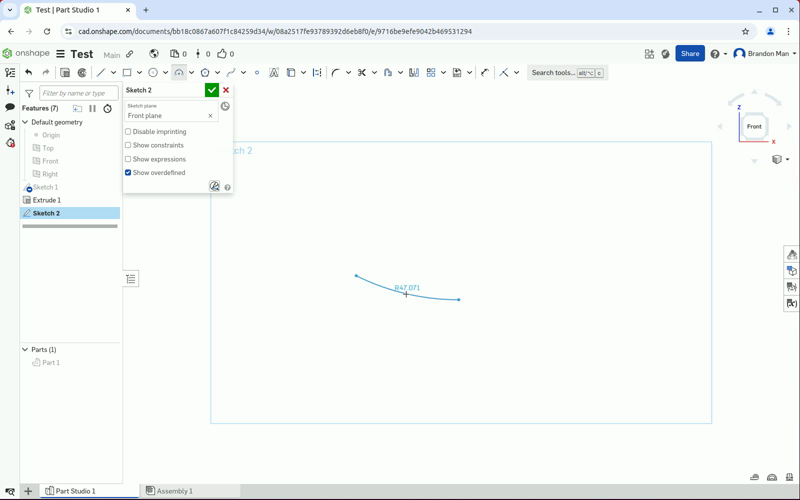
key_up(shift)
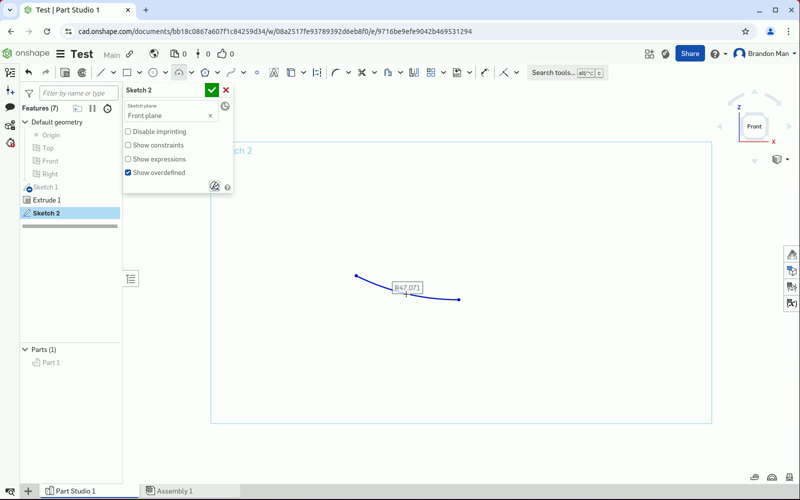
key(esc)
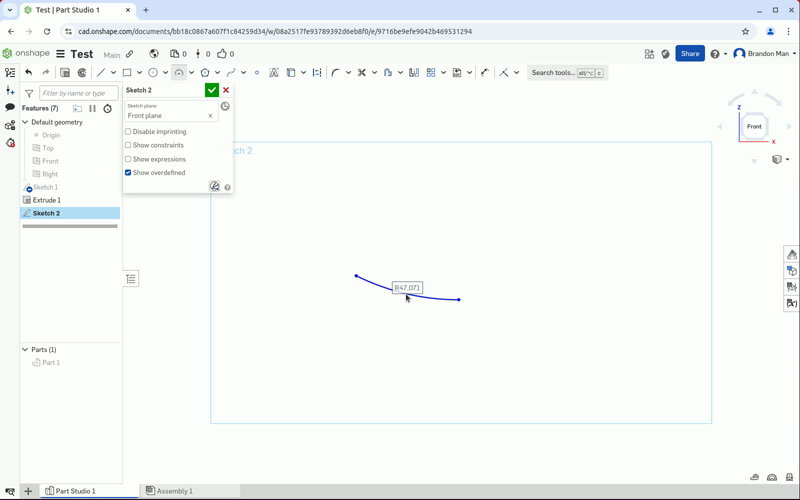
key(l)
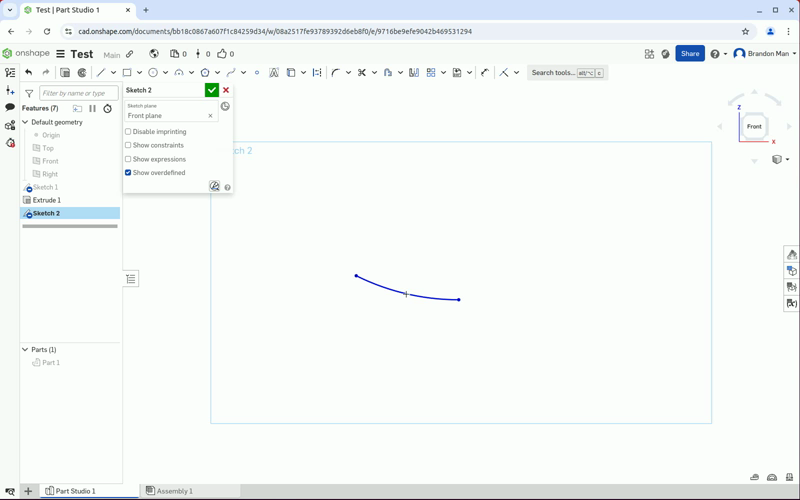
mouse_move(458, 299)
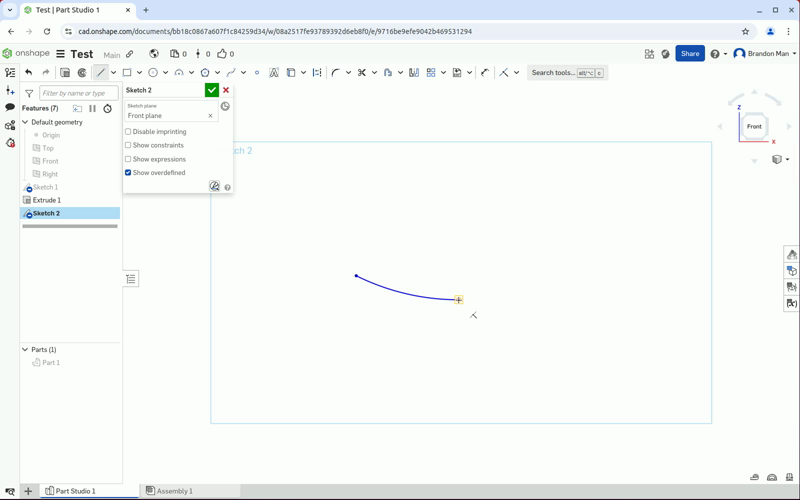
click(458, 299)
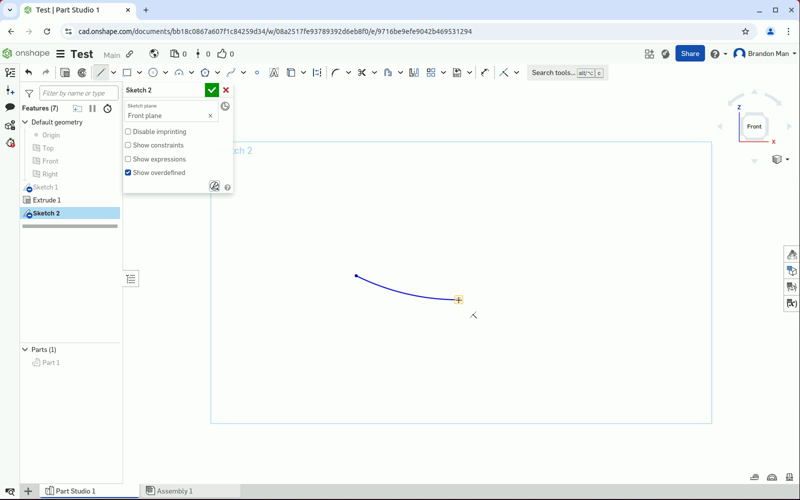
key_down(shift)
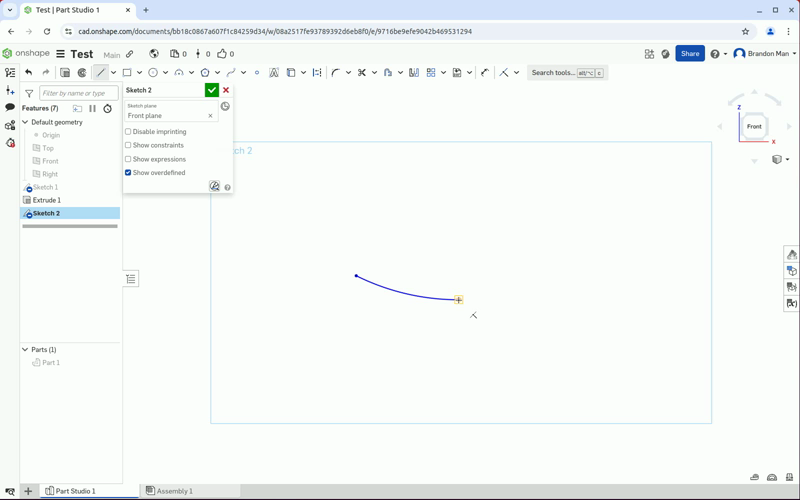
mouse_move(519, 299)
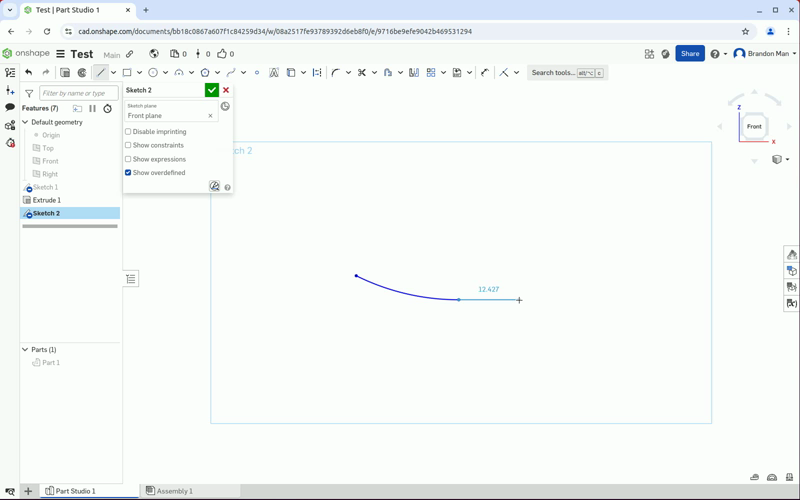
click(519, 299)
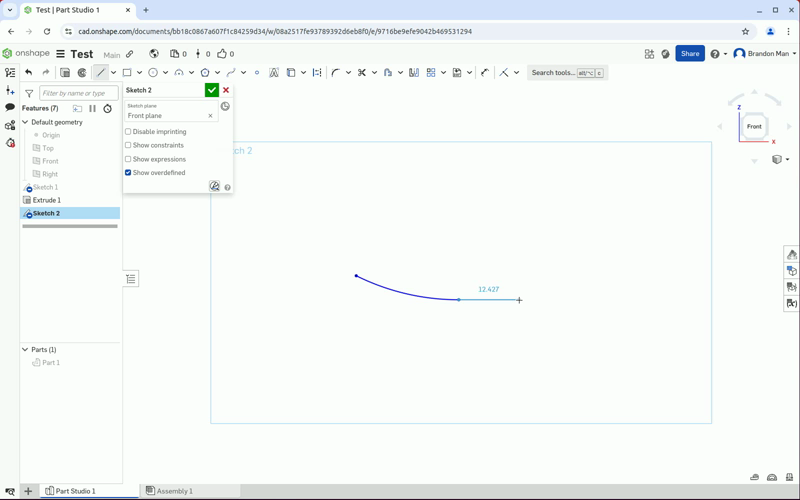
key_up(shift)
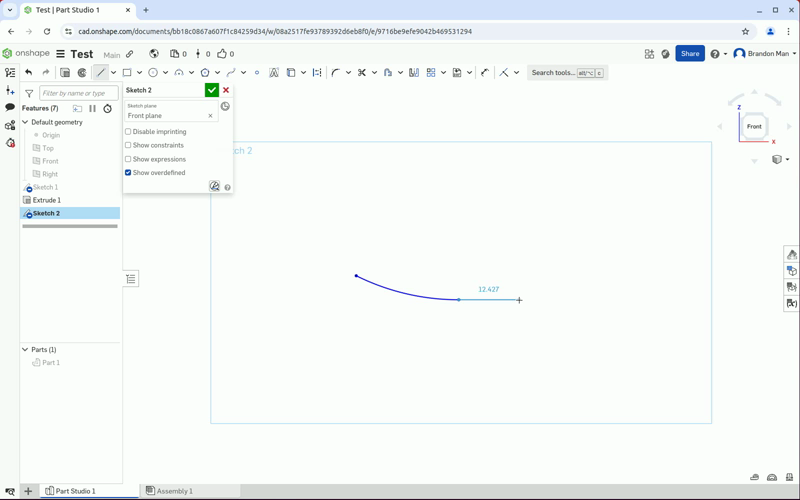
key_down(shift)
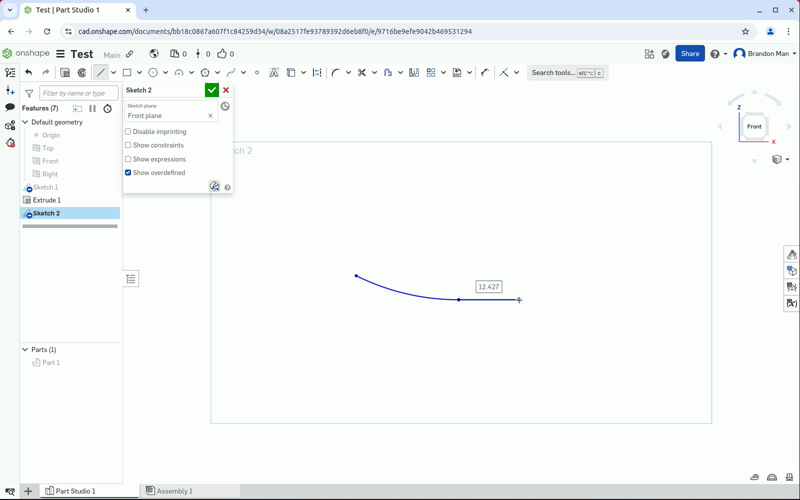
mouse_move(549, 299)
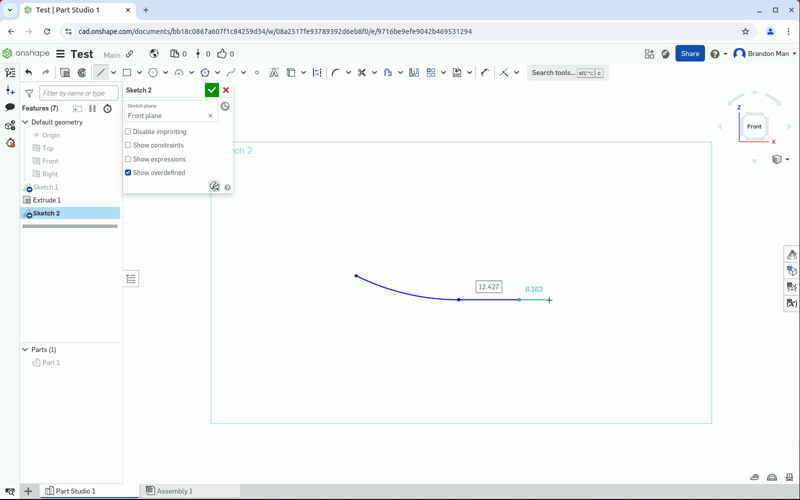
mouse_move(519, 282)
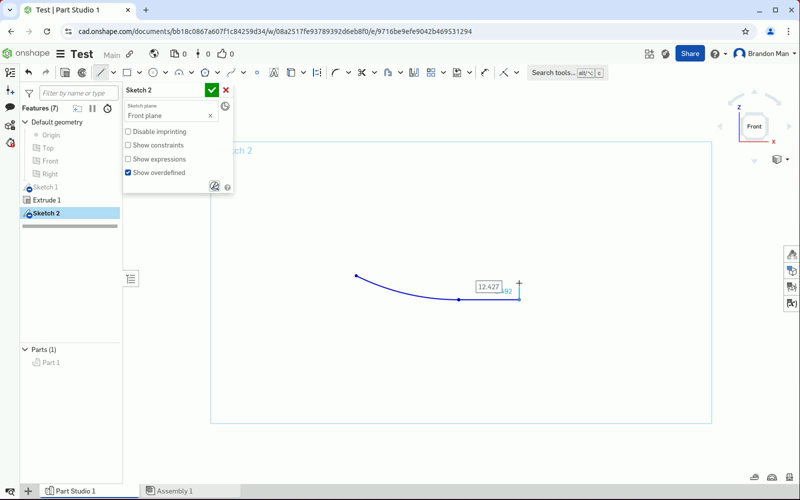
click(519, 282)
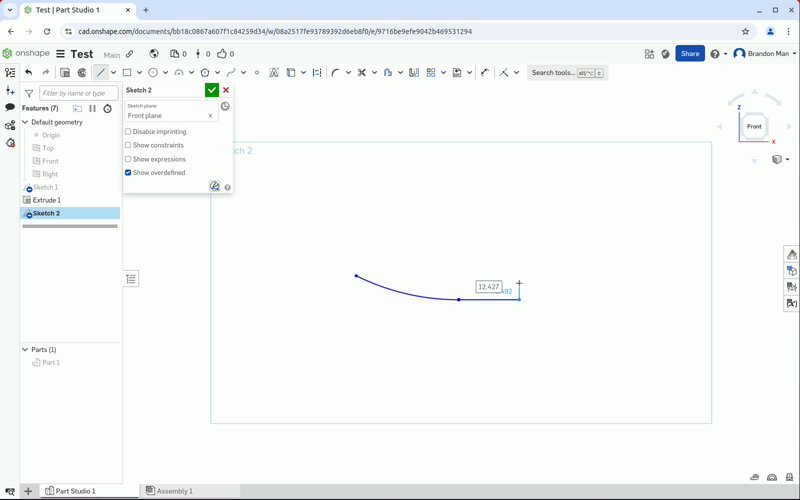
key_up(shift)
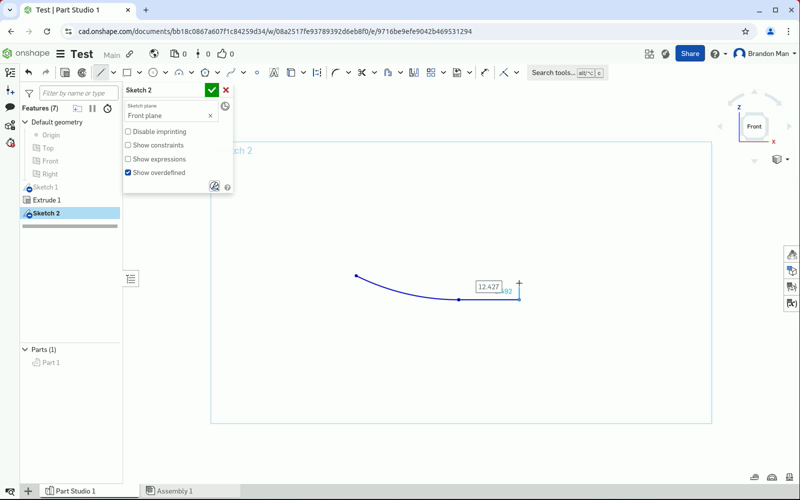
key_down(shift)
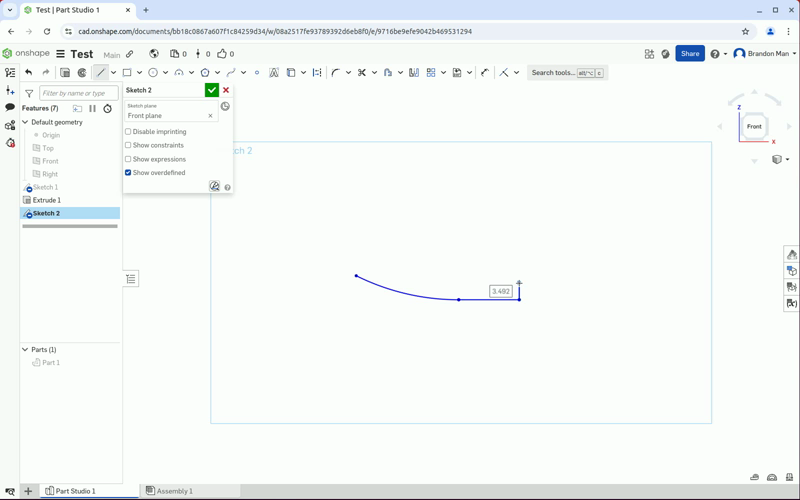
mouse_move(447, 282)
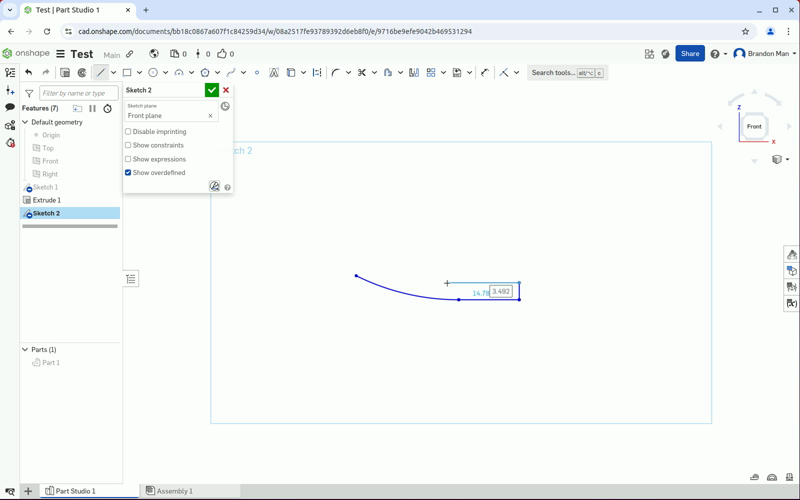
click(447, 282)
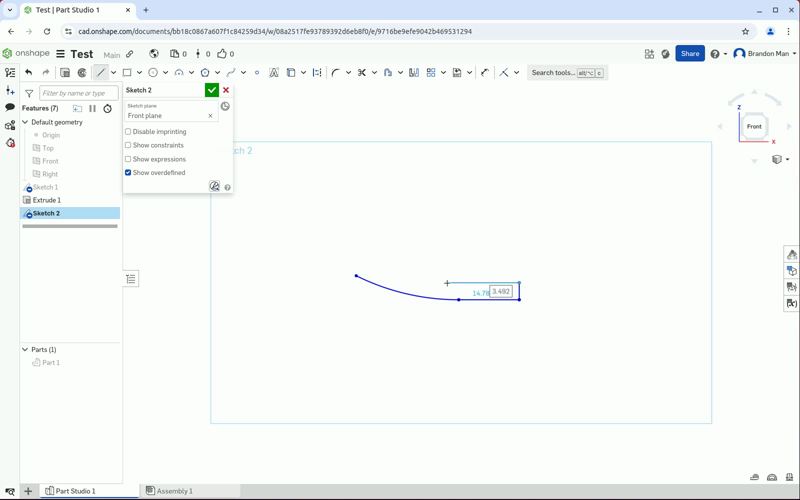
key_up(shift)
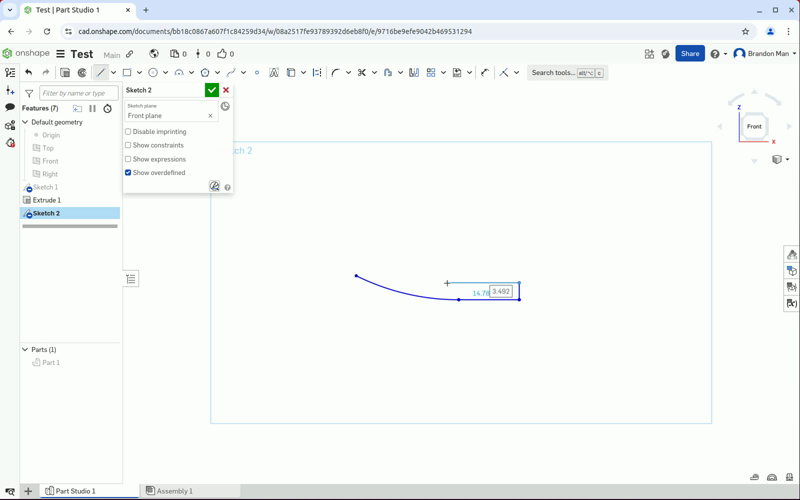
key(esc)
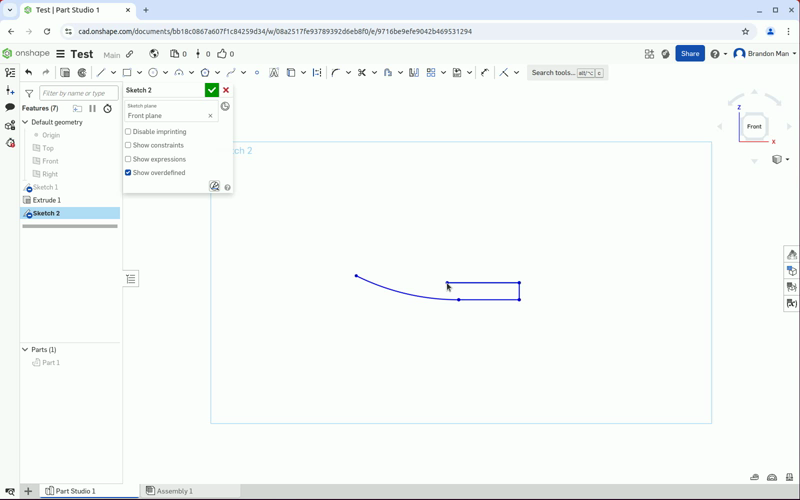
key(a)
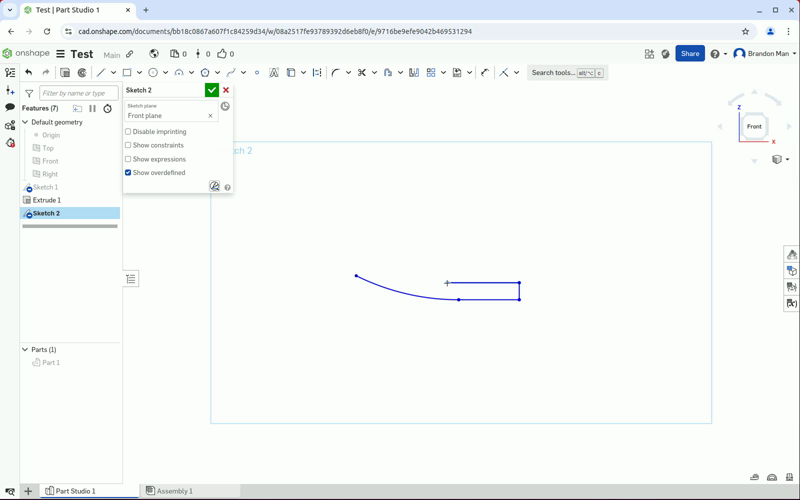
mouse_move(447, 282)
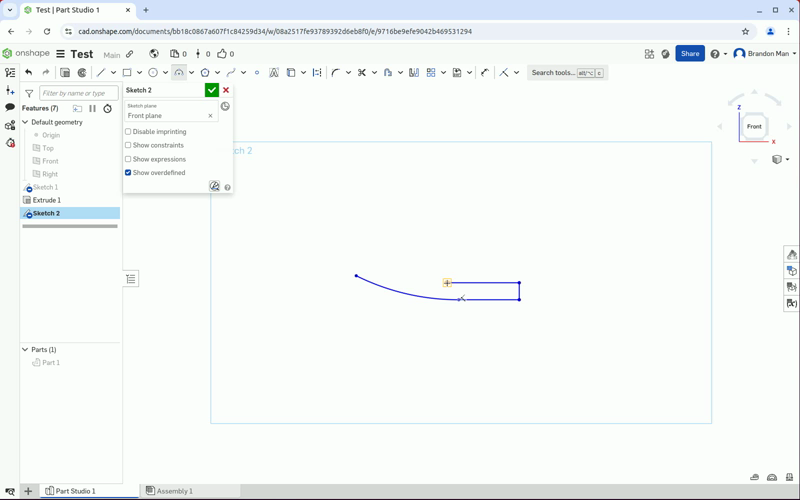
click(447, 282)
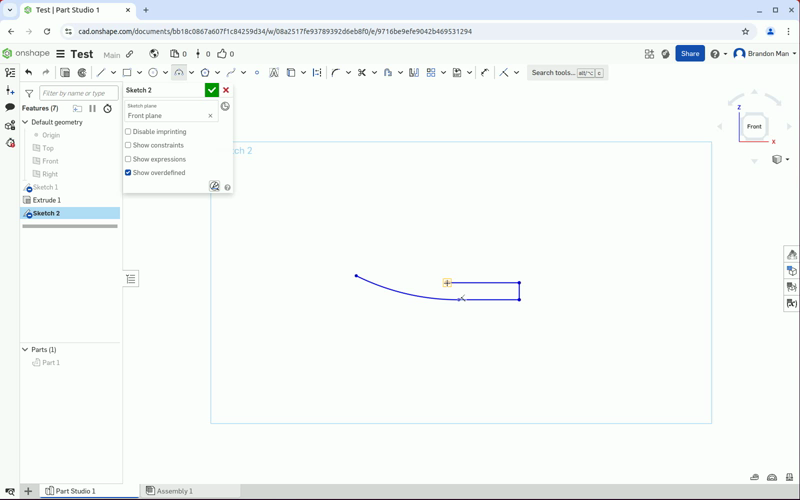
key_down(shift)
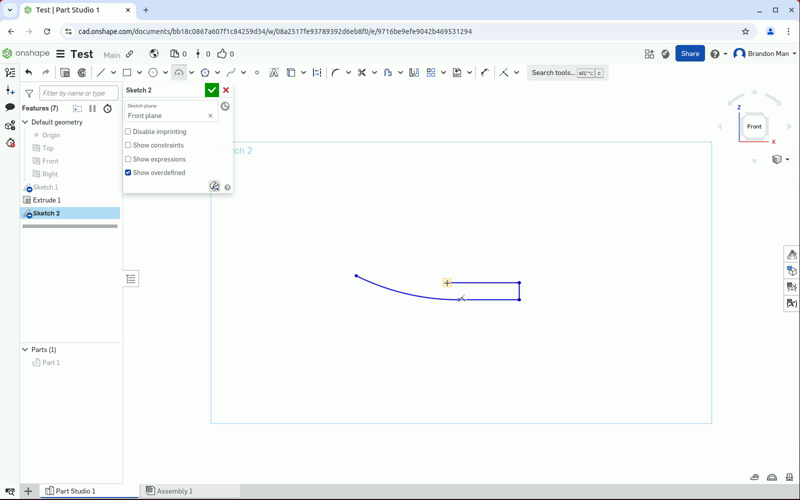
mouse_move(356, 264)
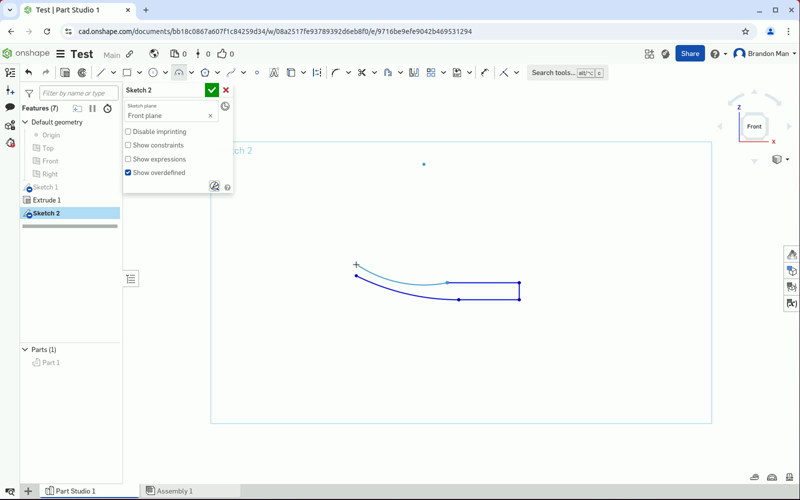
click(356, 264)
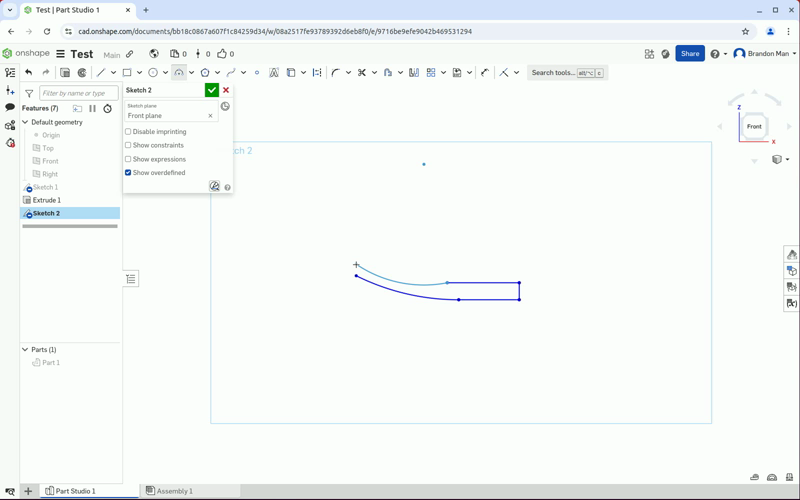
mouse_move(400, 277)
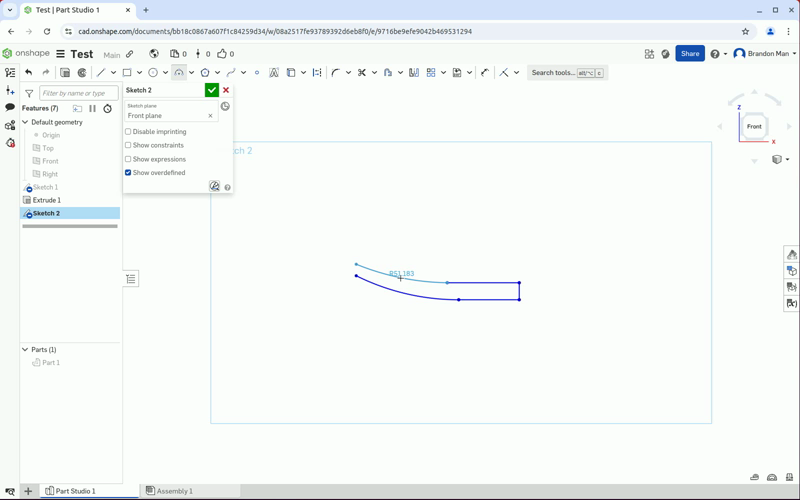
click(400, 277)
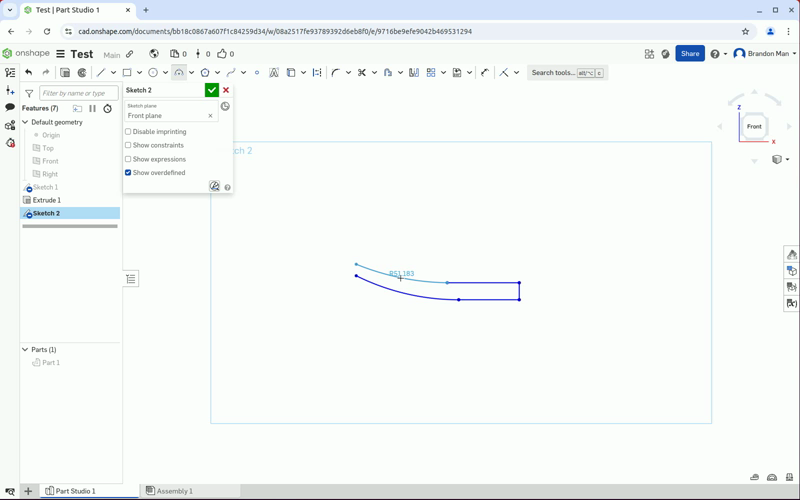
key_up(shift)
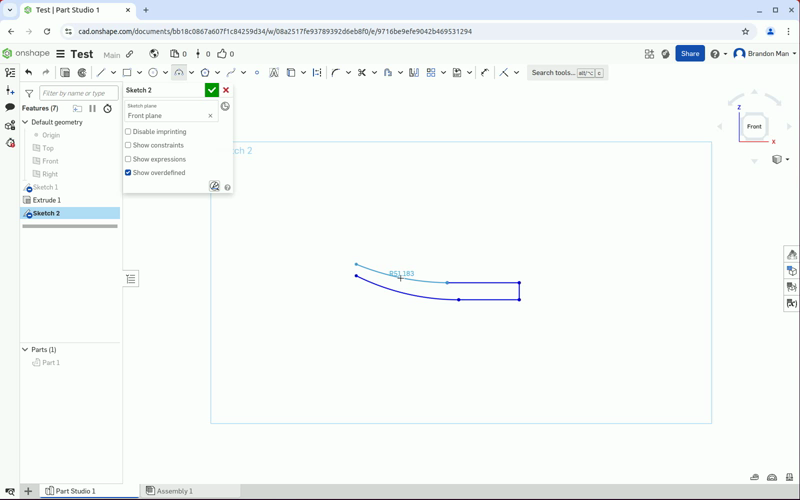
key(esc)
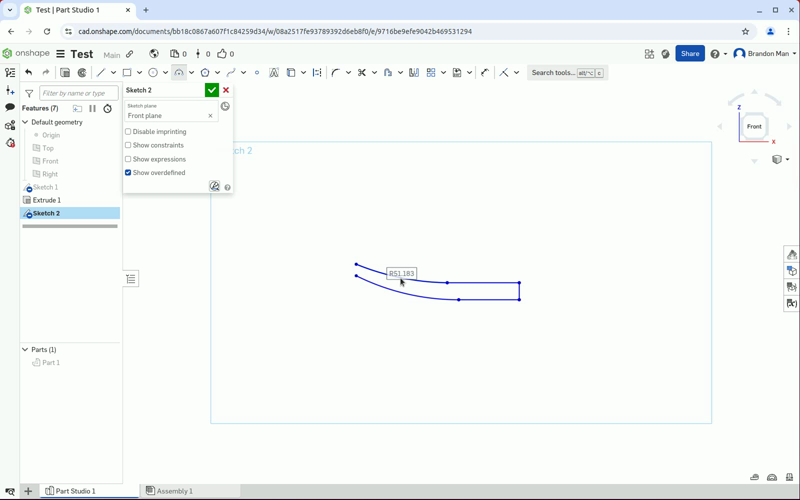
key(l)
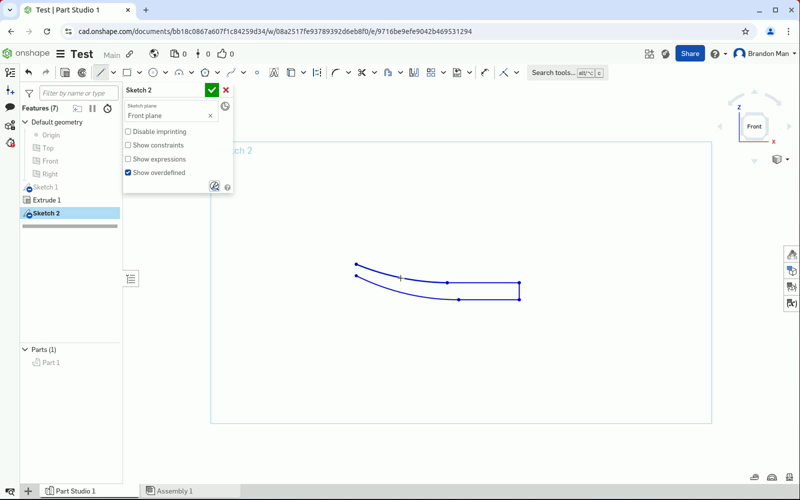
mouse_move(356, 264)
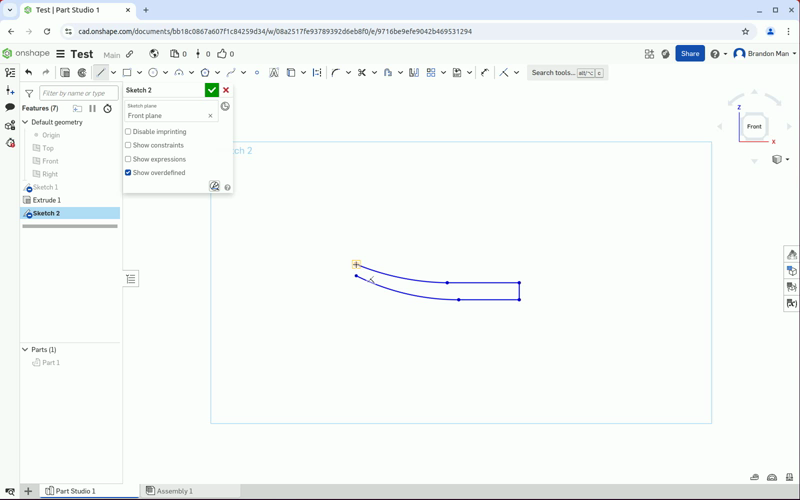
click(356, 264)
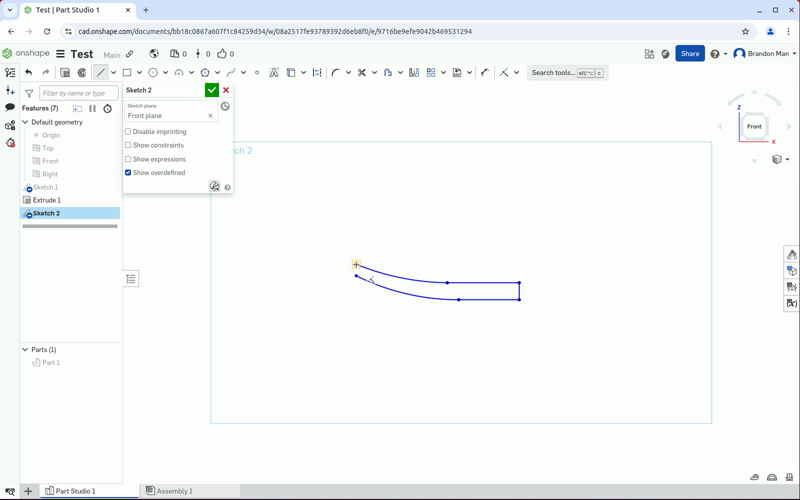
mouse_move(386, 264)
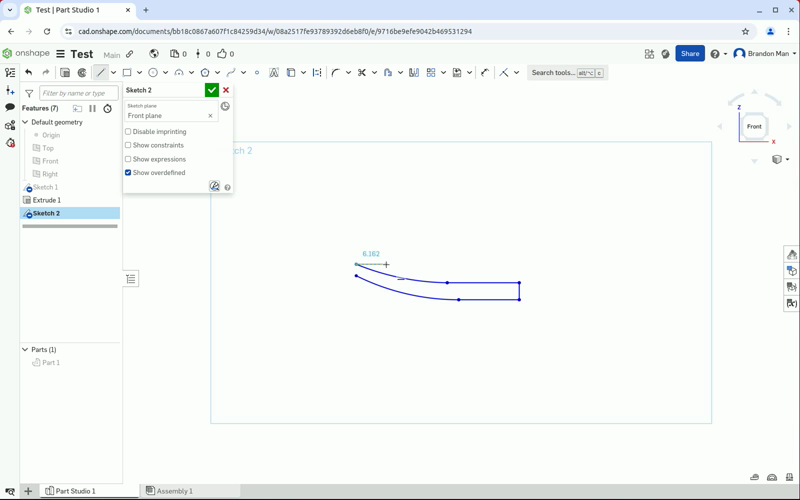
key_down(shift)
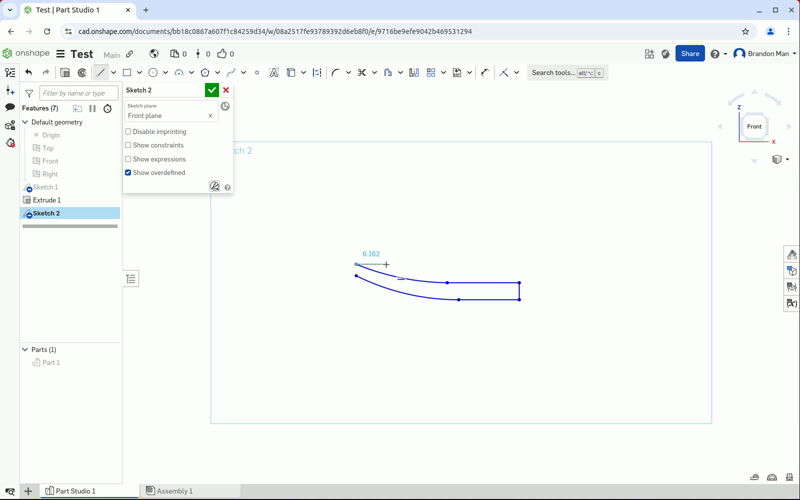
mouse_move(356, 275)
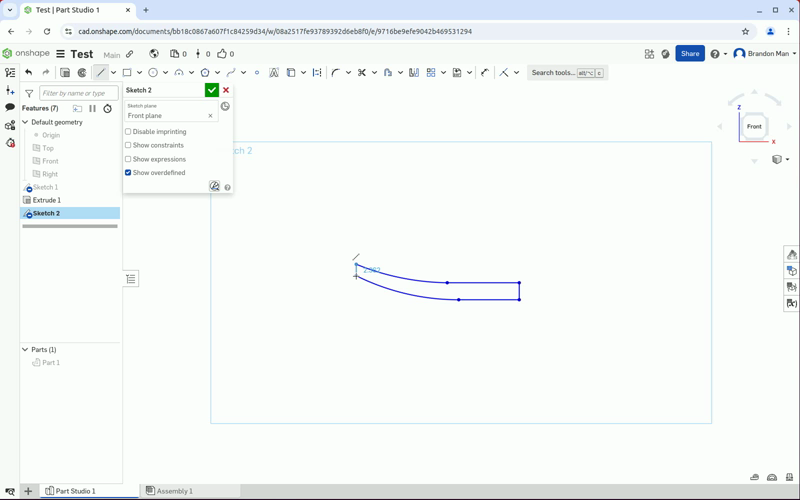
key_up(shift)
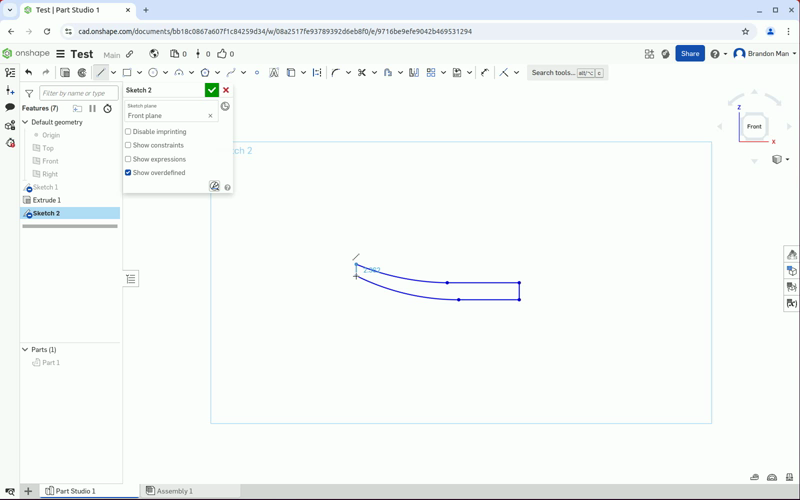
click(356, 275)
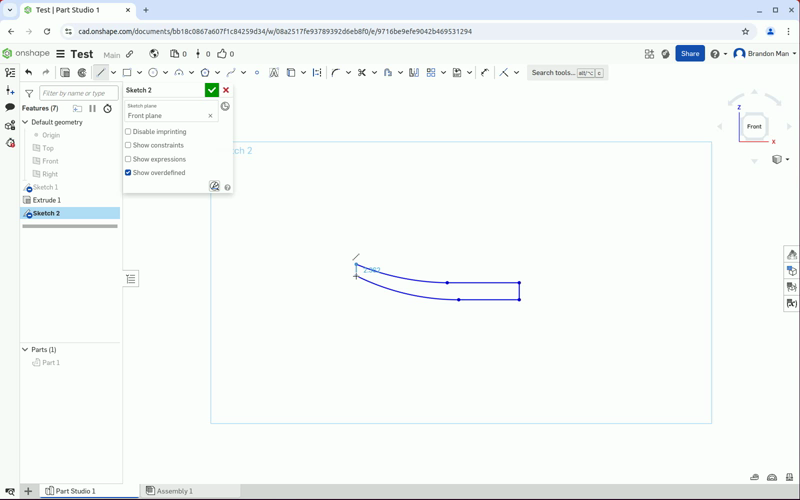
key(esc)
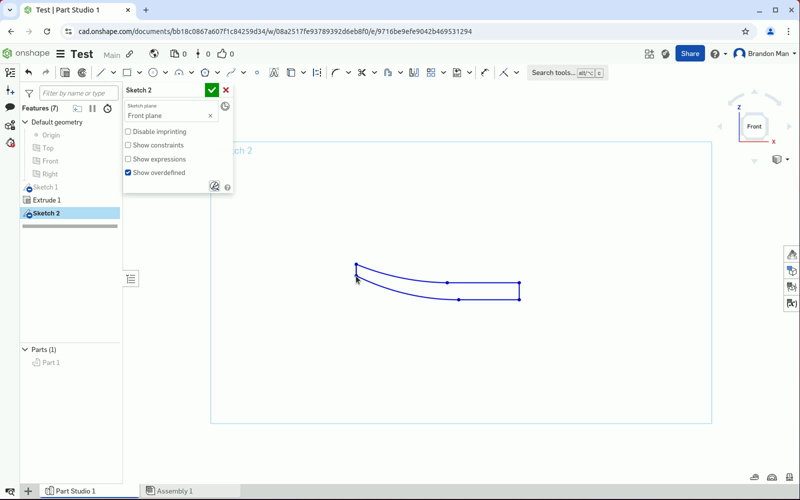
mouse_move(374, 280)
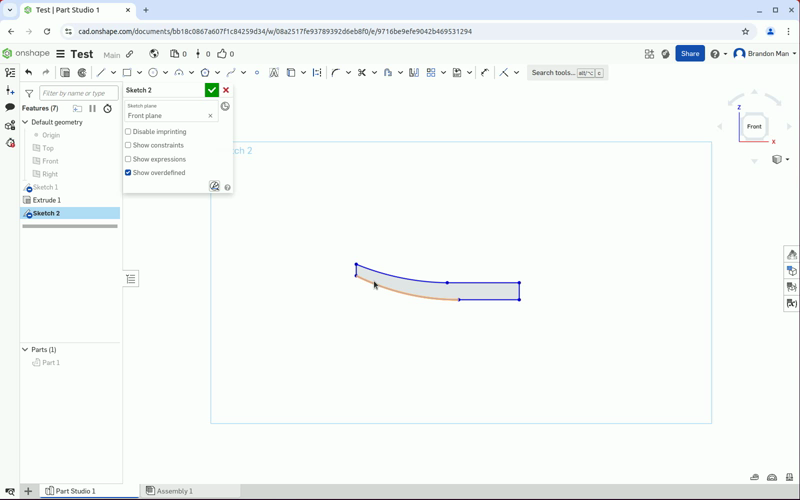
click(374, 280)
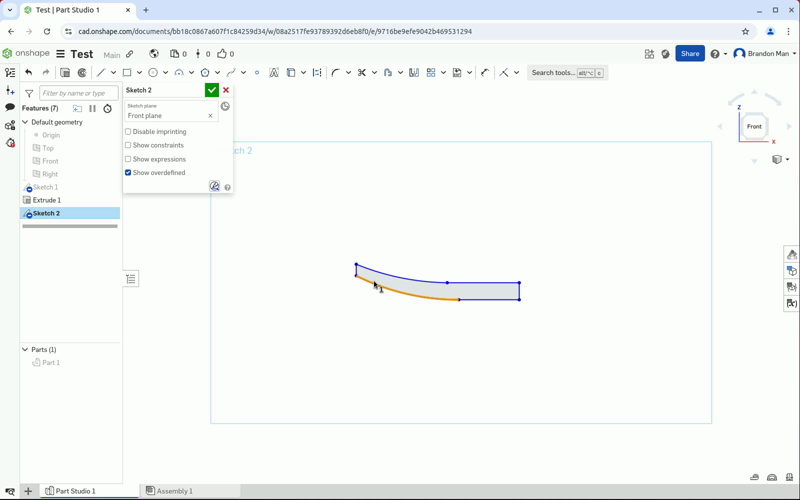
mouse_move(73, 352)
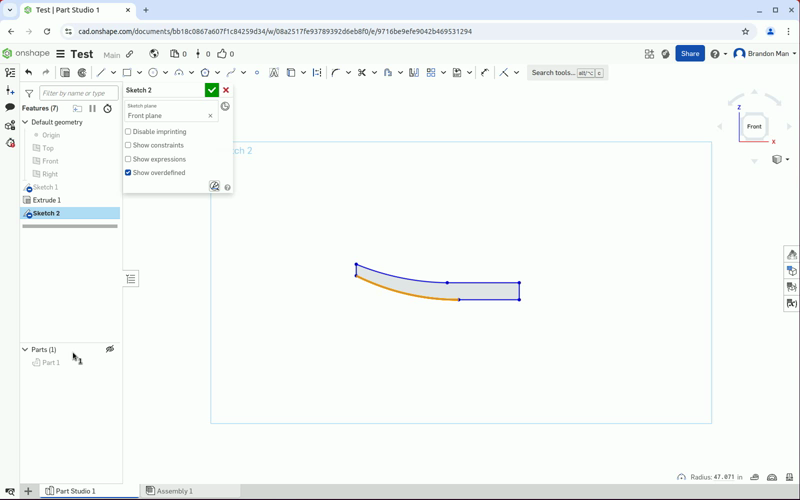
key(shift+y)
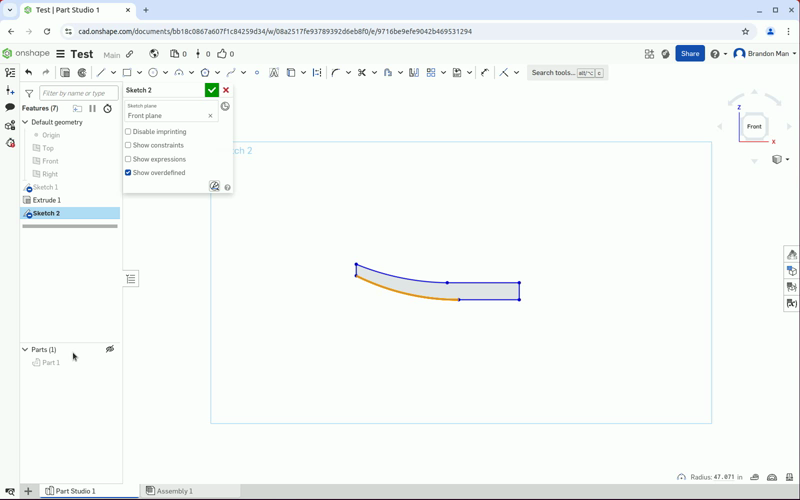
key(shift+e)
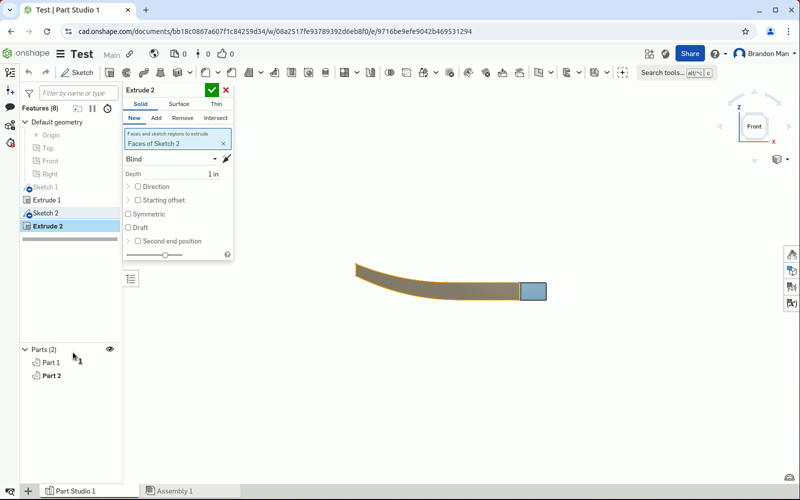
mouse_move(143, 106)
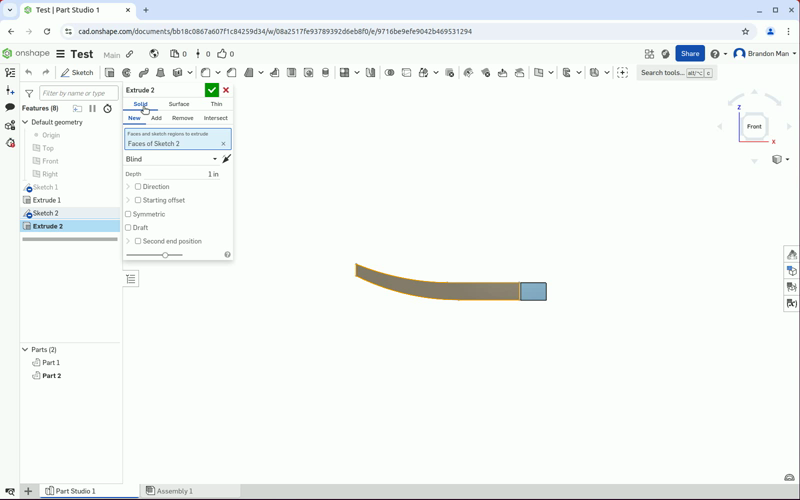
click(143, 106)
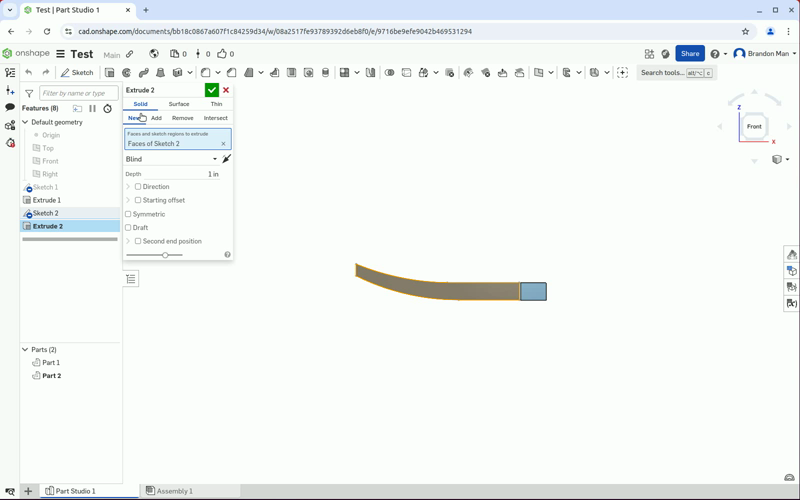
mouse_move(137, 120)
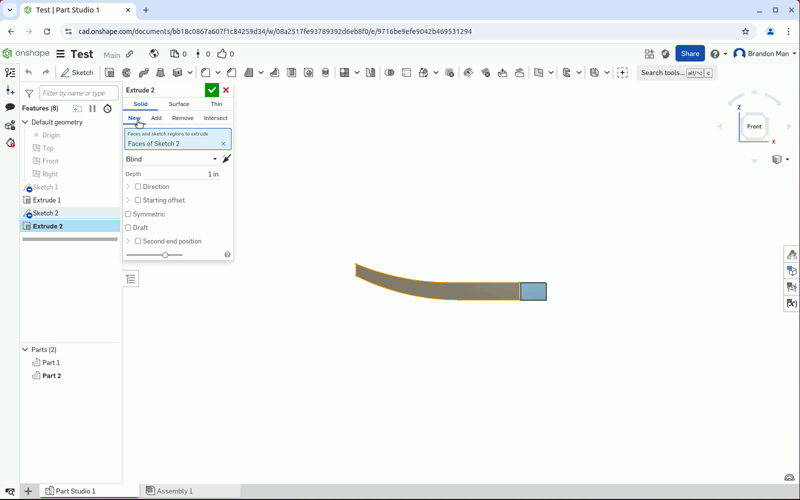
click(137, 120)
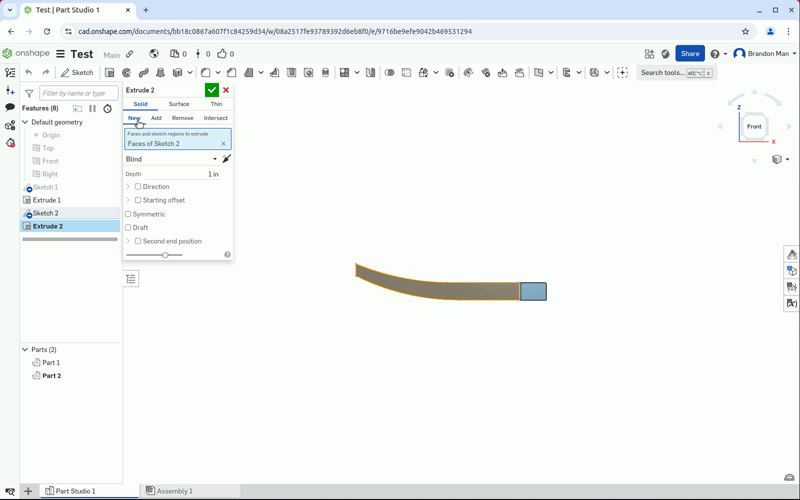
key(tab, 4)
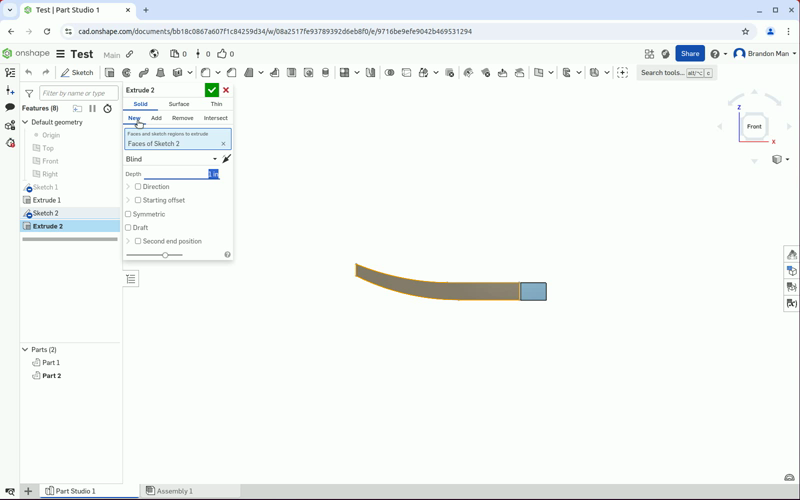
text(3.37)
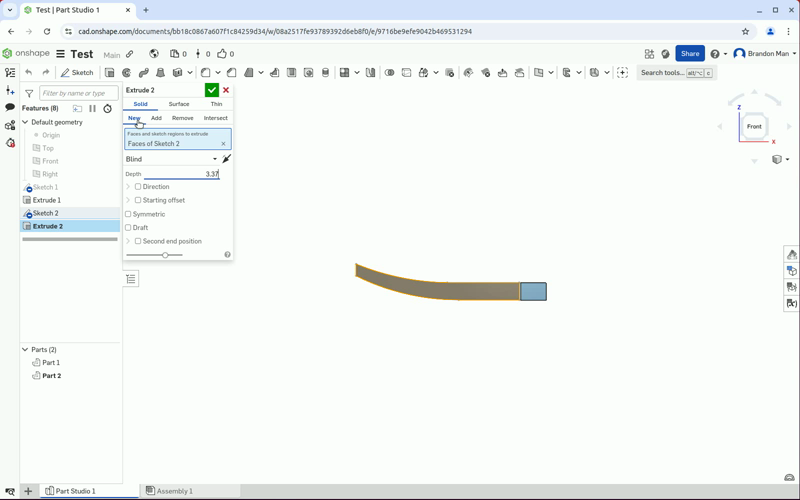
key(tab, 3)
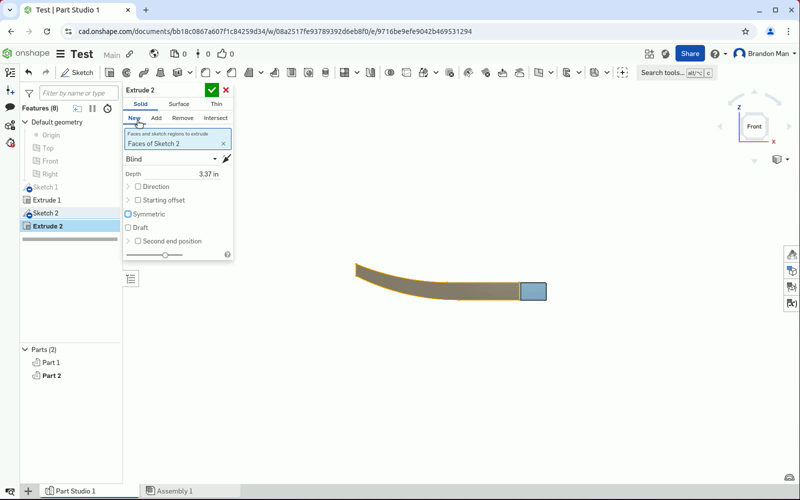
key(space)
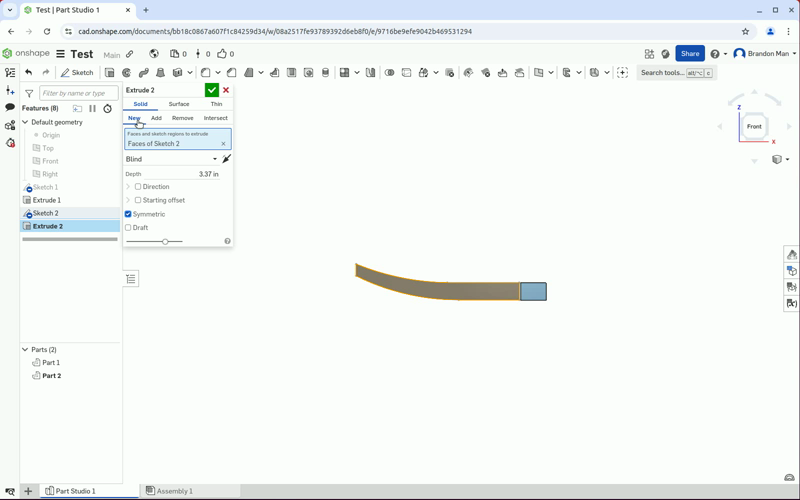
key(enter)
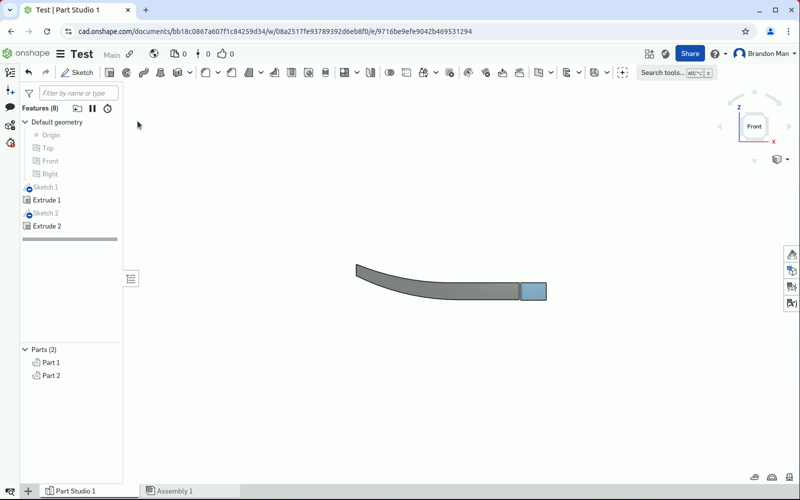
key(shift+h)
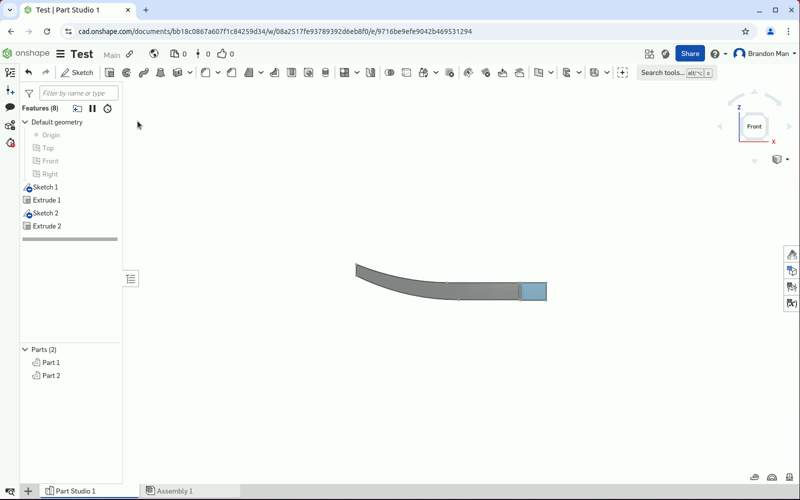
key(shift+h)
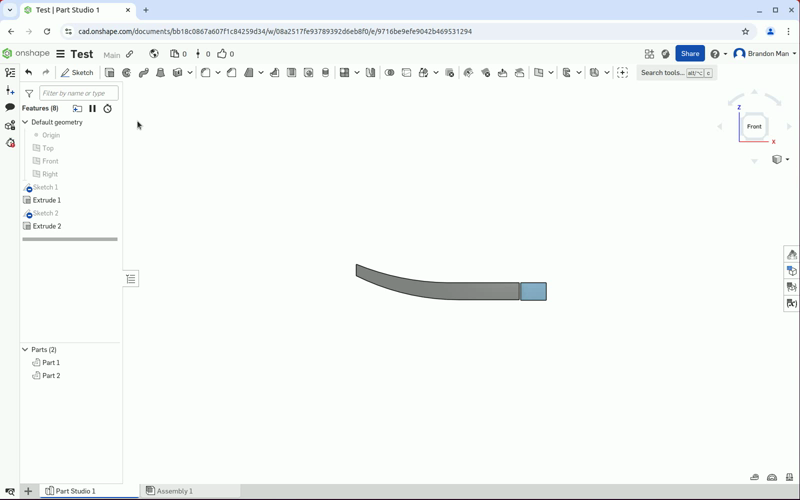
mouse_move(73, 189)
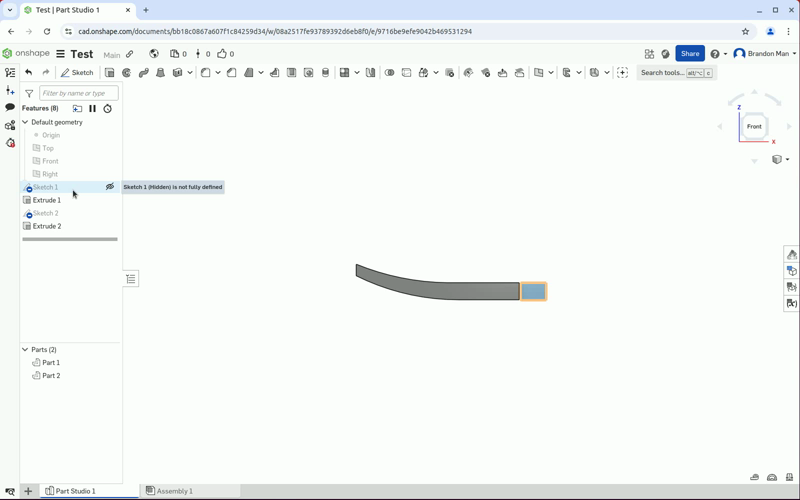
click(73, 189)
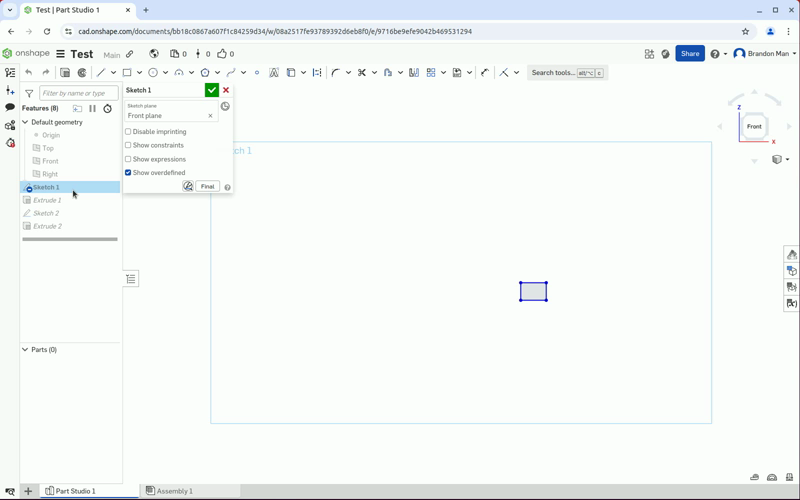
mouse_move(229, 92)
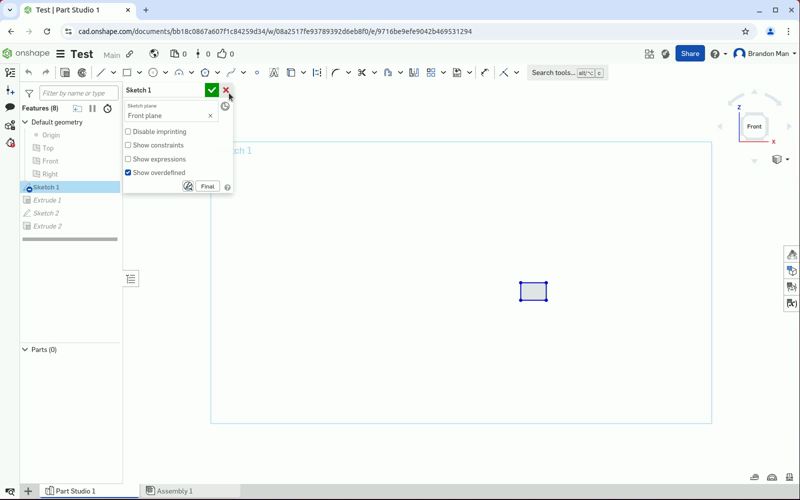
click(229, 92)
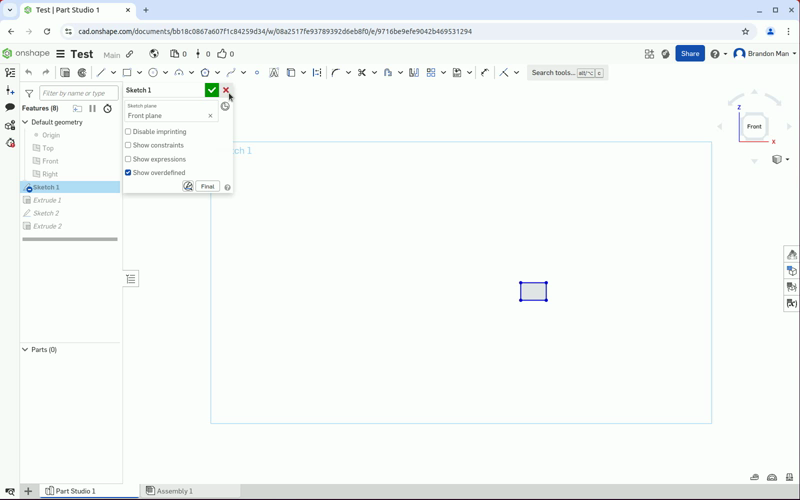
key(shift+s)
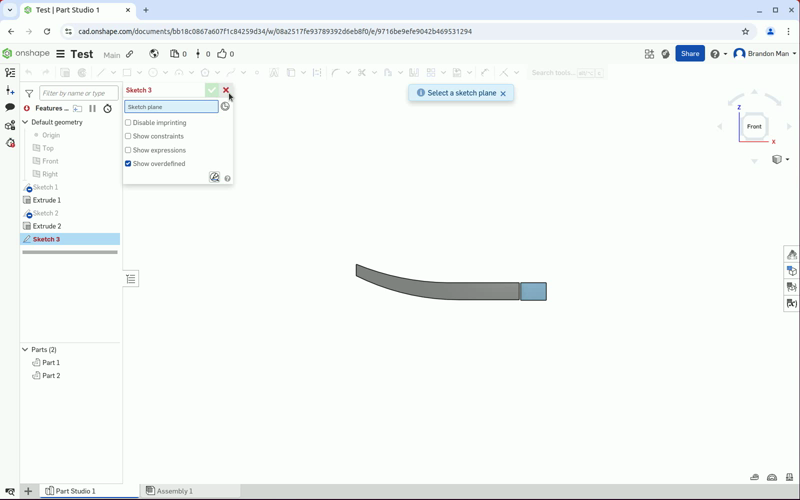
mouse_move(73, 163)
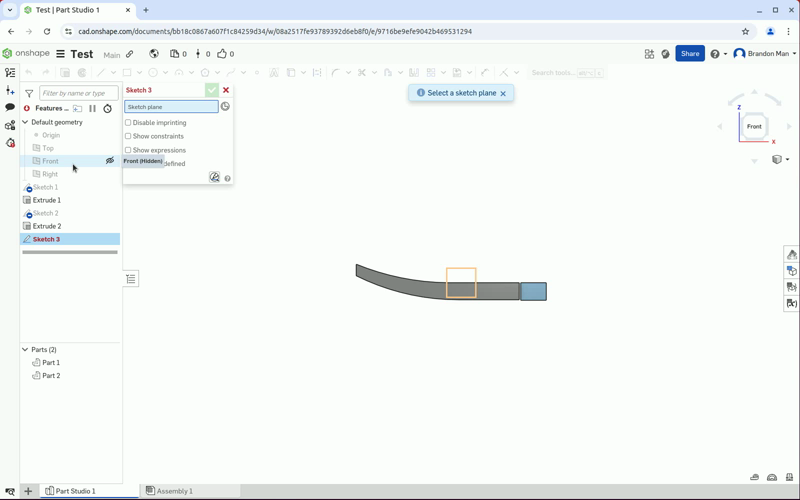
click(73, 163)
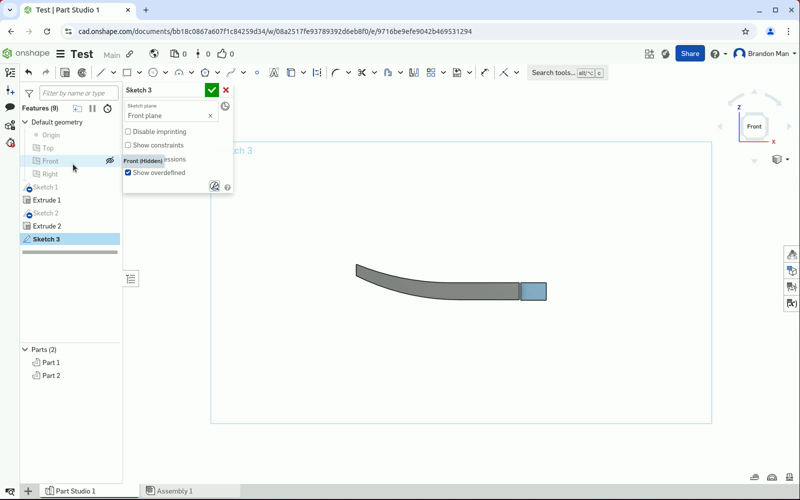
mouse_move(73, 352)
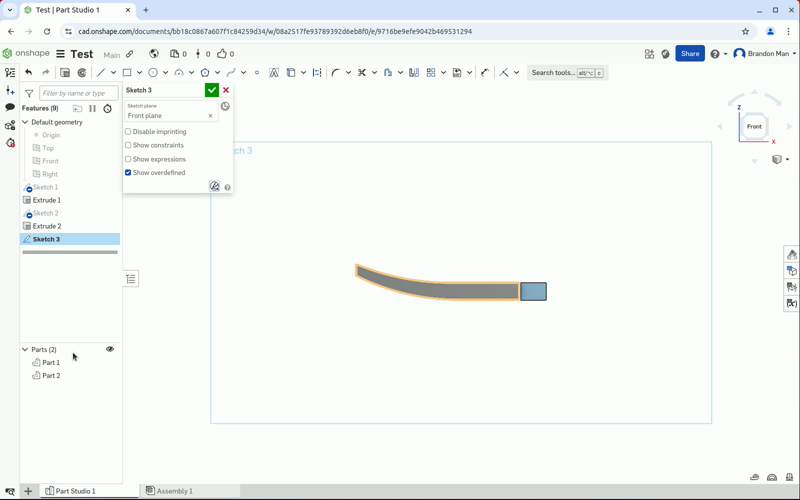
key(y)
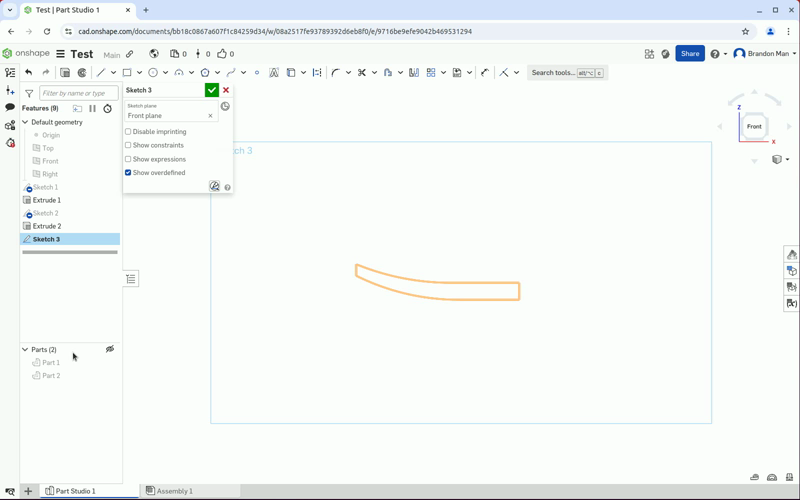
key(a)
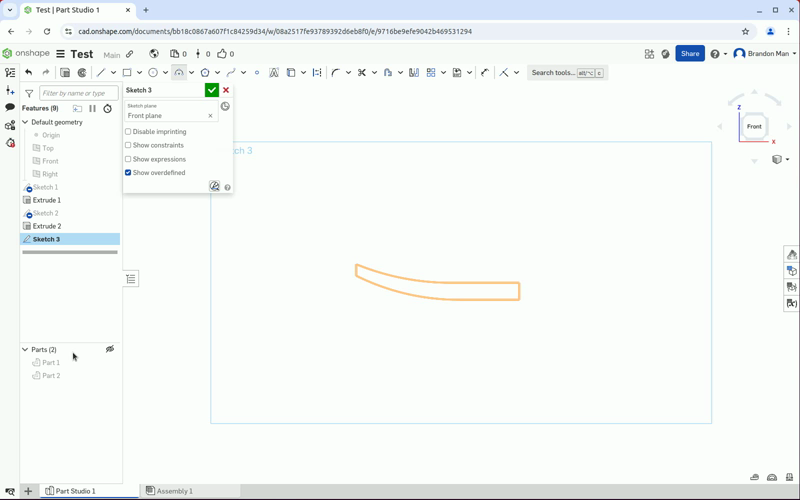
key_down(shift)
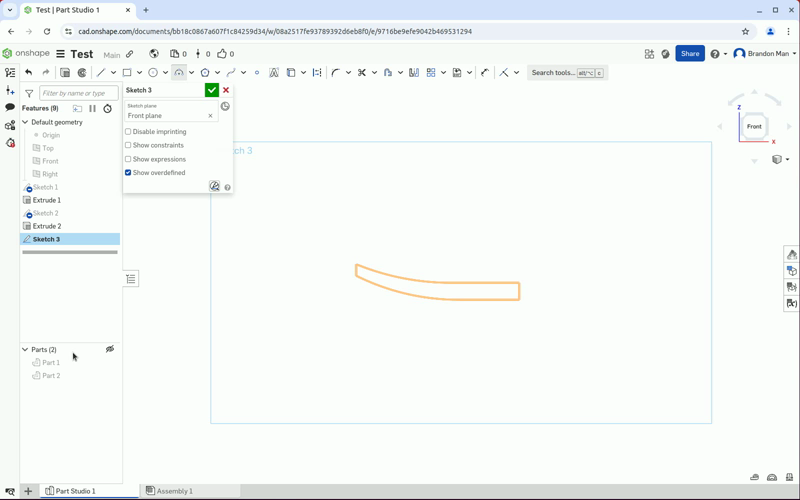
mouse_move(348, 271)
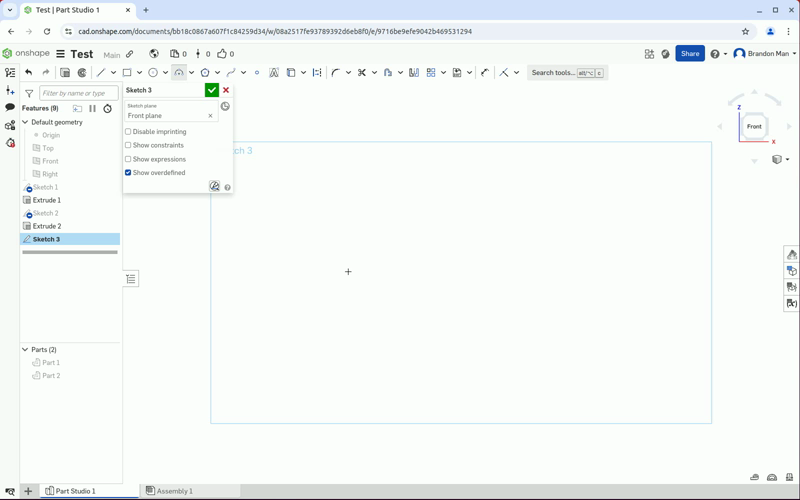
click(348, 271)
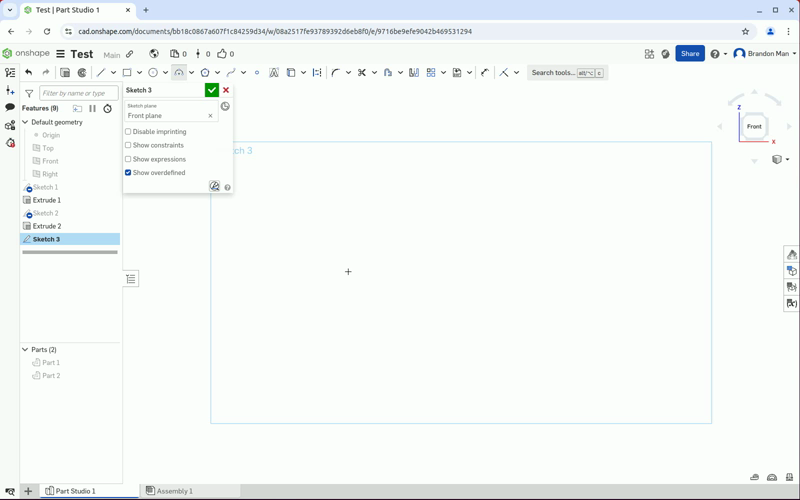
key_up(shift)
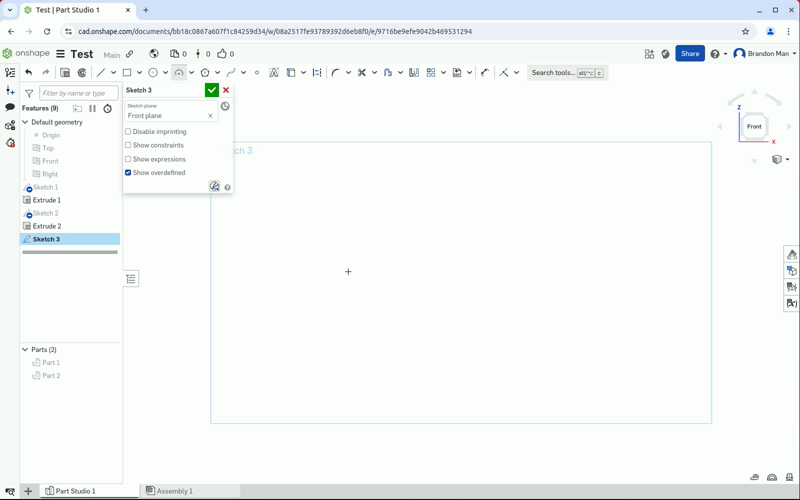
key_down(shift)
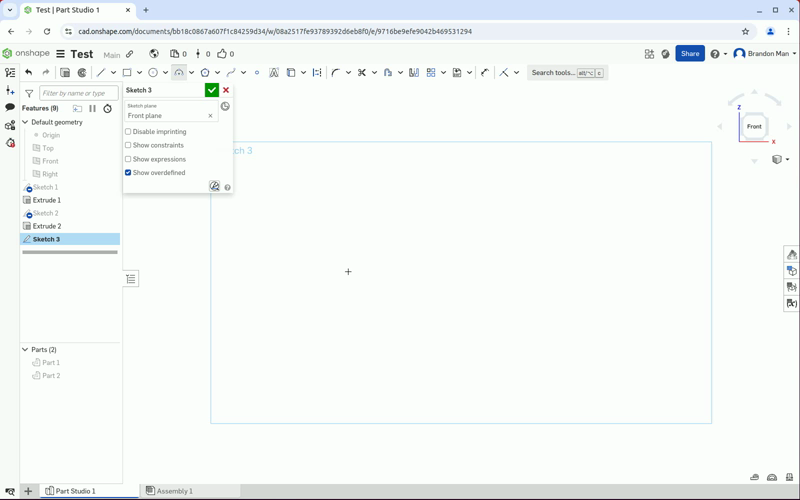
mouse_move(357, 276)
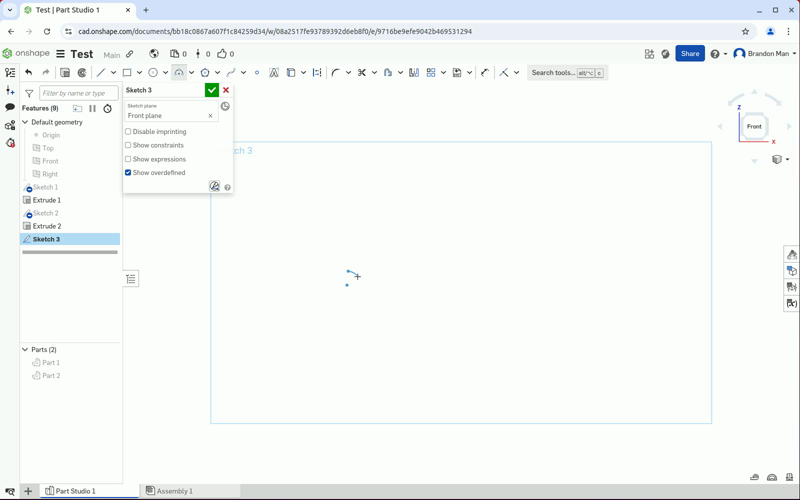
click(357, 276)
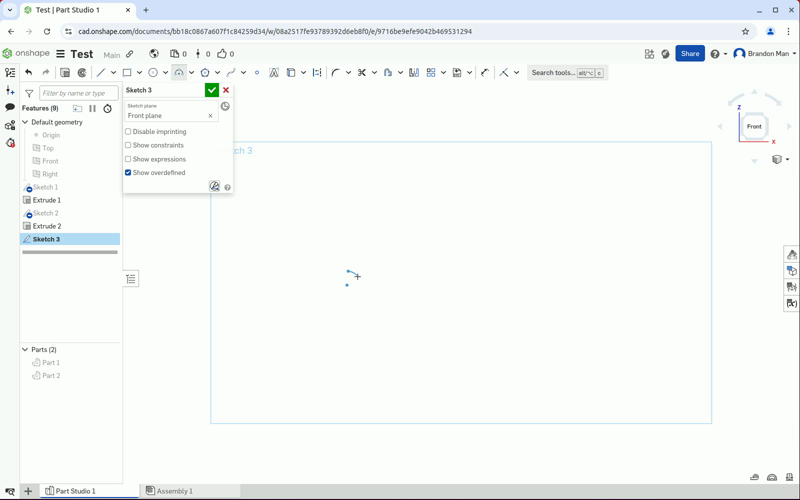
mouse_move(352, 273)
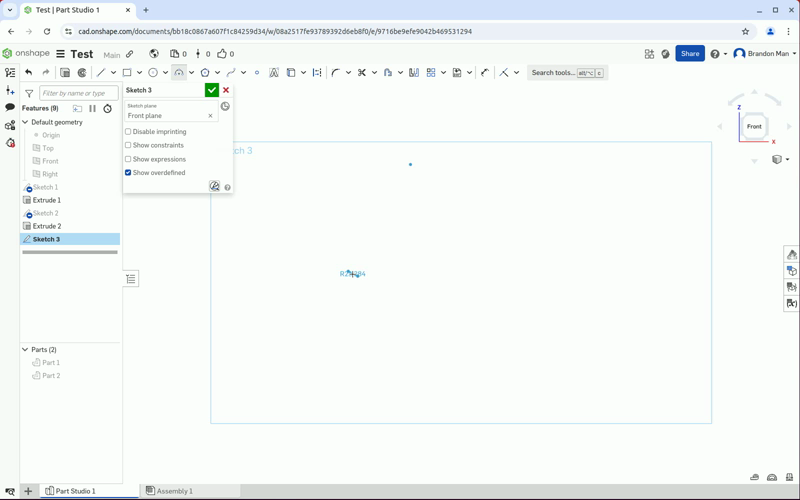
click(352, 273)
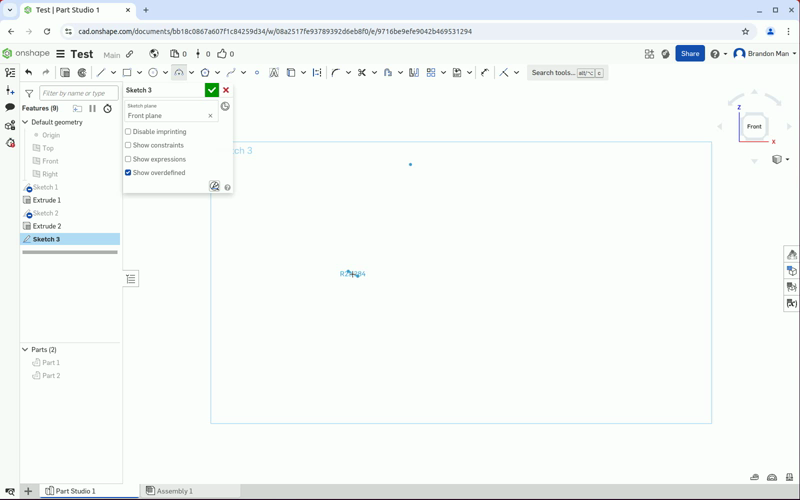
key_up(shift)
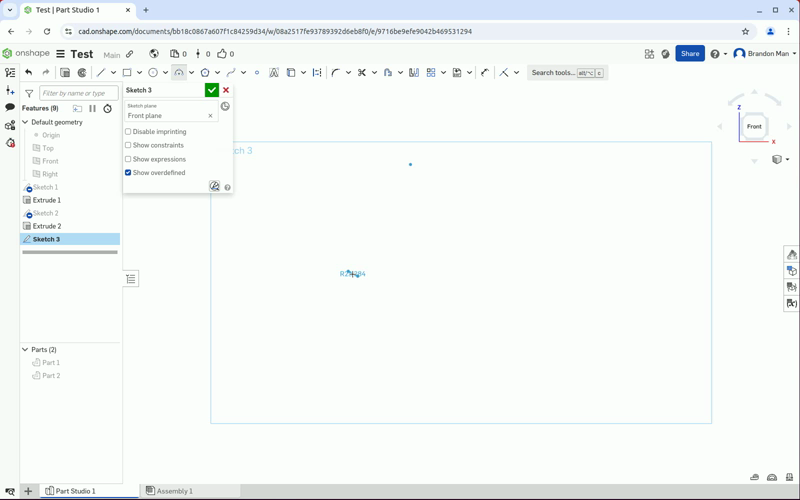
key(esc)
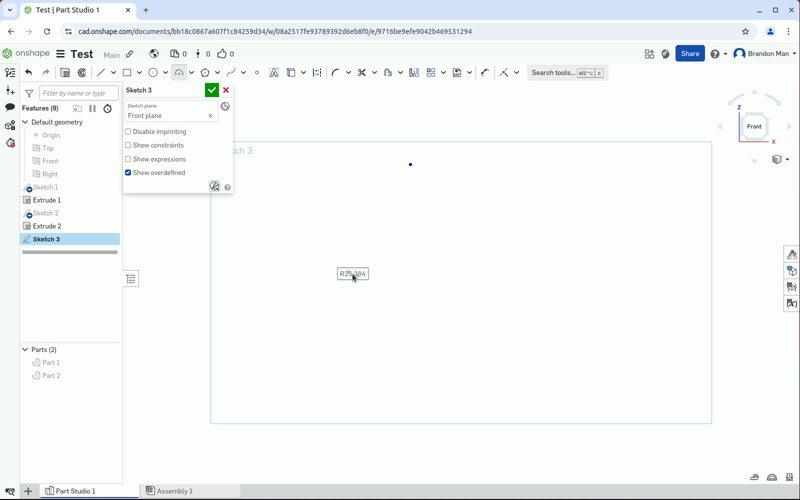
key(l)
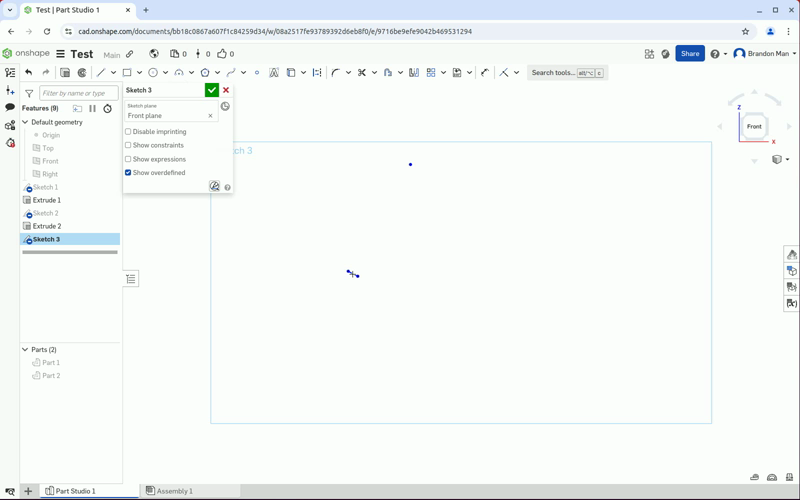
mouse_move(357, 276)
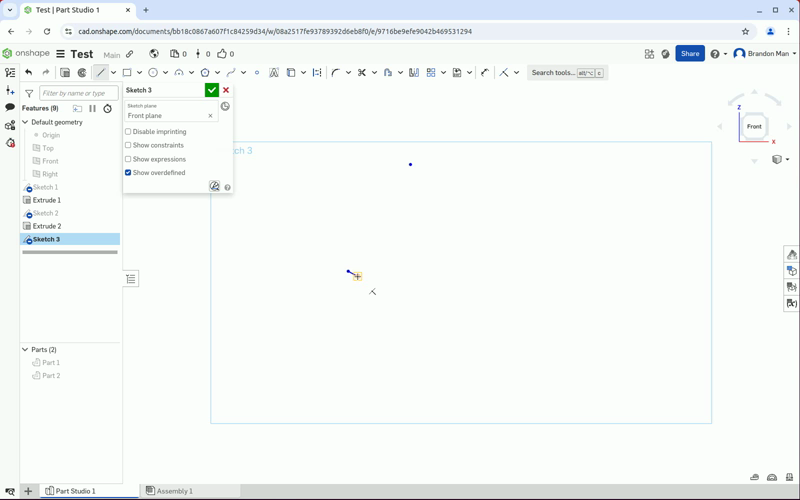
click(357, 276)
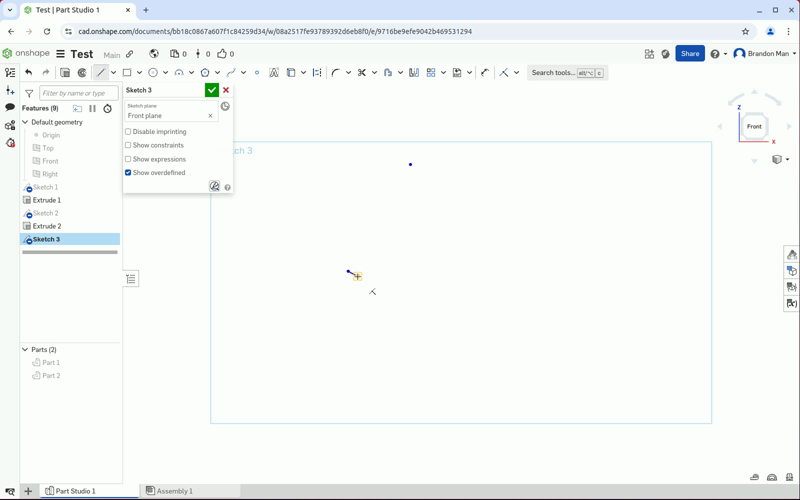
key_down(shift)
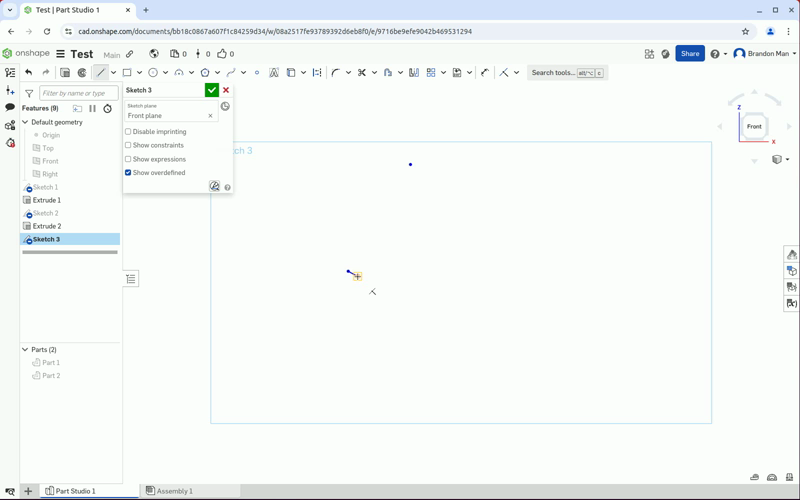
mouse_move(387, 276)
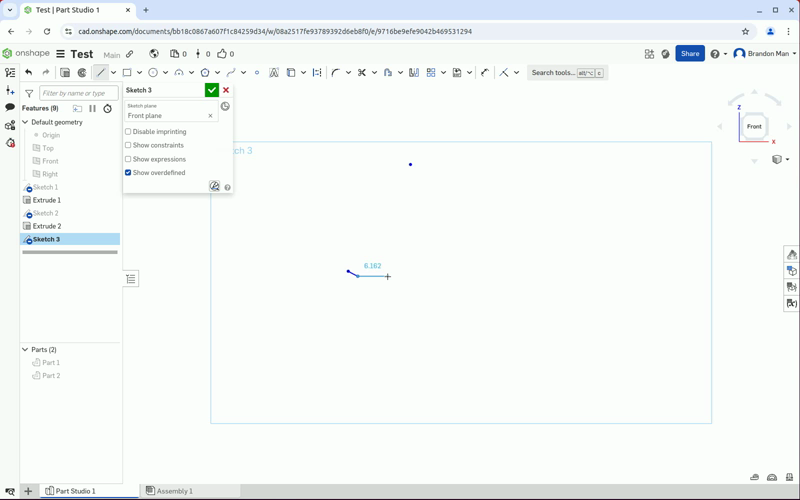
mouse_move(357, 263)
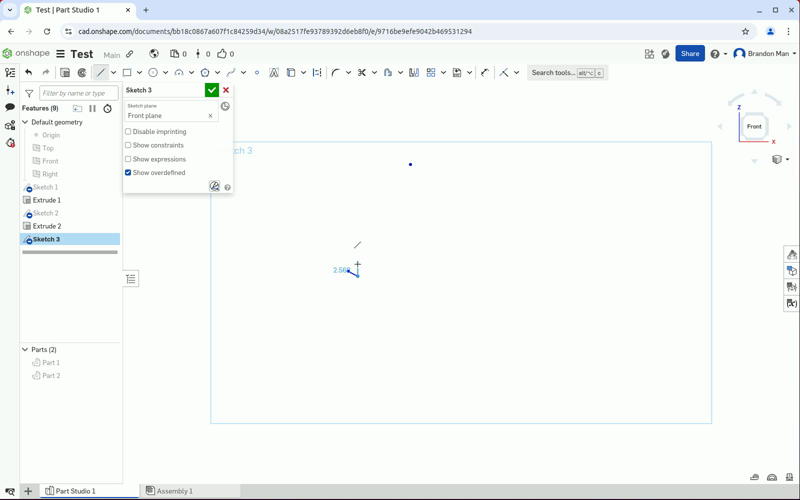
click(357, 263)
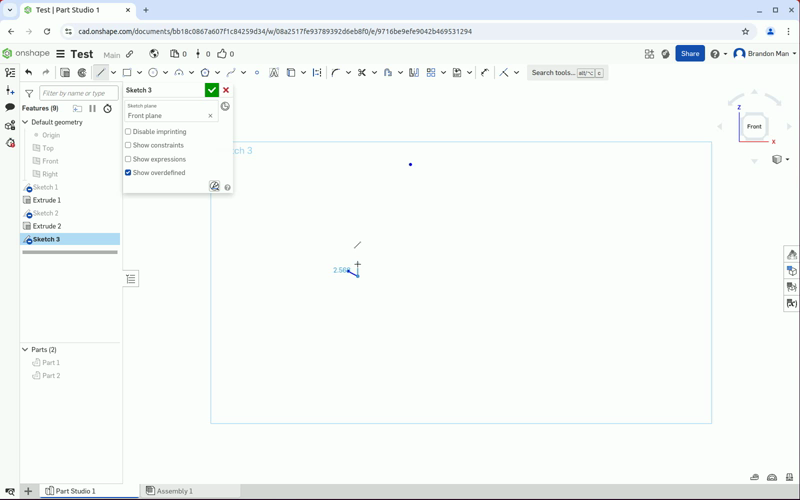
key_up(shift)
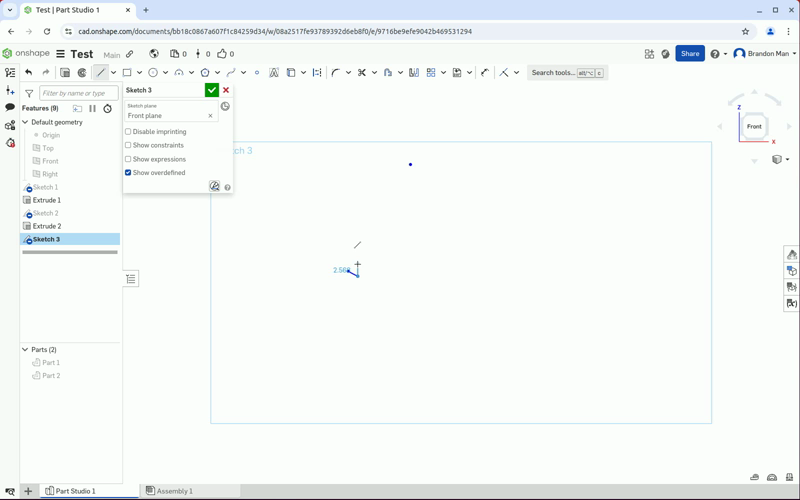
key(esc)
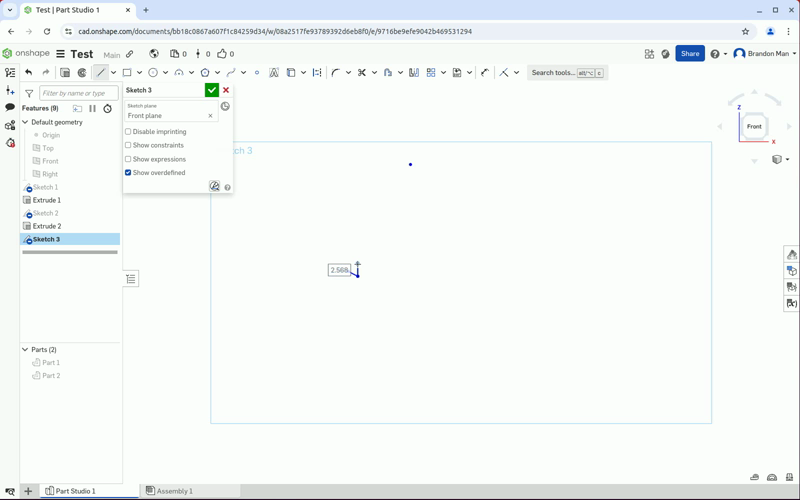
key(a)
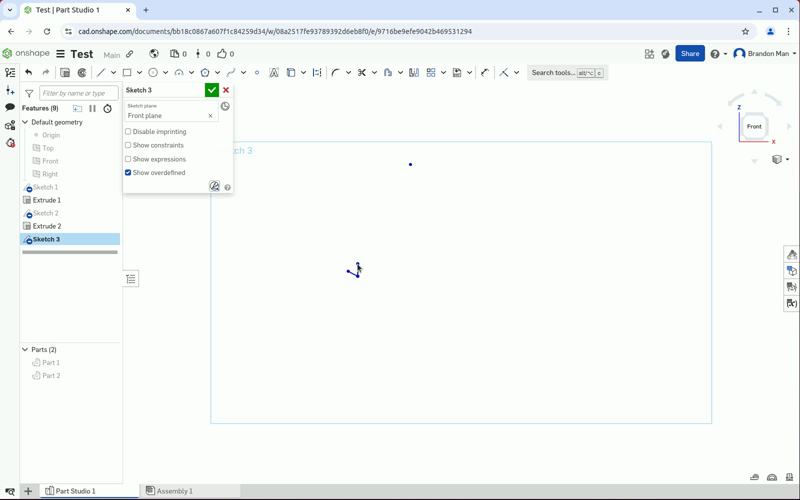
mouse_move(357, 263)
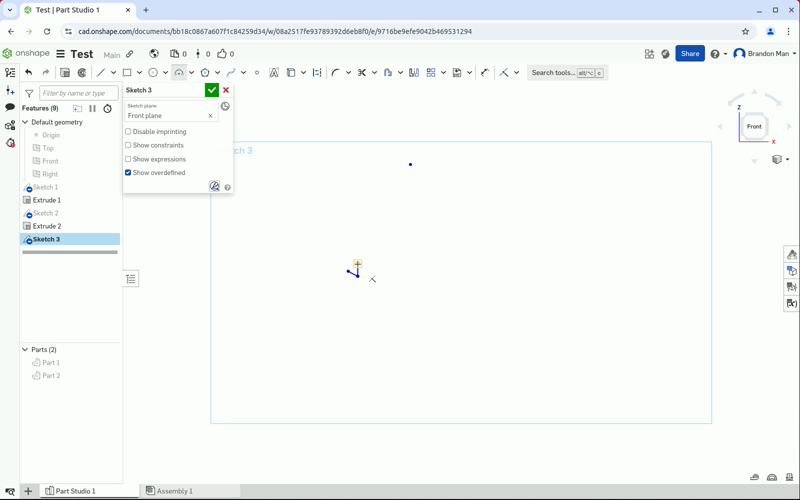
click(357, 263)
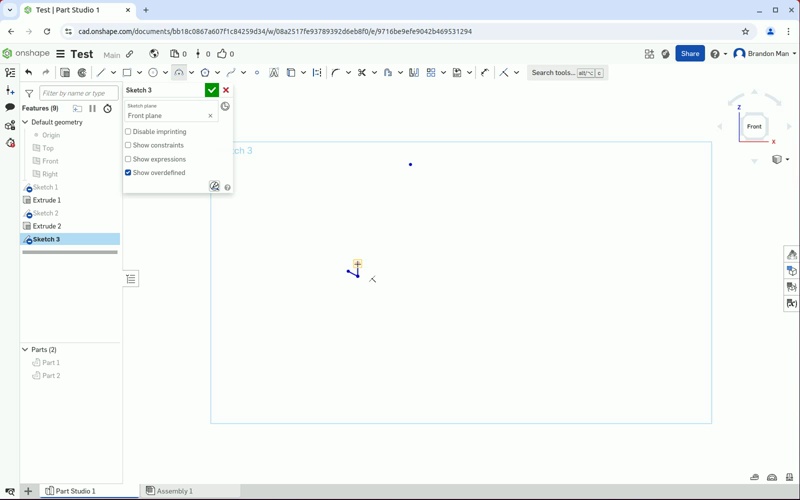
key_down(shift)
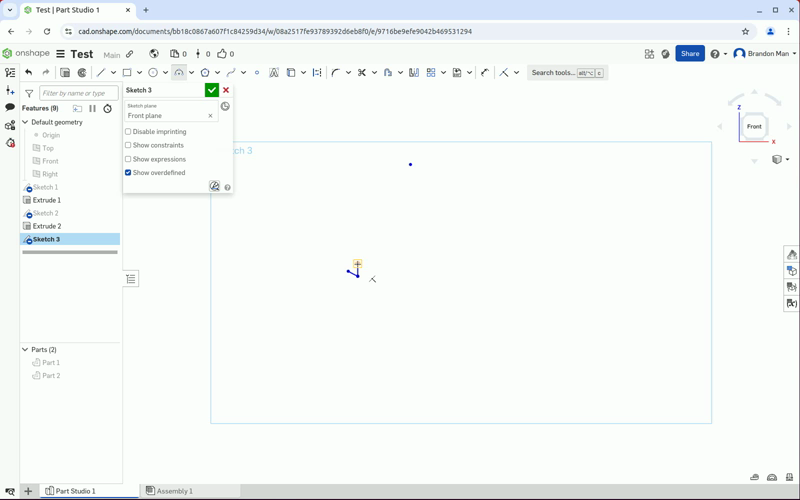
mouse_move(348, 259)
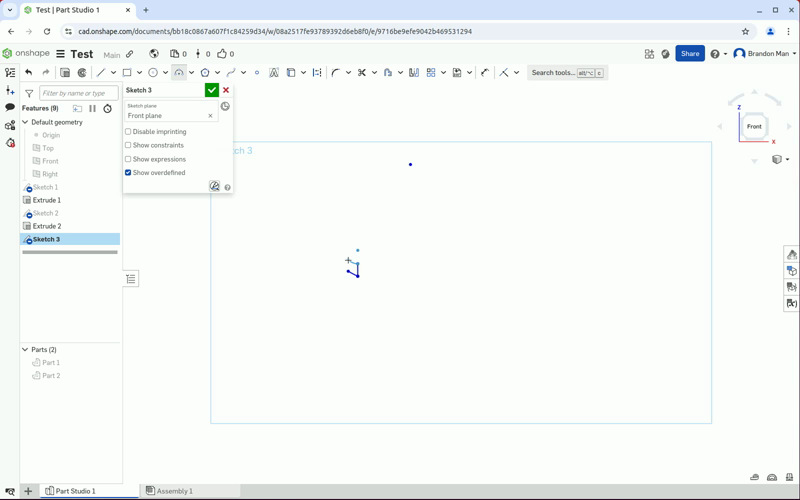
click(348, 259)
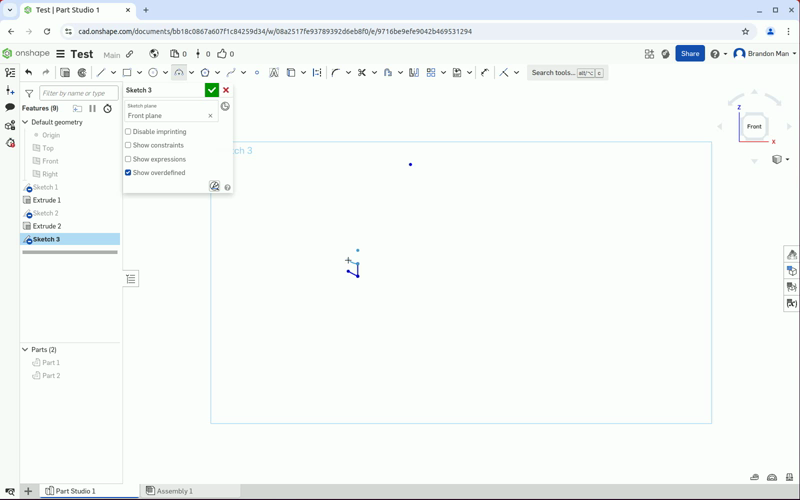
mouse_move(352, 261)
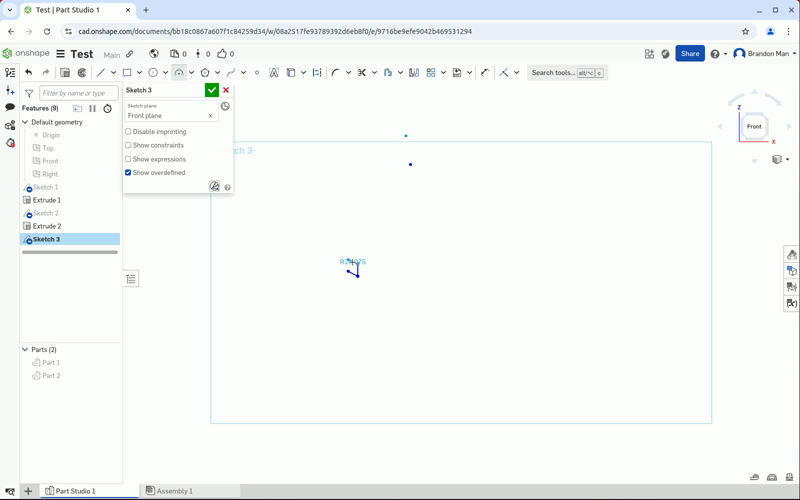
click(352, 261)
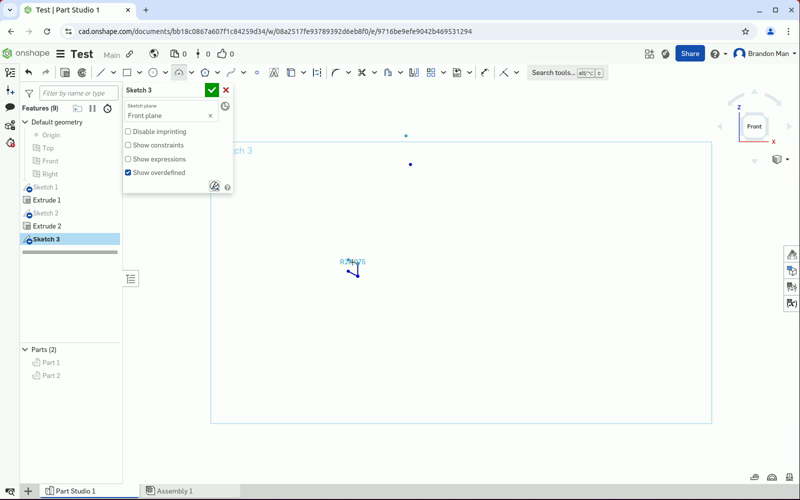
key_up(shift)
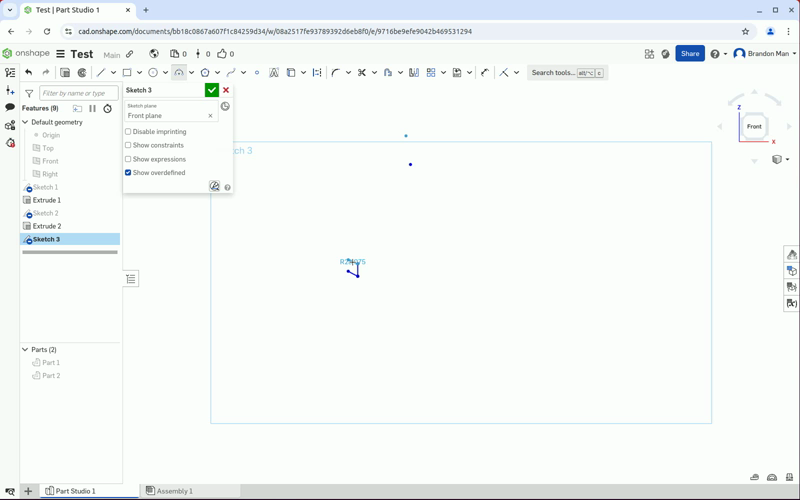
key(esc)
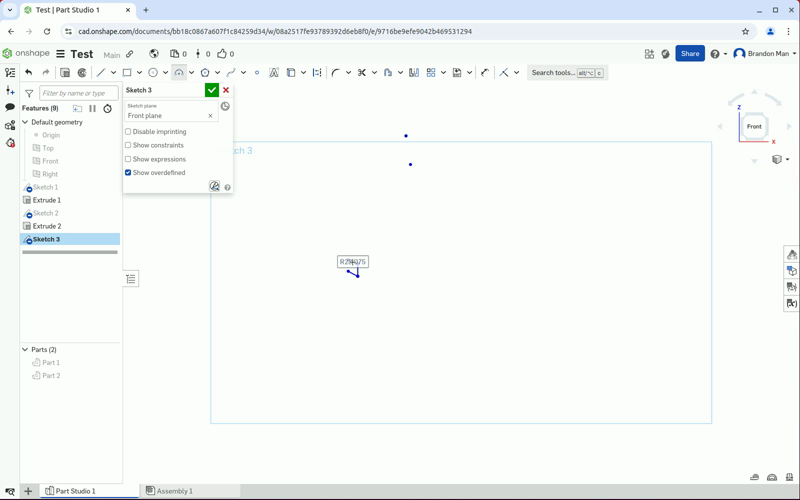
key(l)
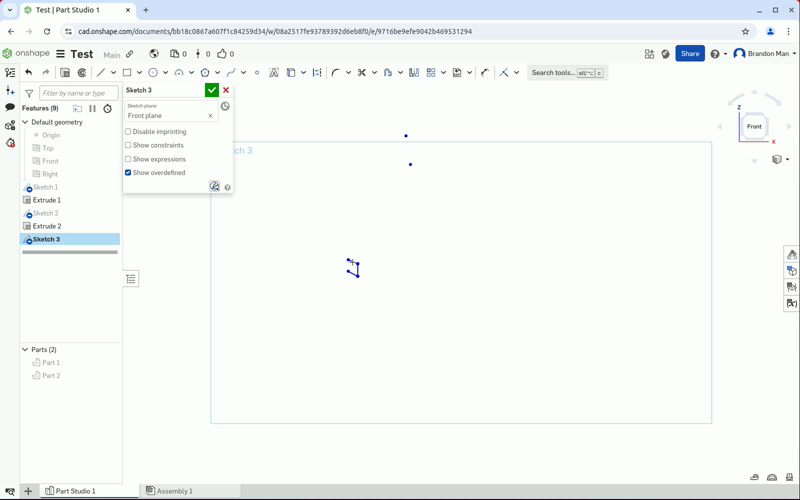
mouse_move(348, 259)
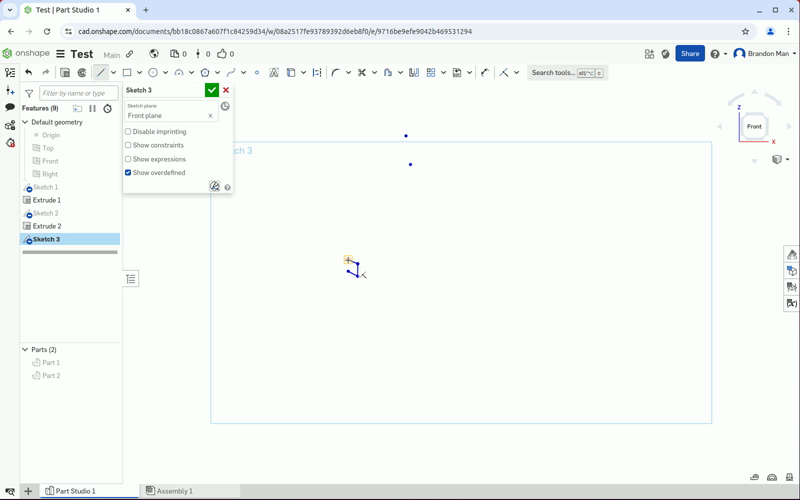
click(348, 259)
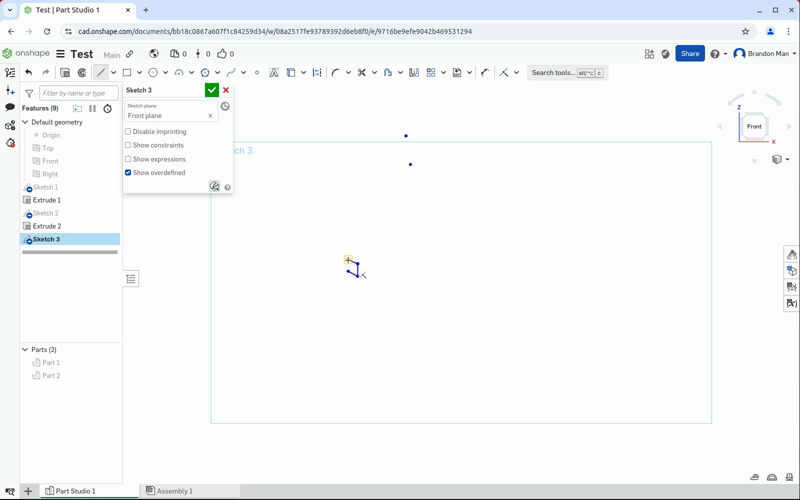
mouse_move(378, 259)
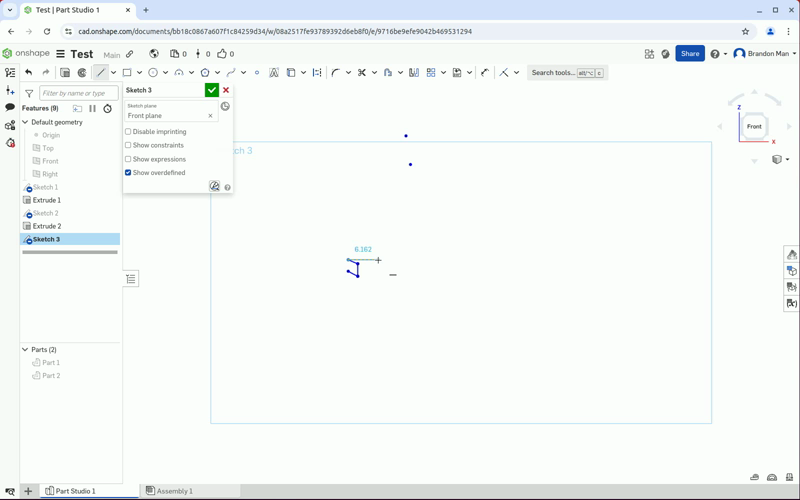
key_down(shift)
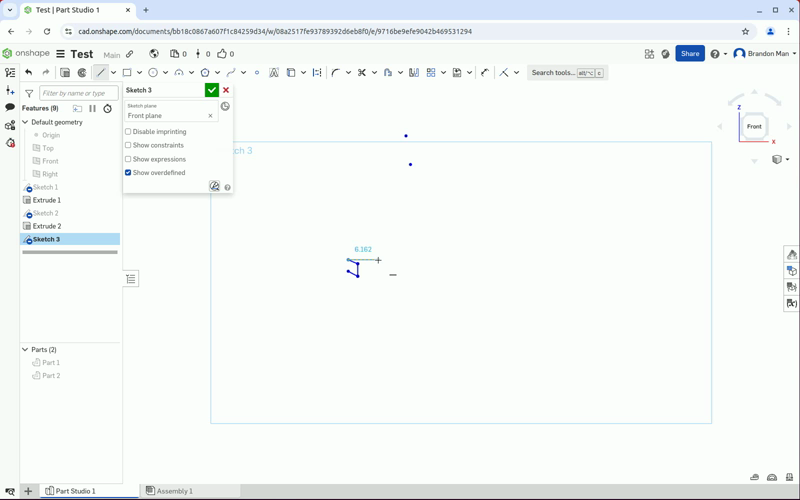
mouse_move(348, 271)
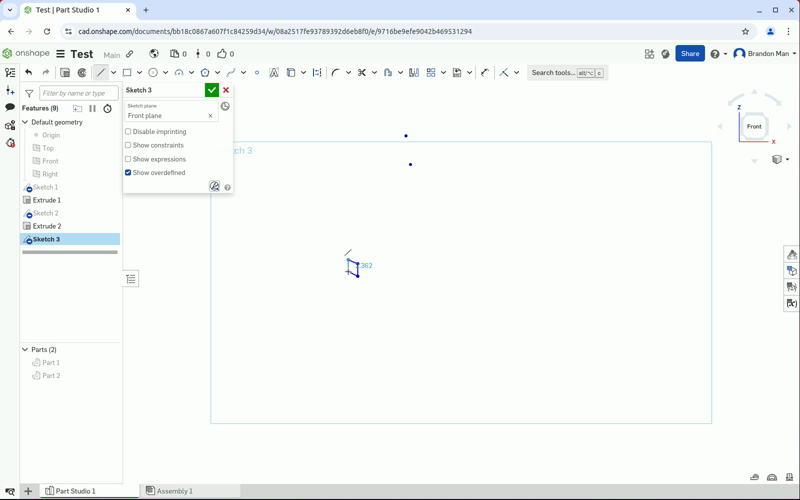
key_up(shift)
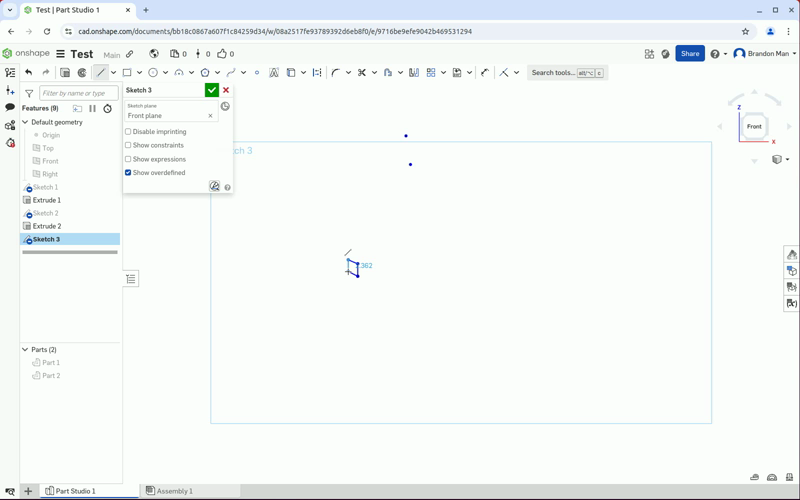
click(348, 271)
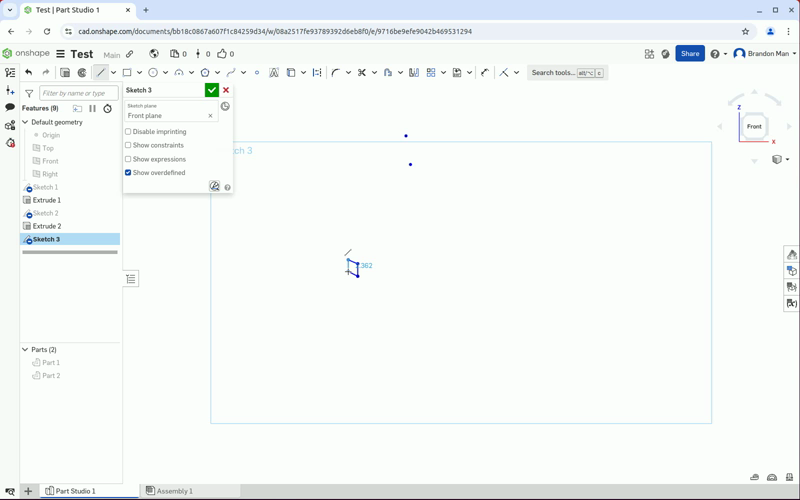
key(esc)
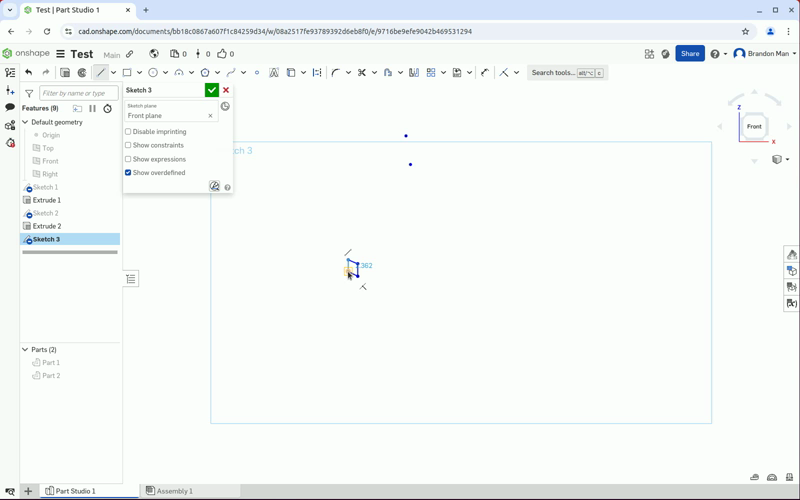
mouse_move(352, 272)
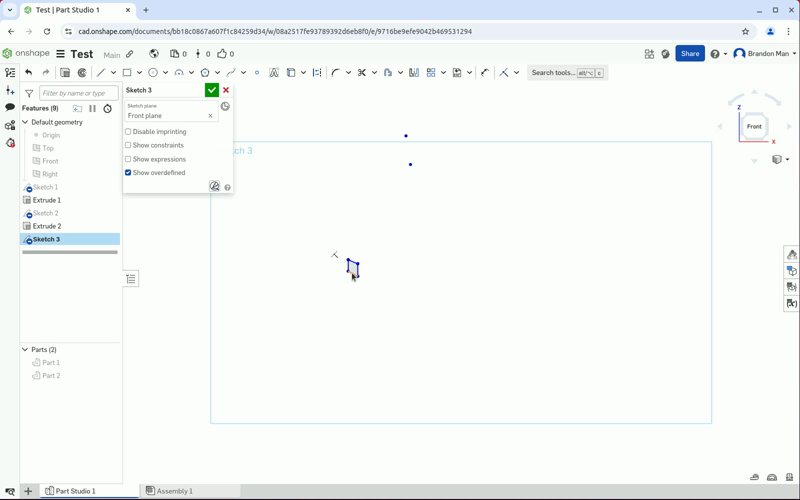
scroll(6)
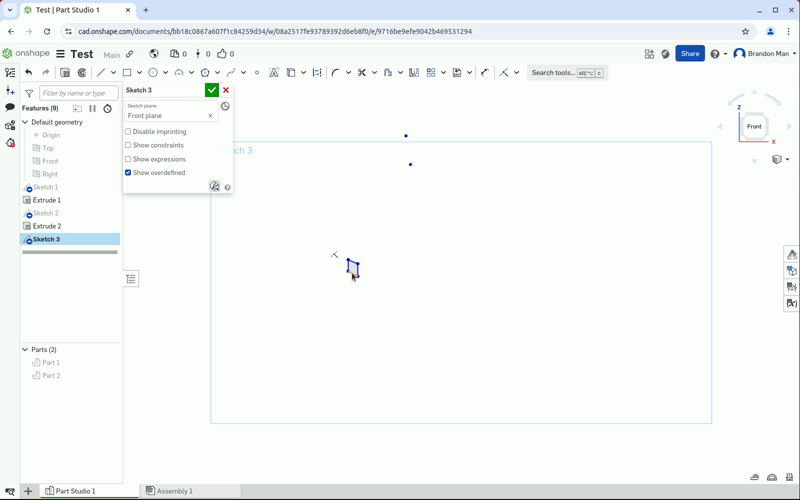
scroll(6)
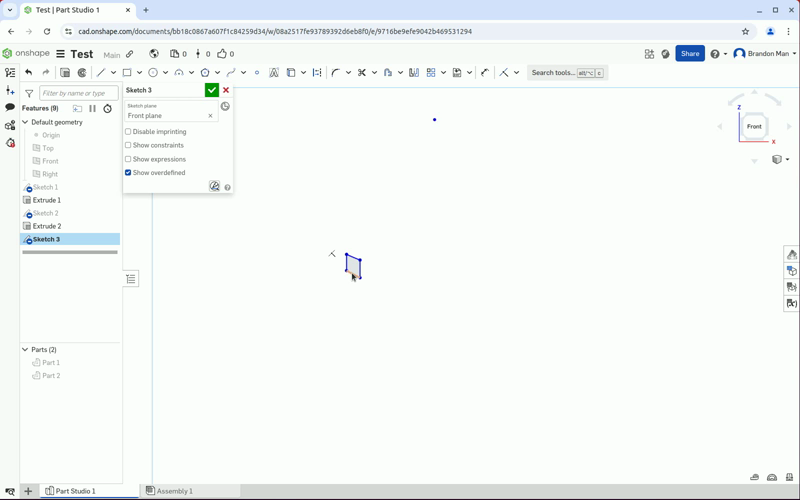
scroll(6)
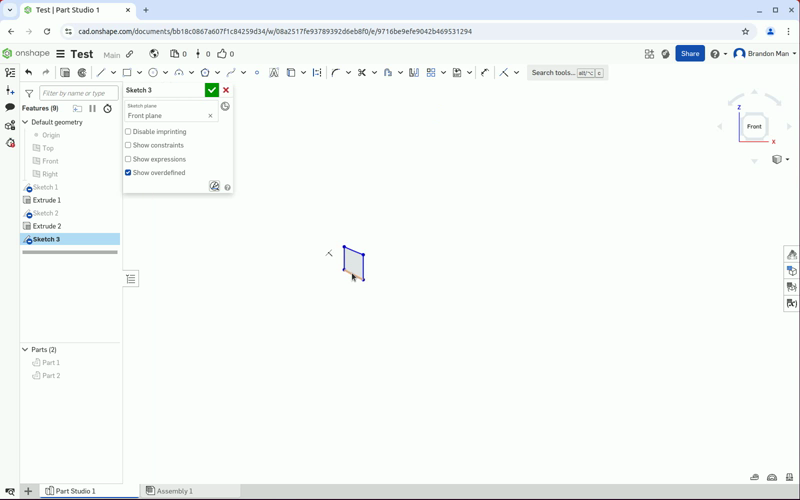
scroll(6)
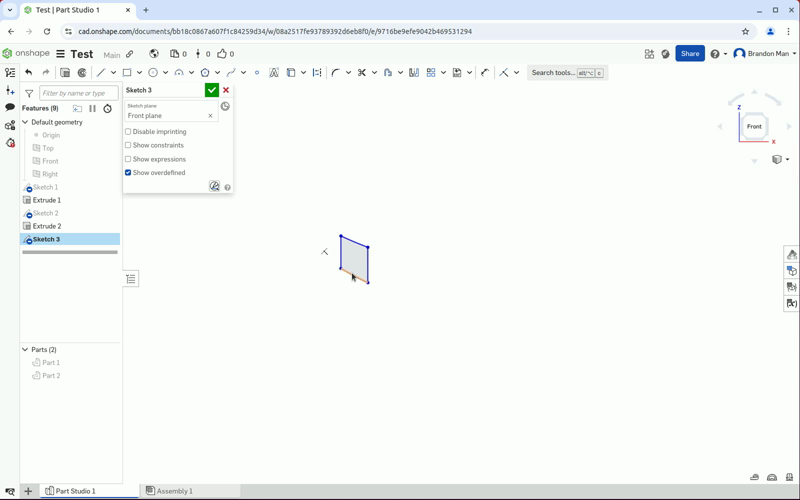
scroll(6)
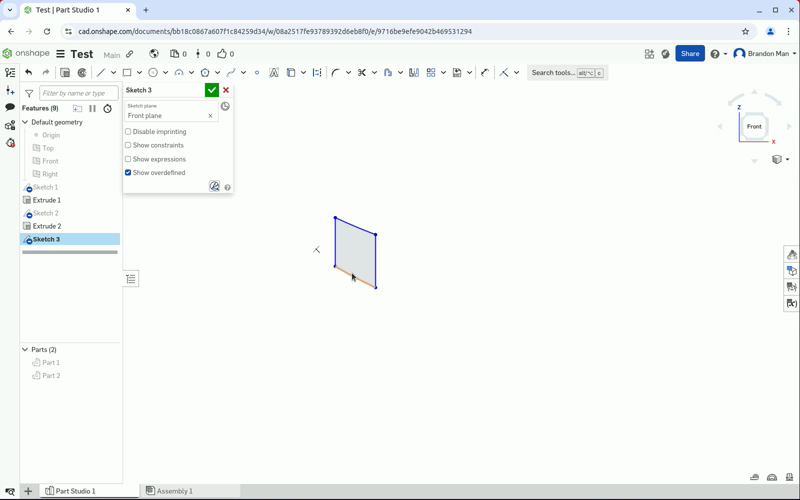
scroll(6)
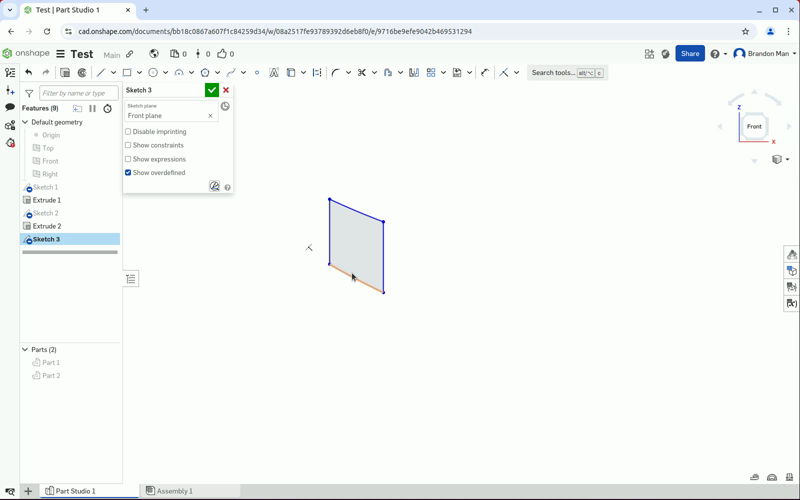
scroll(6)
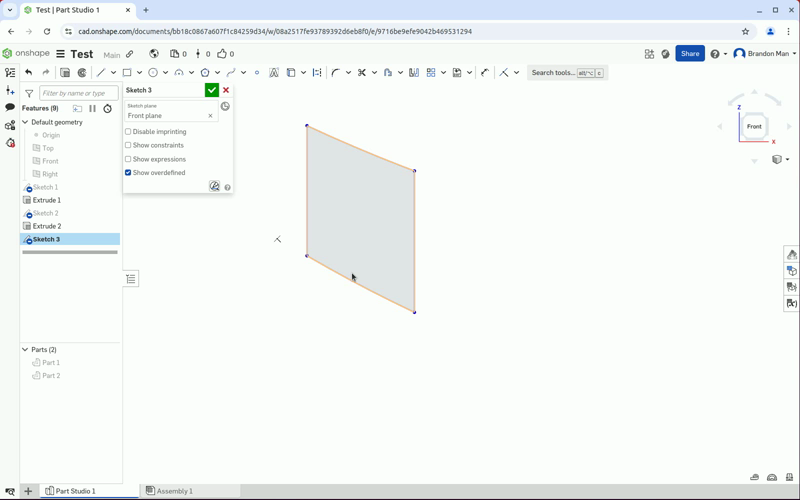
click(352, 272)
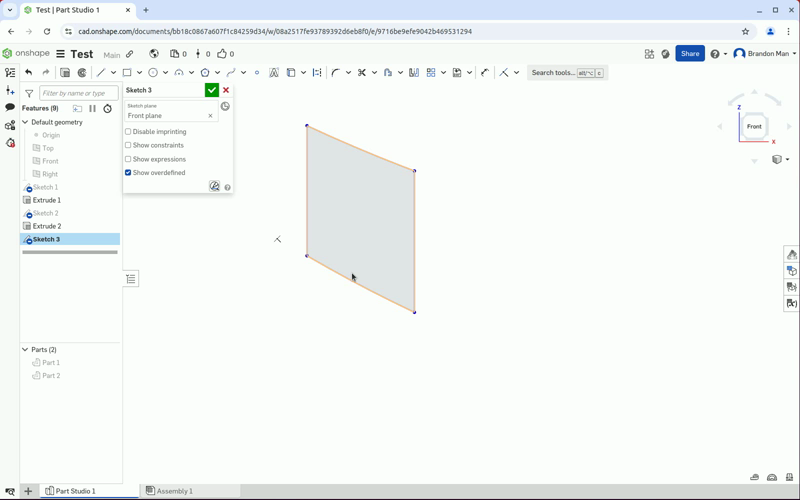
scroll(-6)
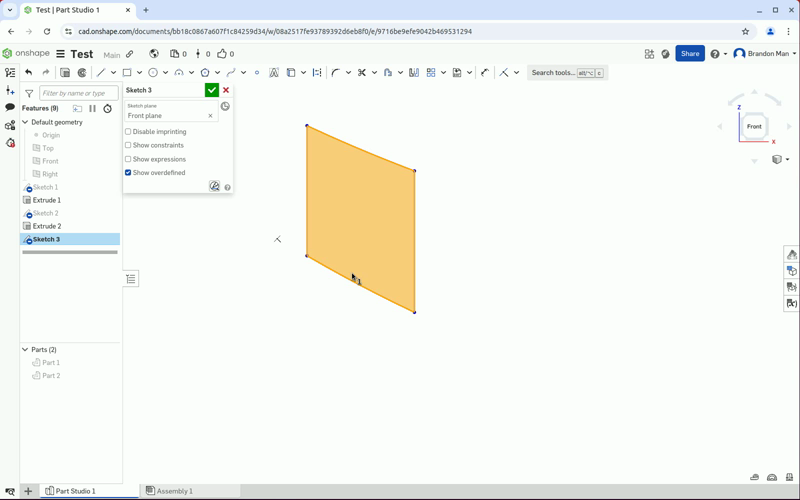
scroll(-6)
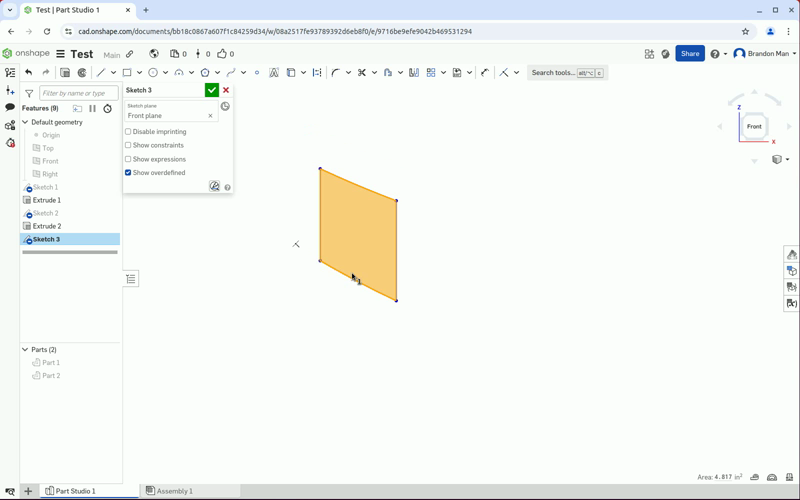
scroll(-6)
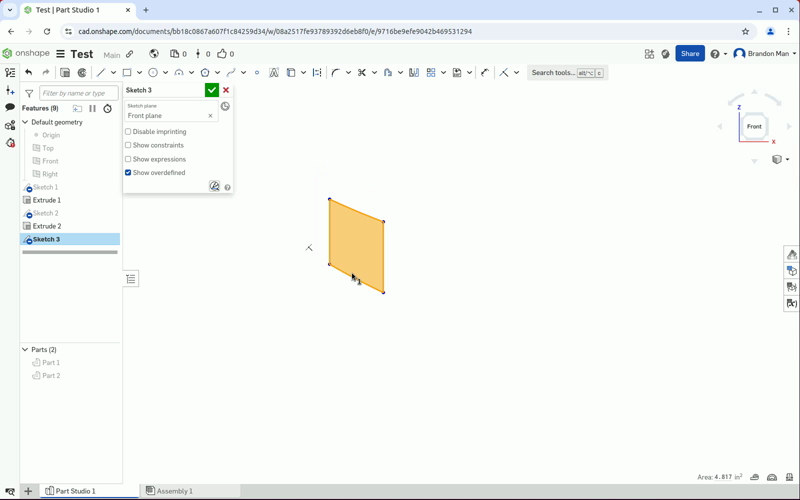
scroll(-6)
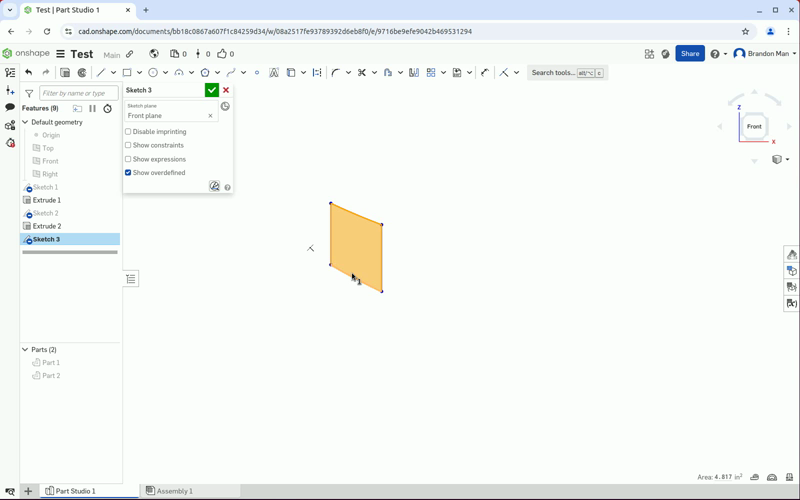
scroll(-6)
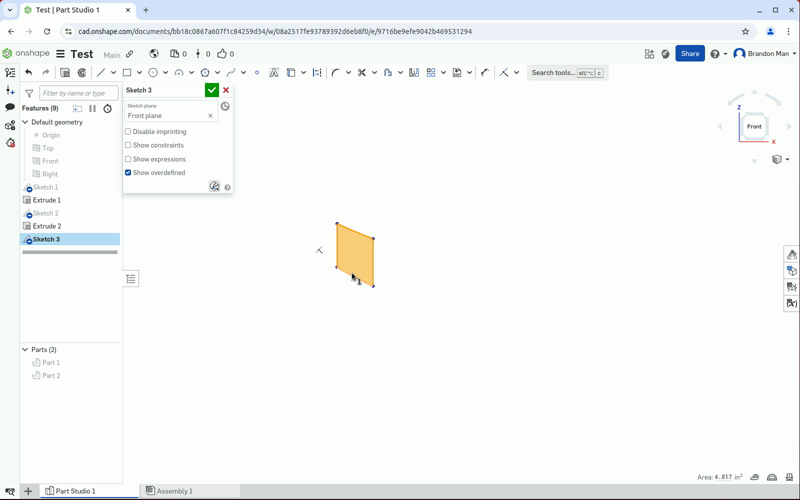
scroll(-6)
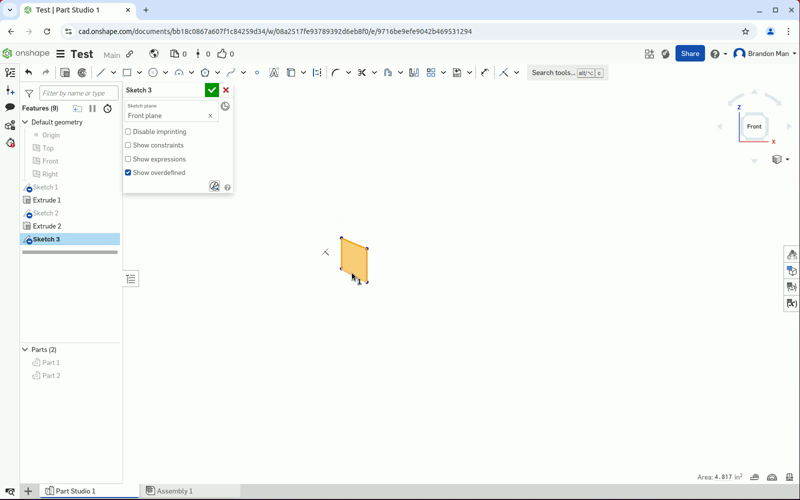
scroll(-6)
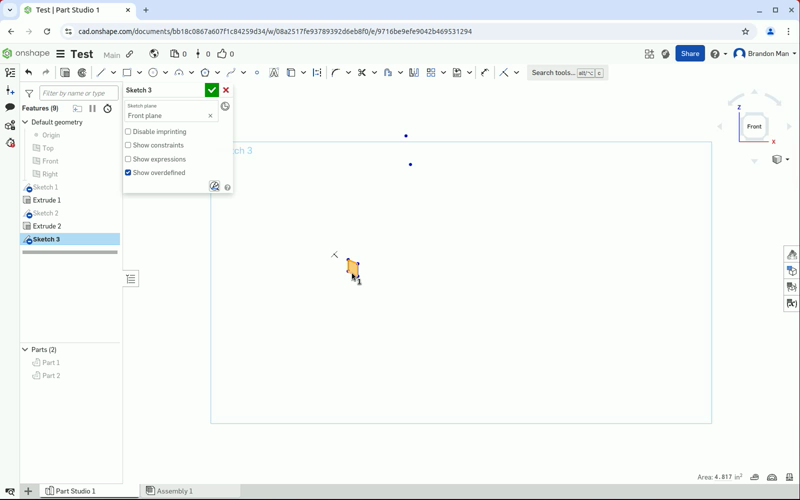
mouse_move(73, 352)
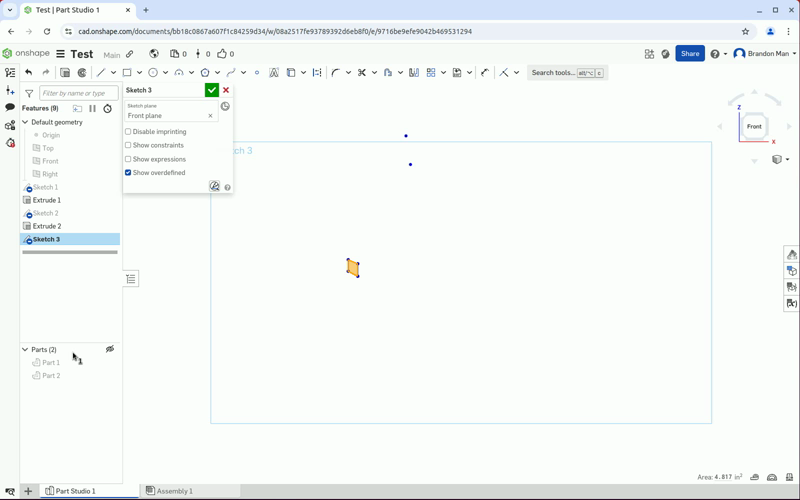
key(shift+y)
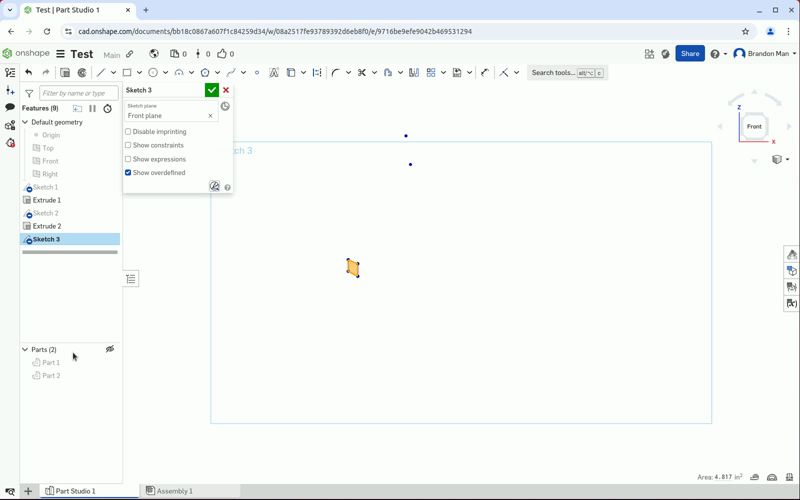
key(shift+e)
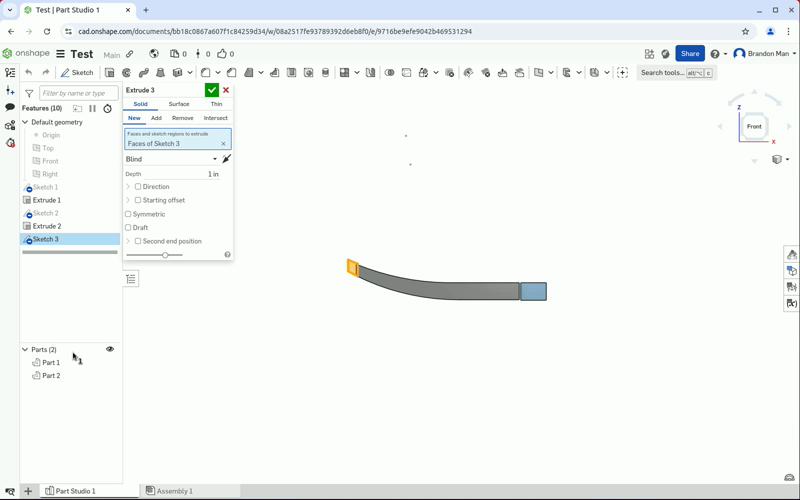
mouse_move(143, 106)
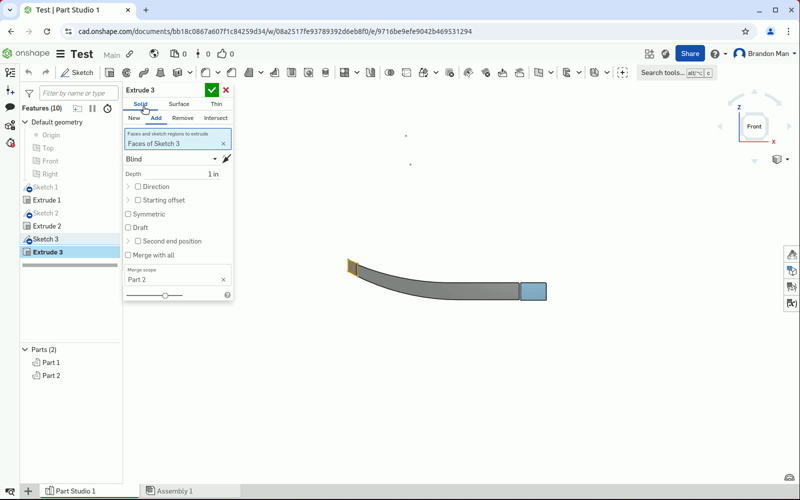
click(143, 106)
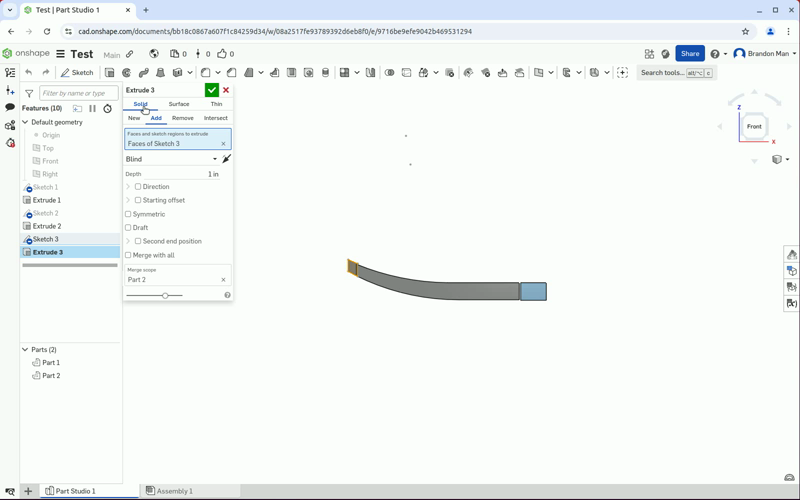
mouse_move(137, 120)
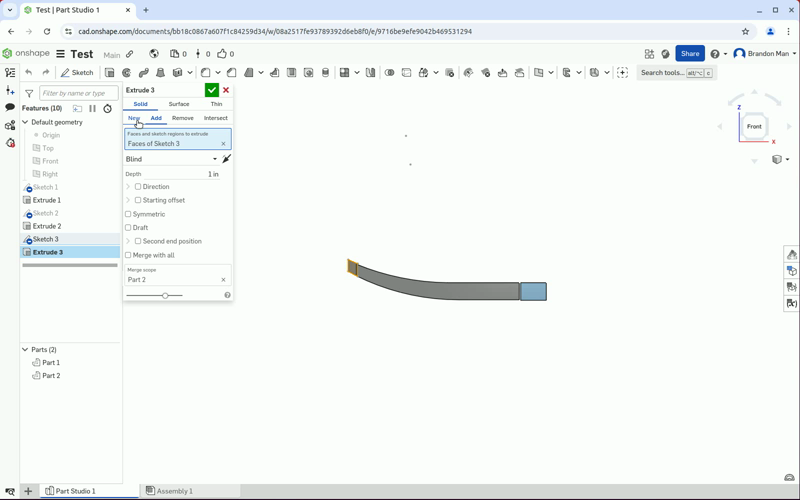
click(137, 120)
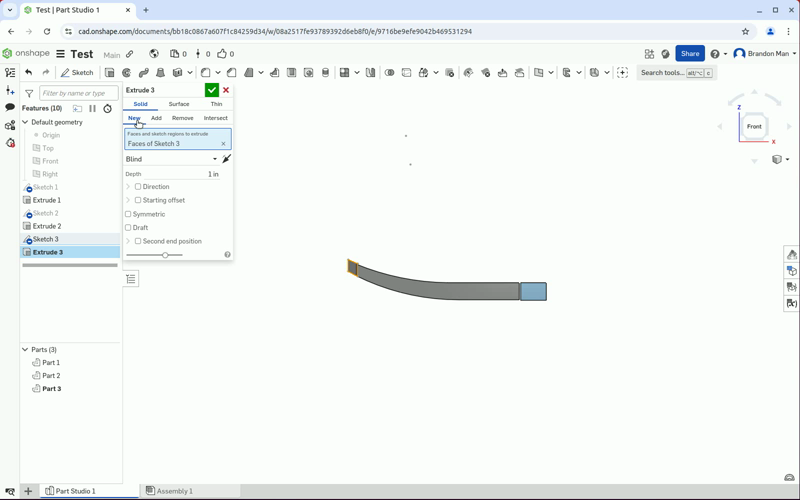
key(tab, 4)
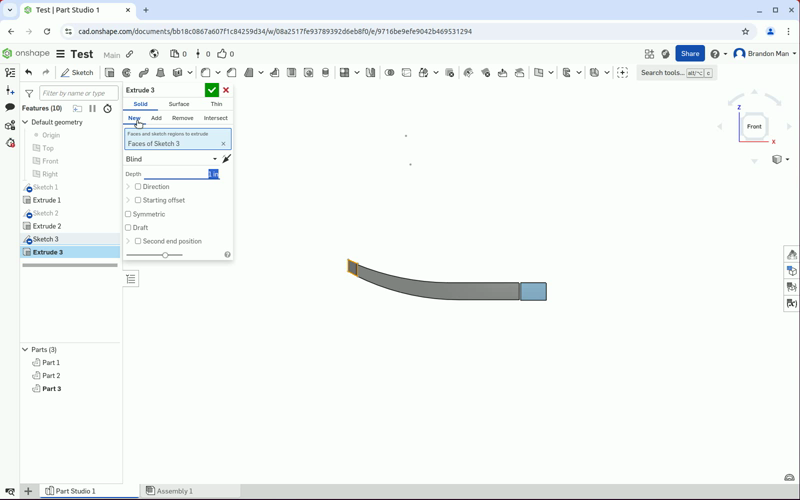
text(2.888)
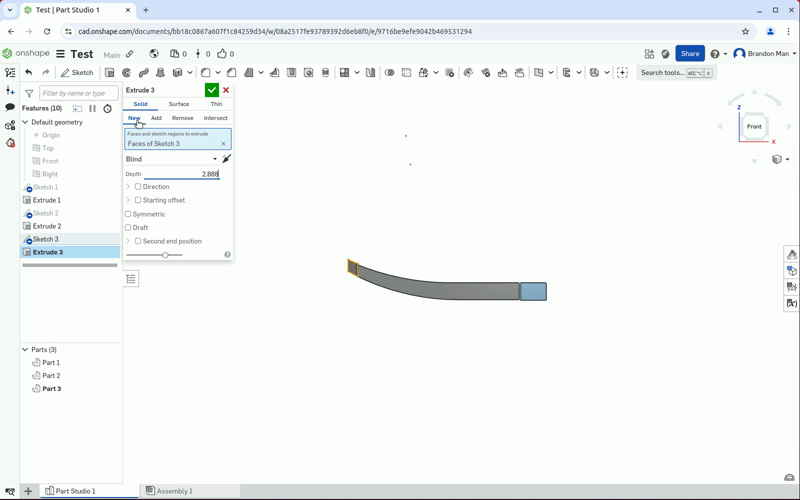
key(tab, 3)
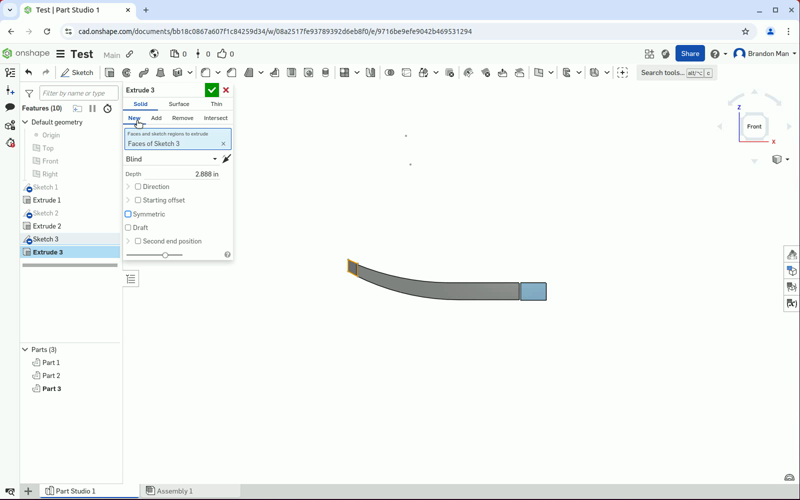
key(space)
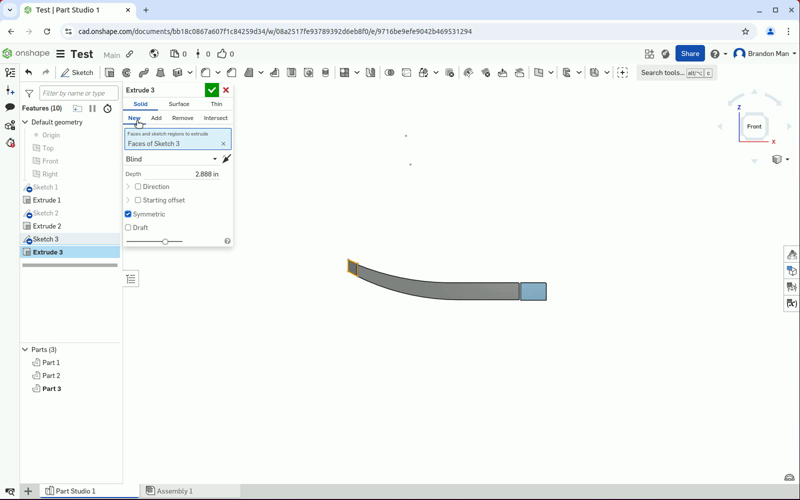
key(enter)
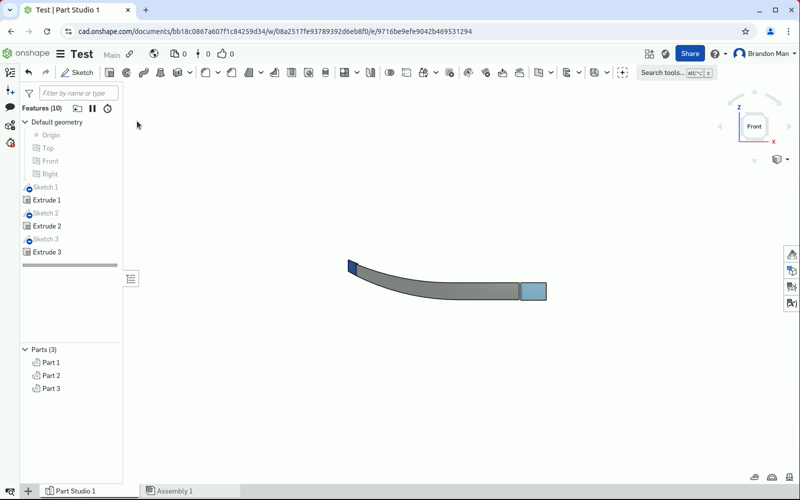
key(shift+h)
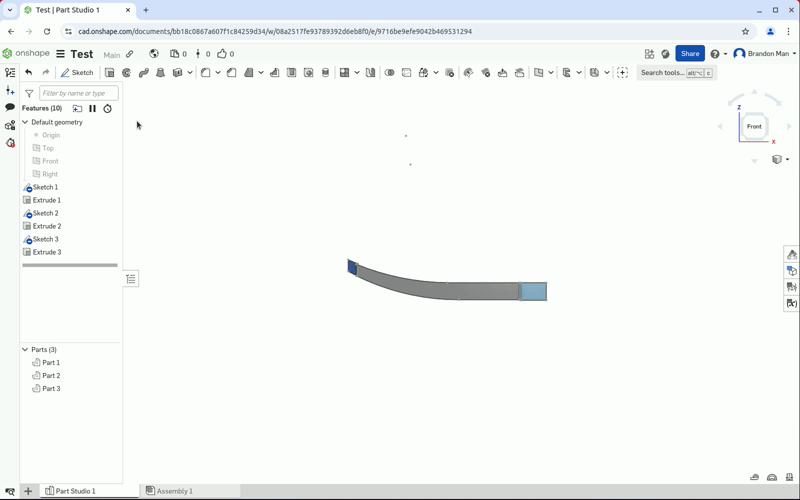
key(shift+h)
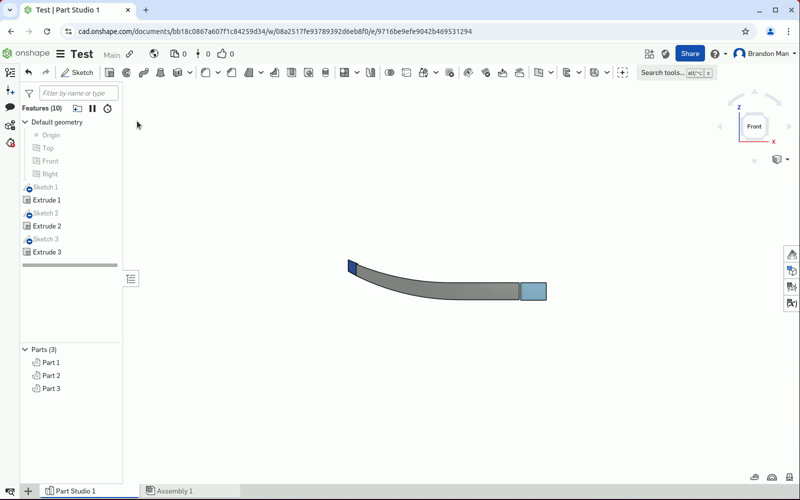
mouse_move(73, 189)
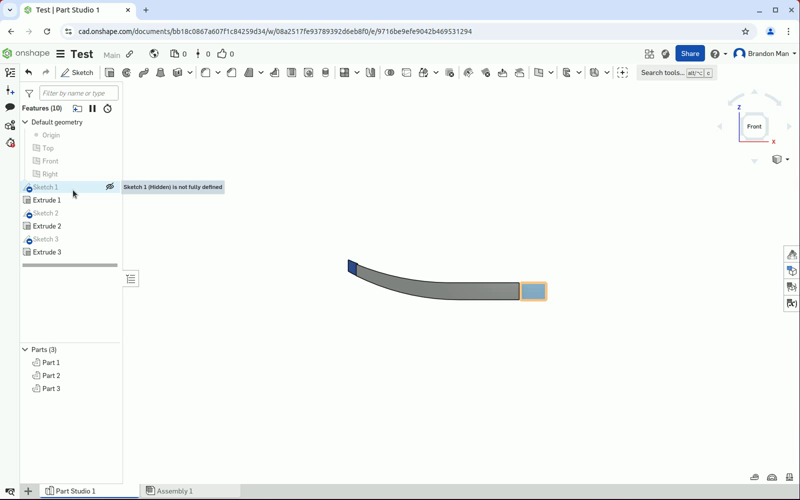
click(73, 189)
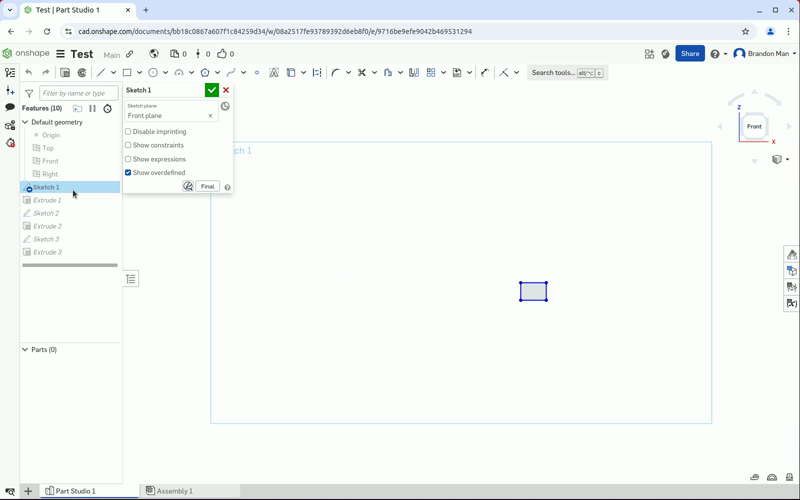
mouse_move(229, 92)
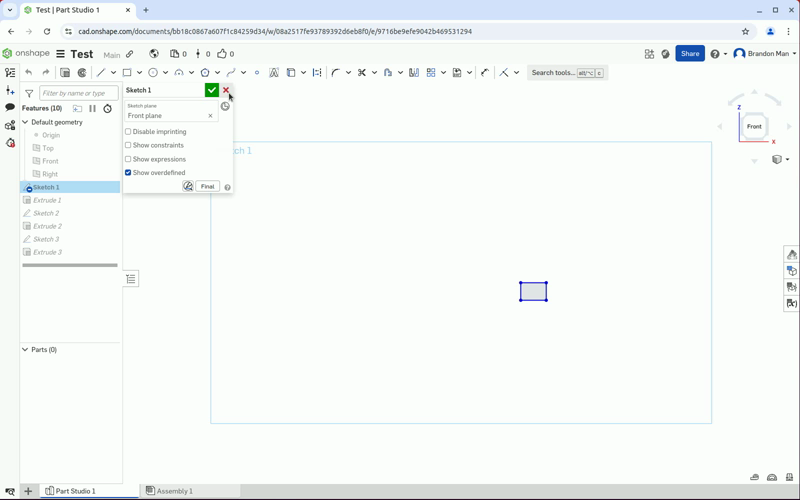
click(229, 92)
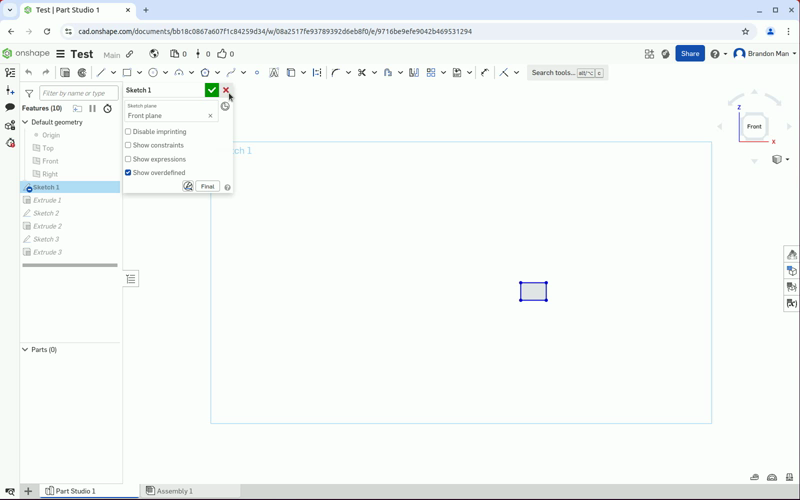
key(shift+s)
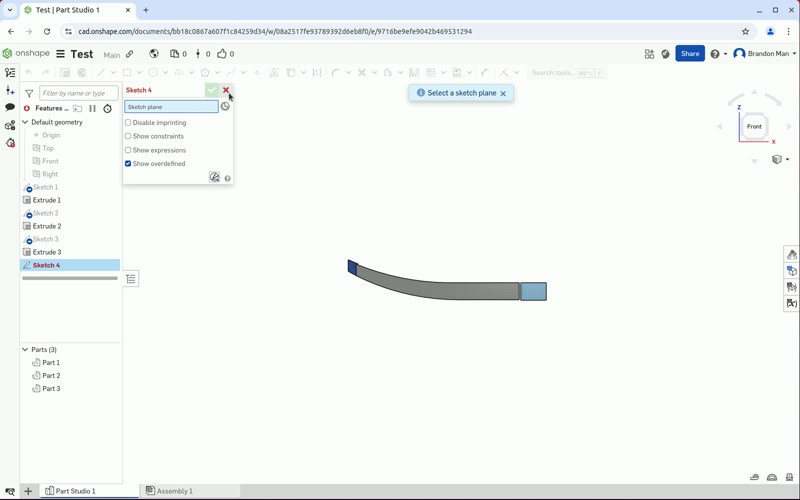
mouse_move(73, 163)
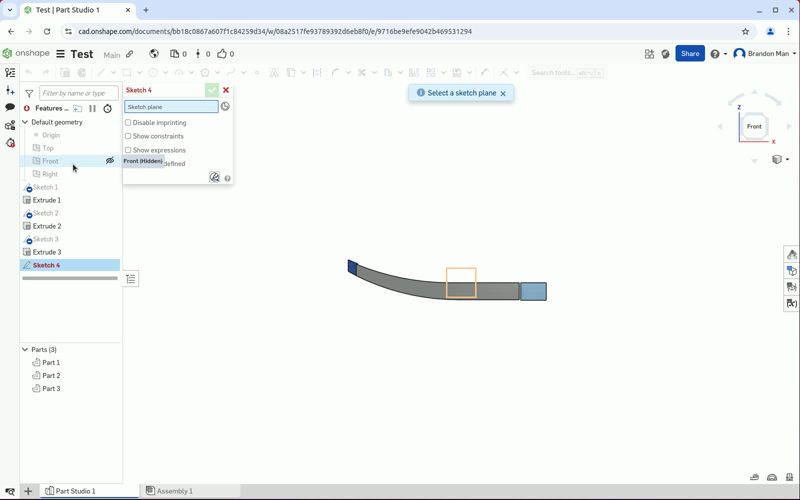
click(73, 163)
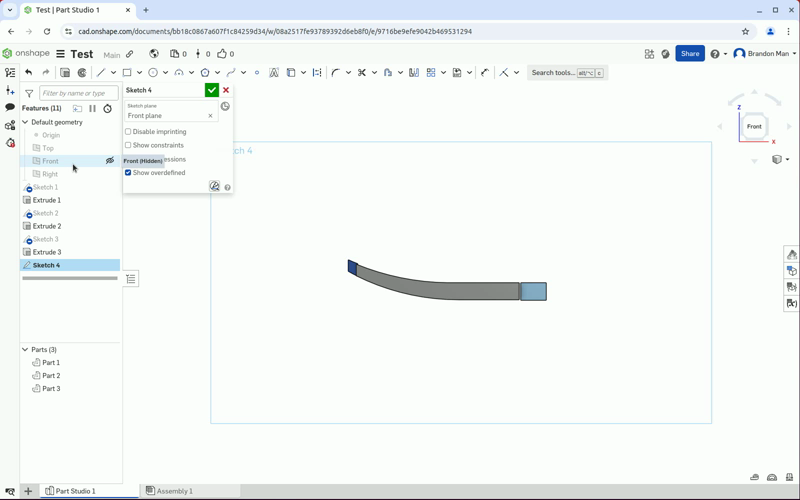
mouse_move(73, 352)
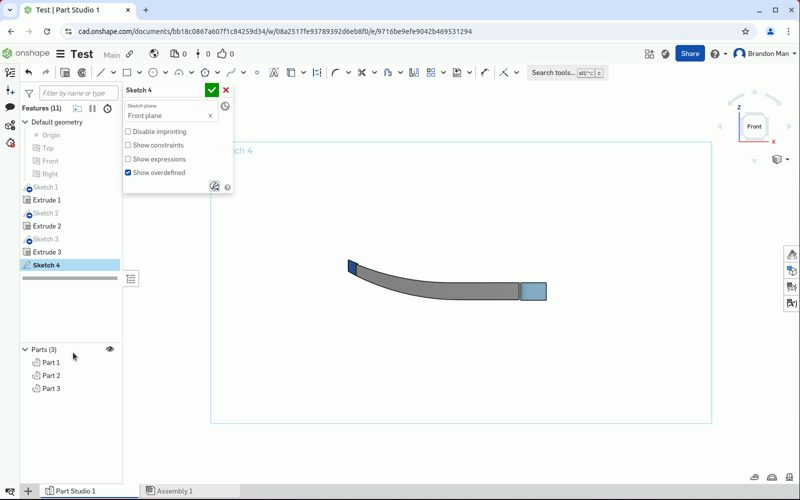
key(y)
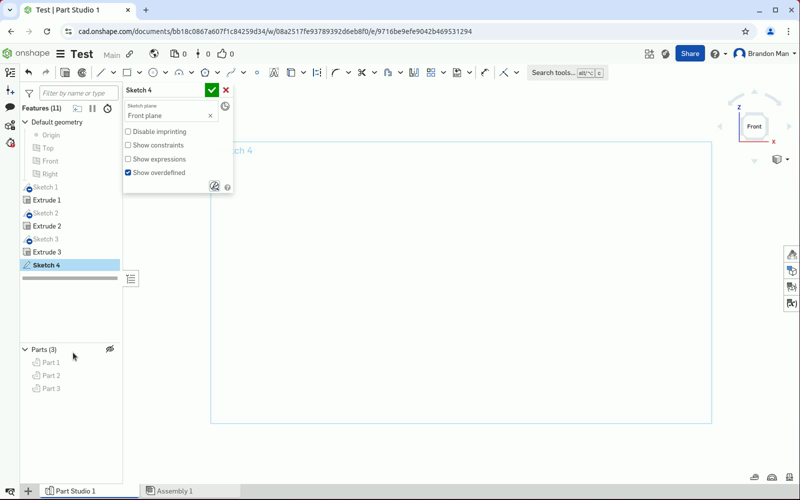
key(a)
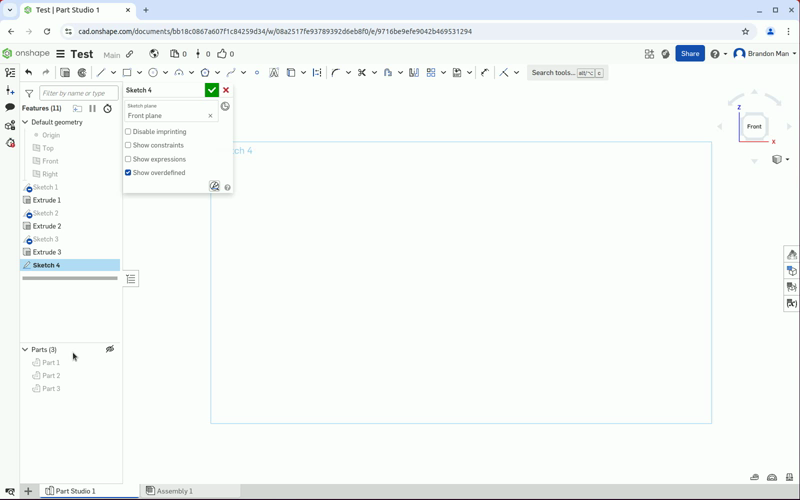
key_down(shift)
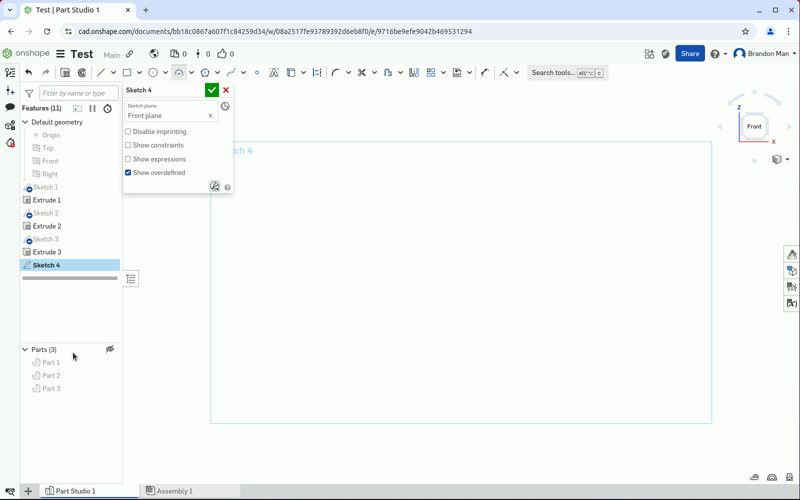
mouse_move(348, 271)
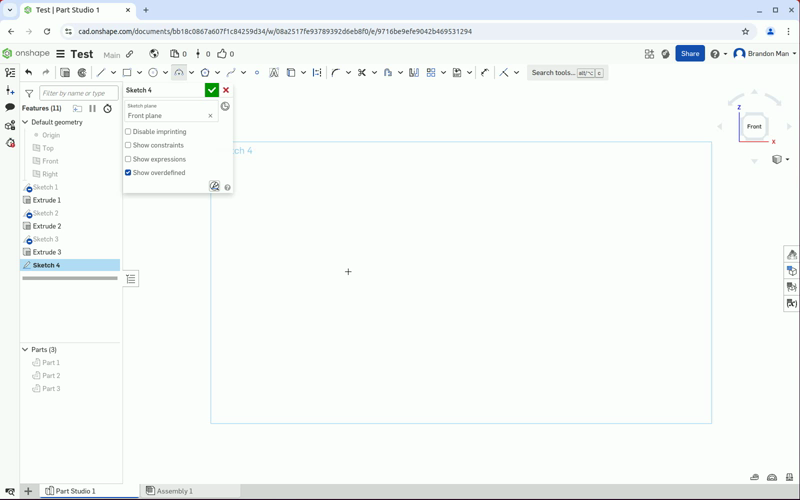
click(348, 271)
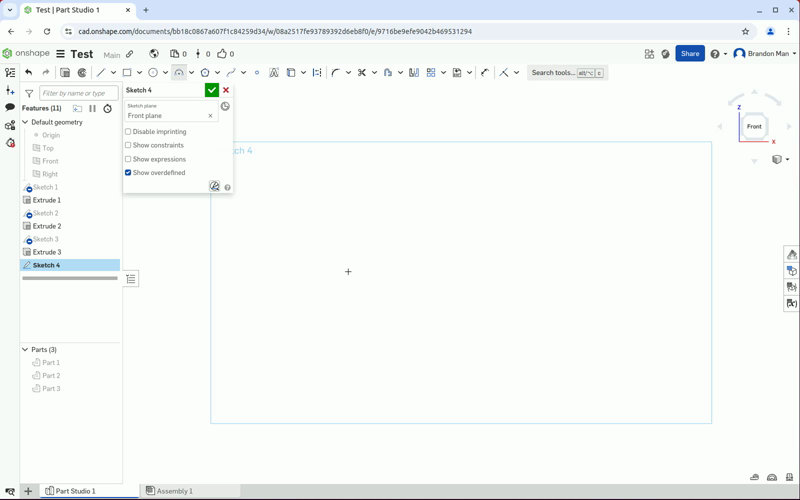
key_up(shift)
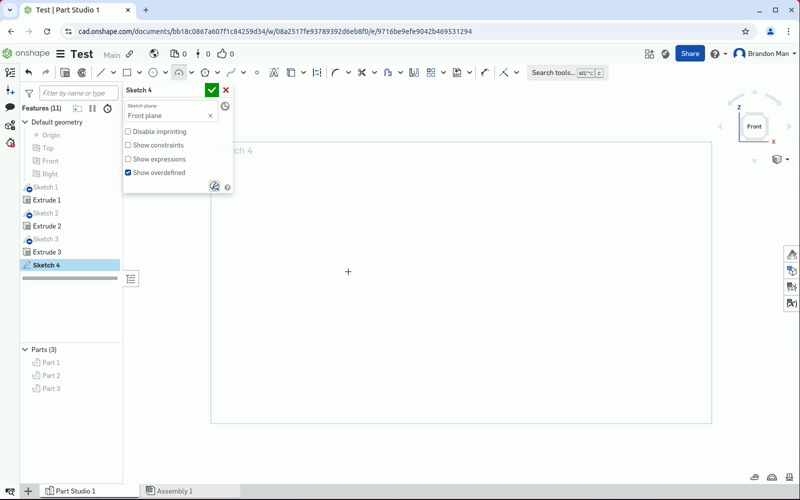
key_down(shift)
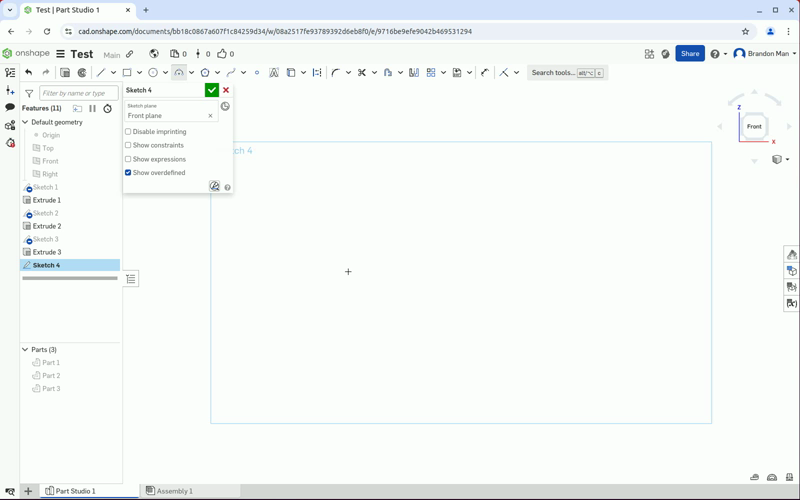
mouse_move(357, 276)
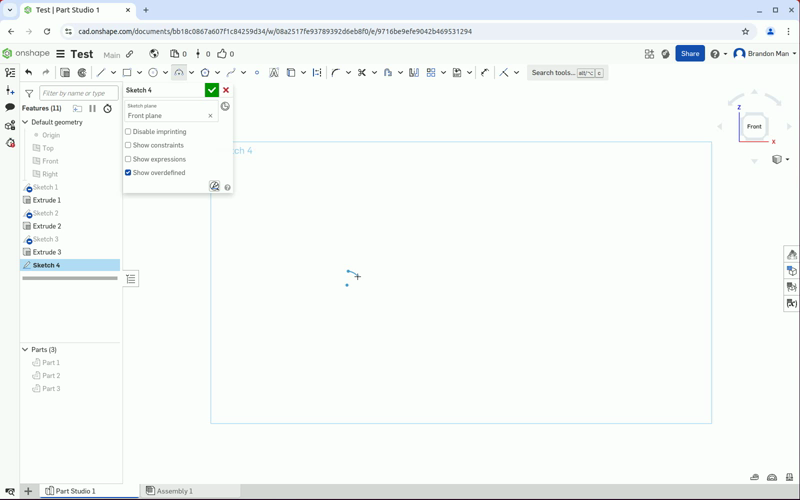
click(357, 276)
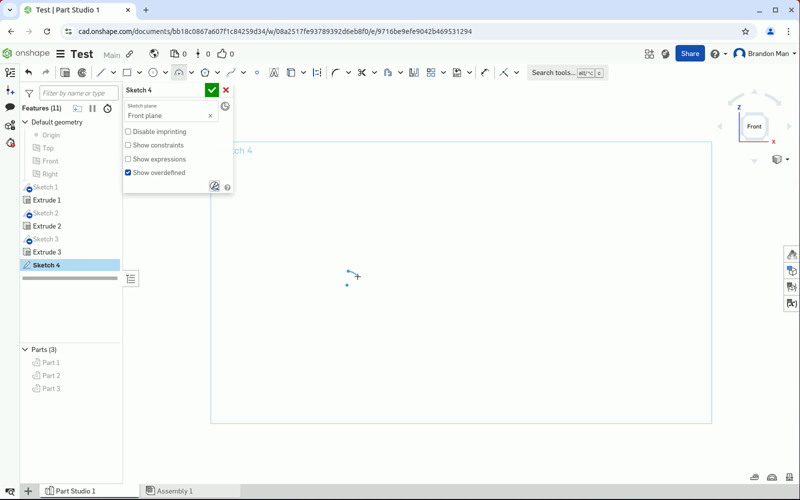
mouse_move(352, 273)
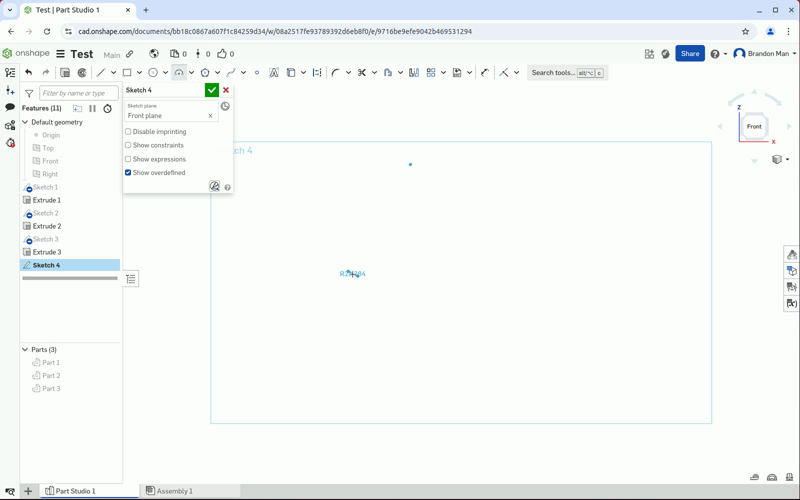
click(352, 273)
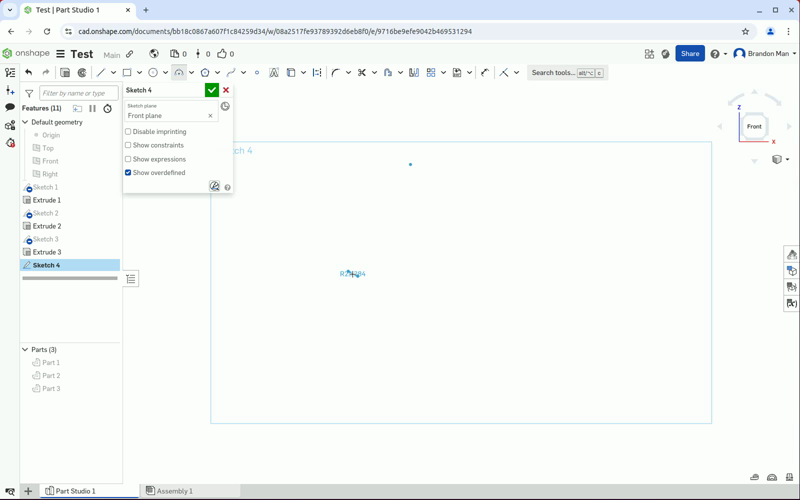
key_up(shift)
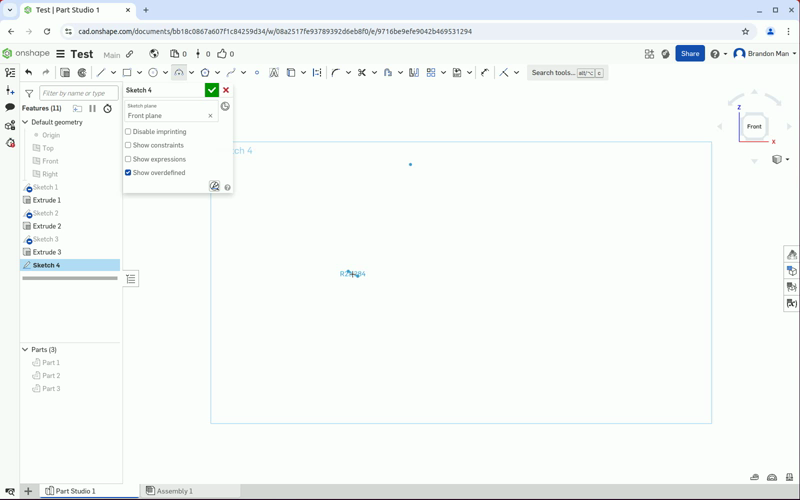
key(esc)
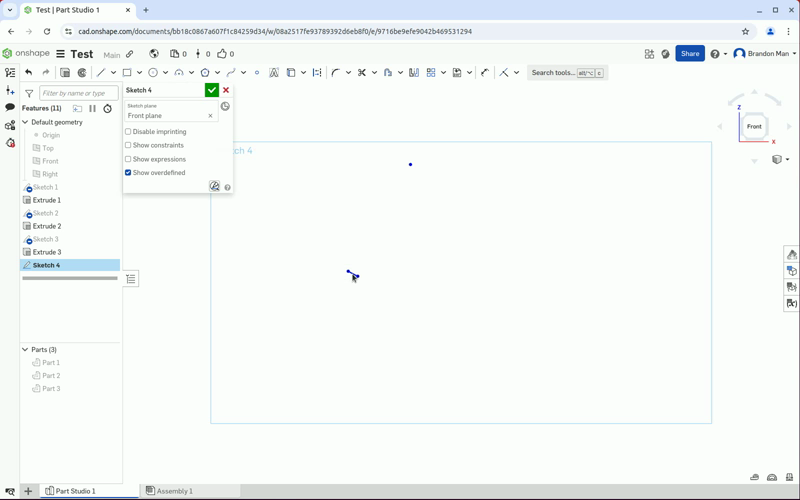
key(l)
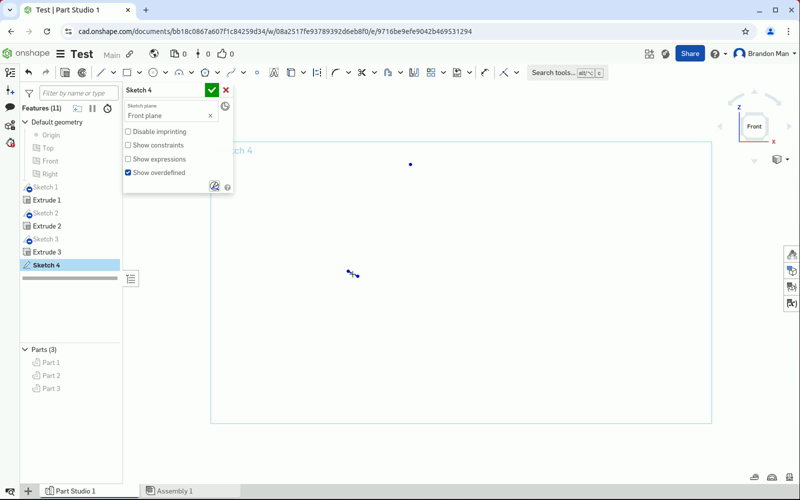
mouse_move(357, 276)
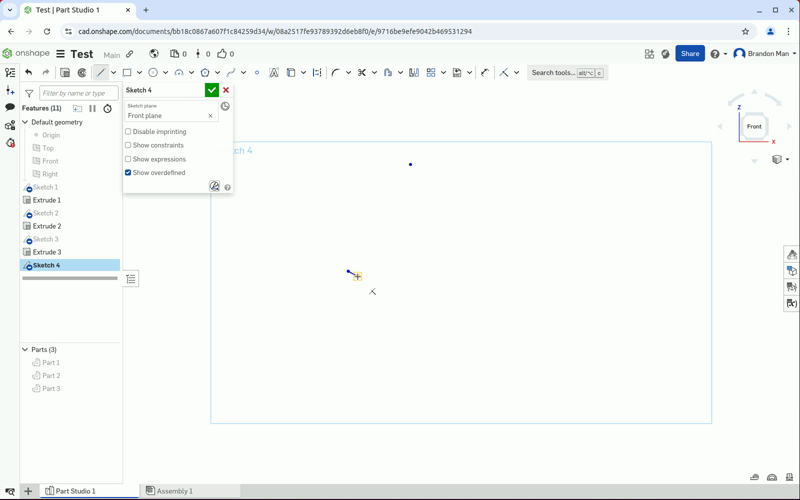
click(357, 276)
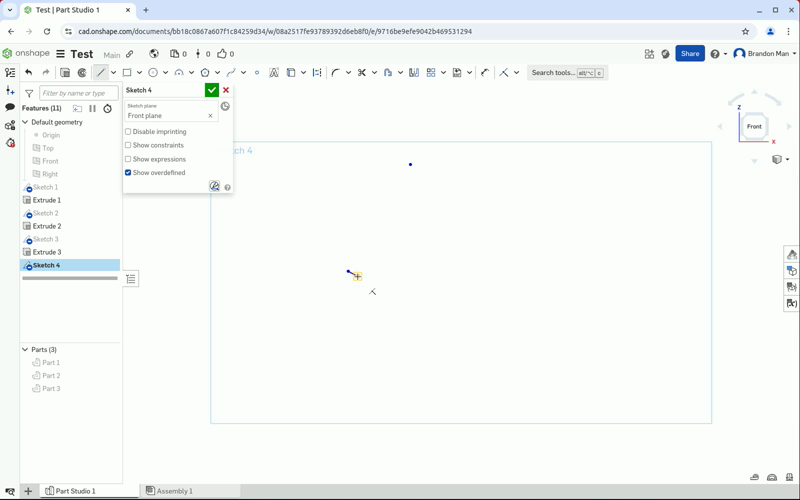
key_down(shift)
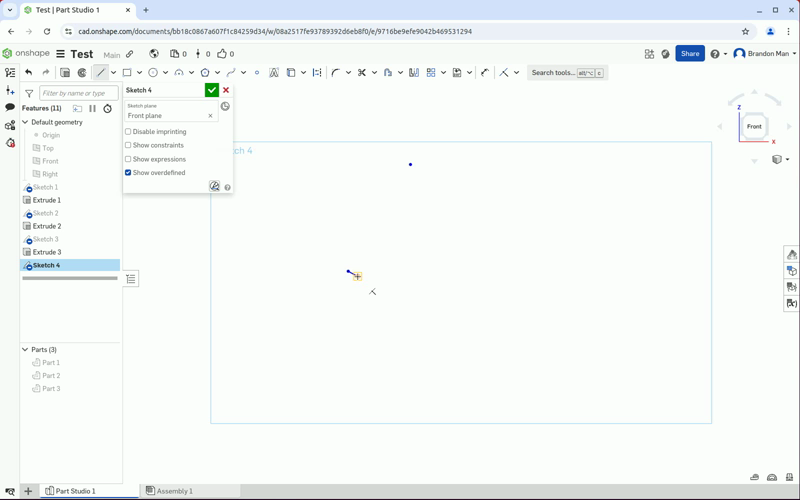
mouse_move(387, 276)
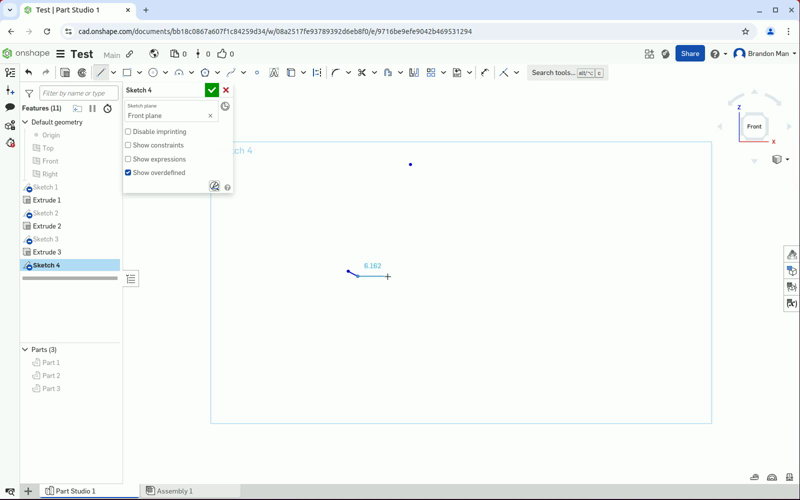
mouse_move(357, 263)
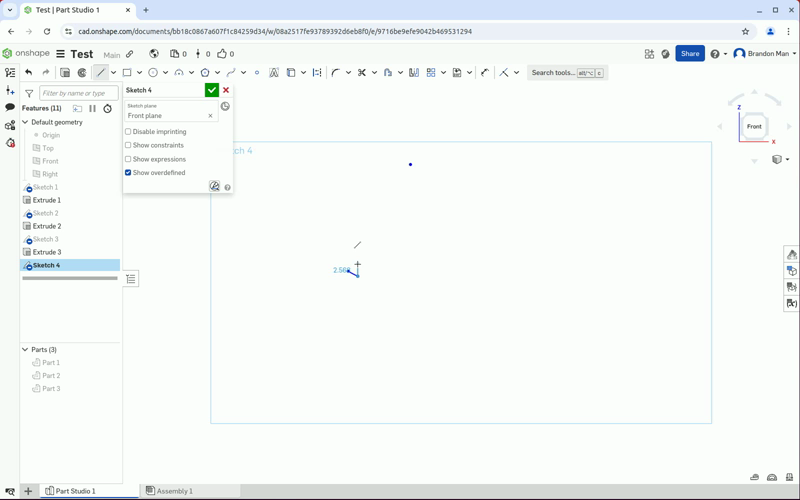
click(357, 263)
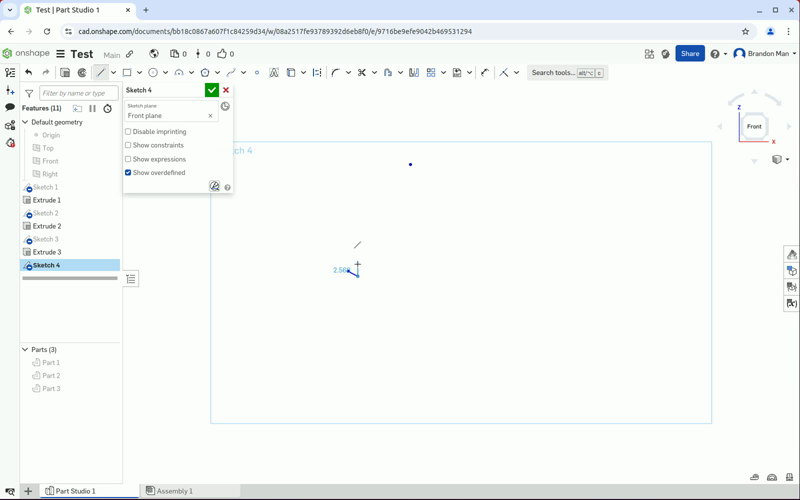
key_up(shift)
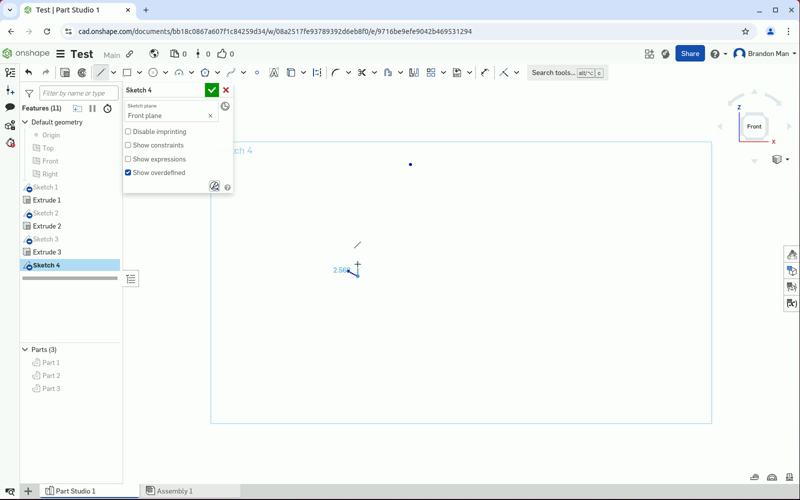
key(esc)
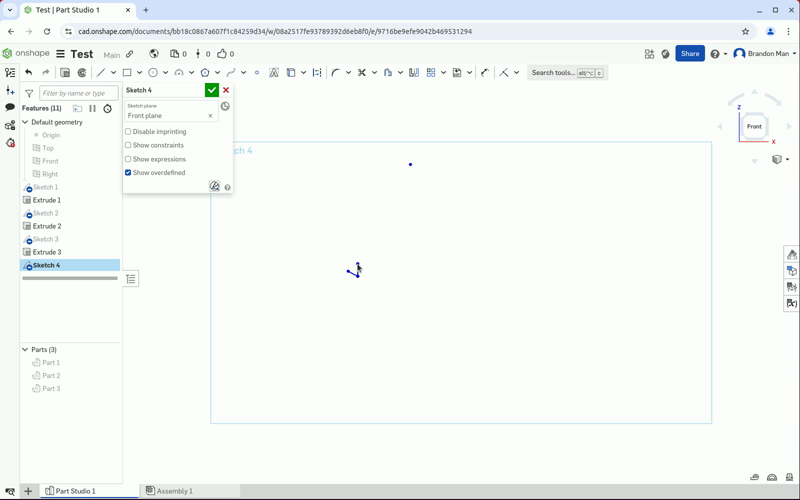
key(a)
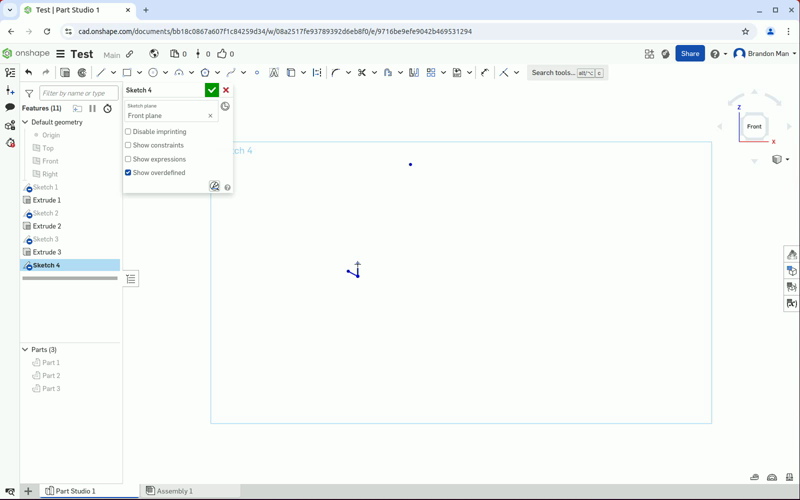
mouse_move(357, 263)
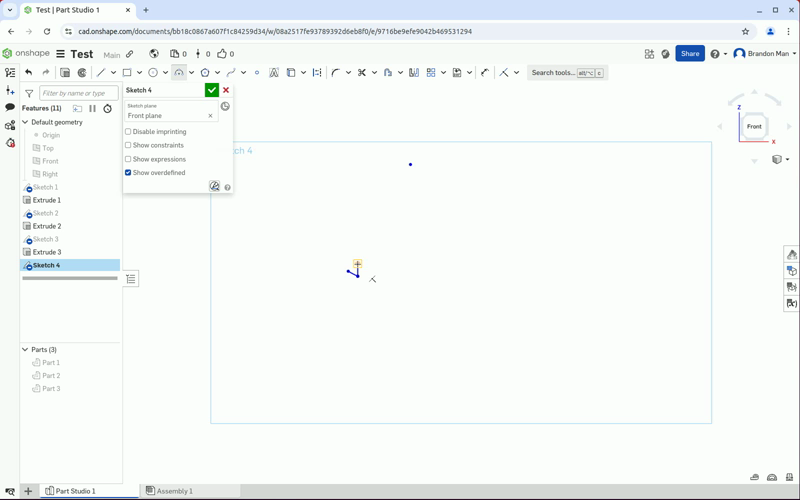
click(357, 263)
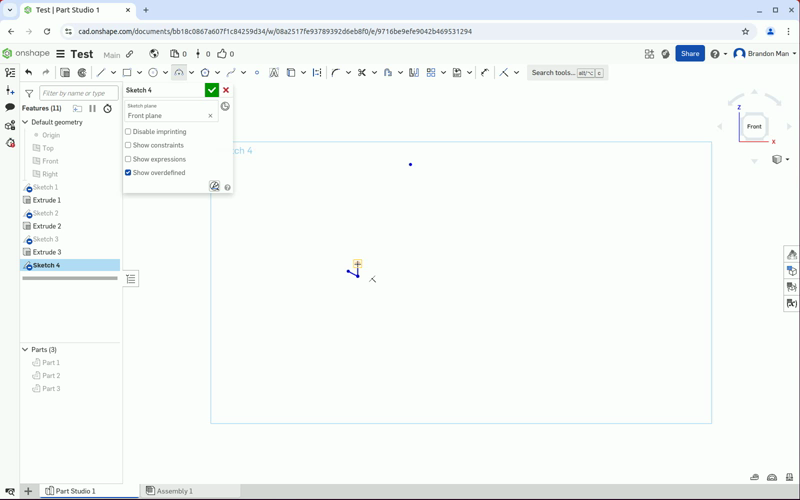
key_down(shift)
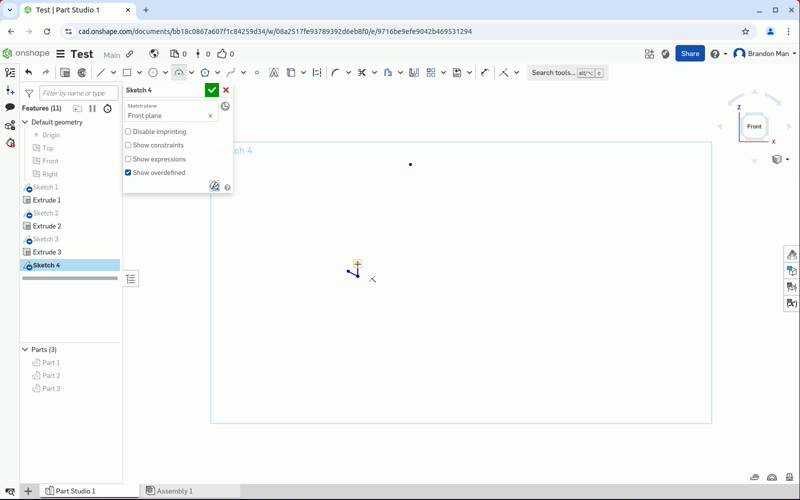
mouse_move(348, 259)
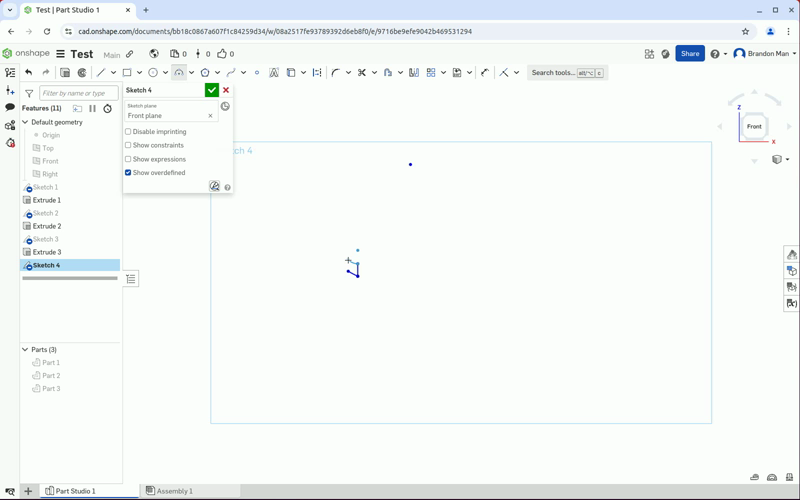
click(348, 259)
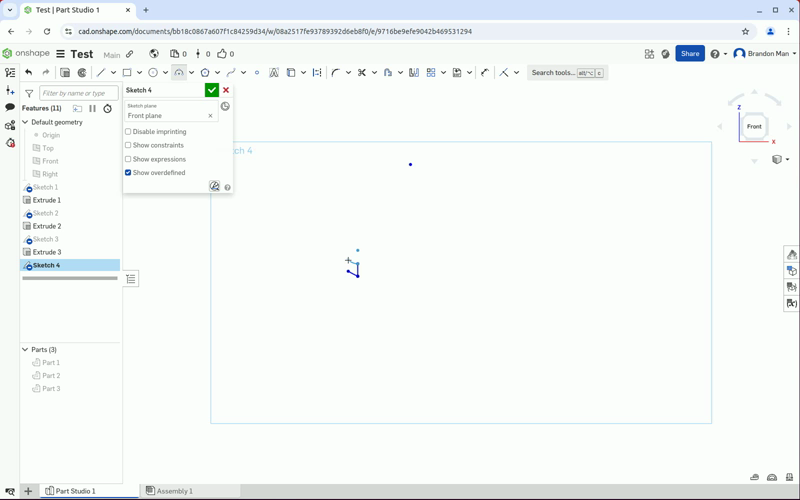
mouse_move(352, 261)
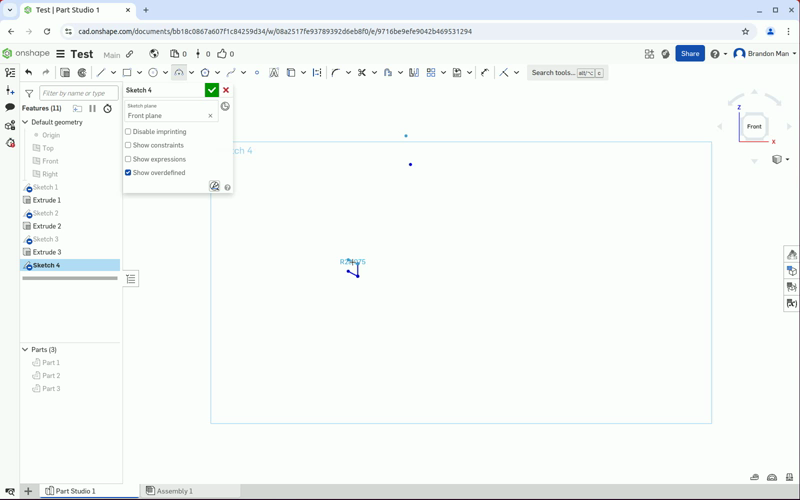
click(352, 261)
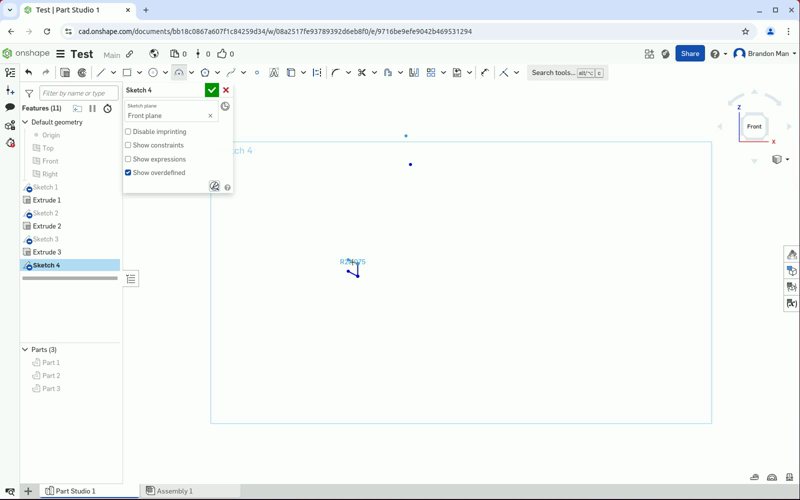
key_up(shift)
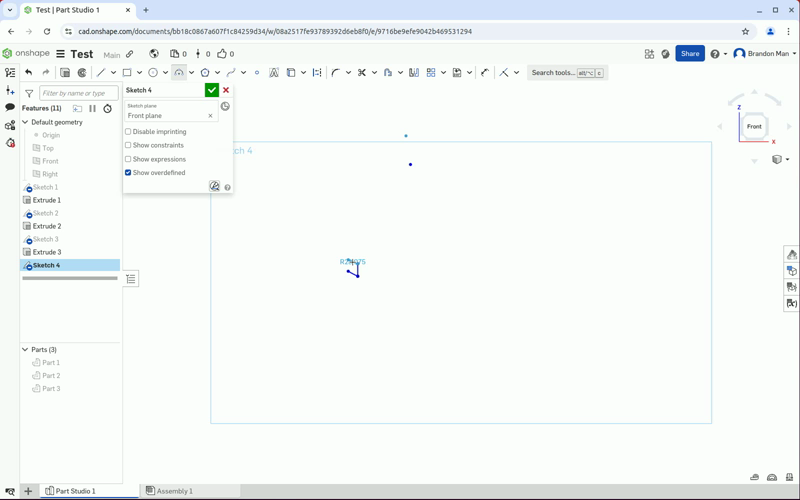
key(esc)
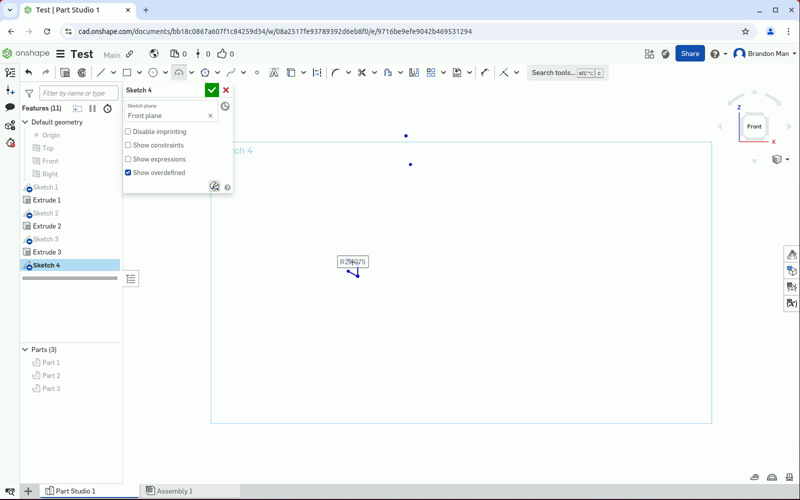
key(l)
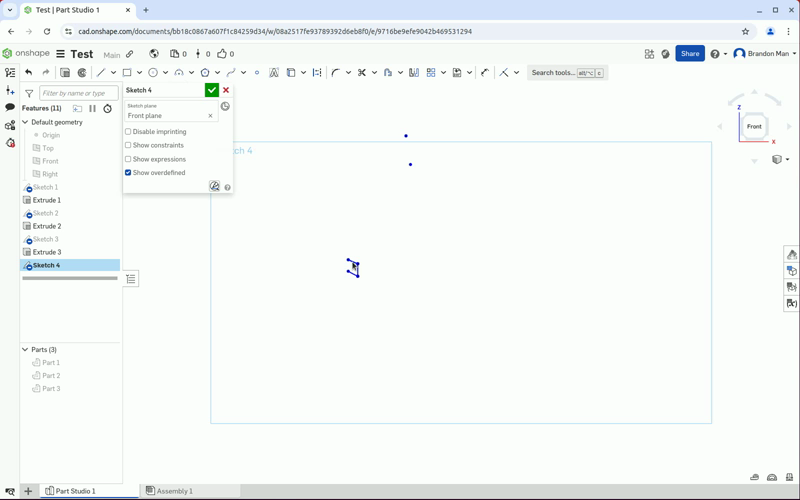
mouse_move(348, 259)
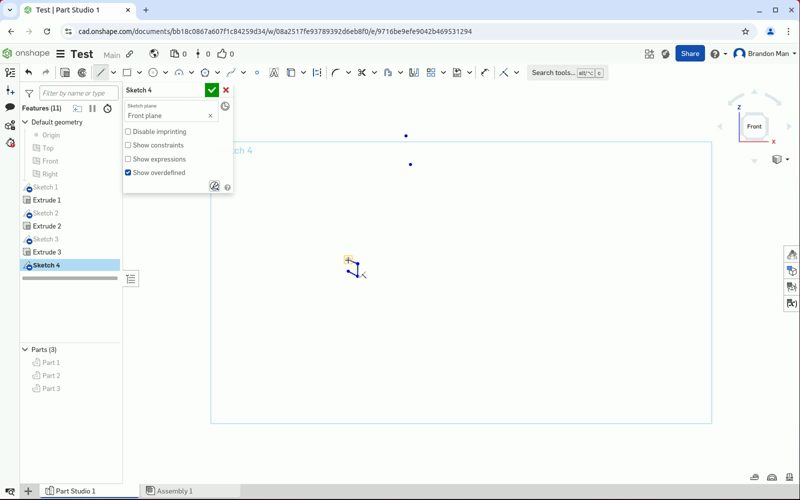
click(348, 259)
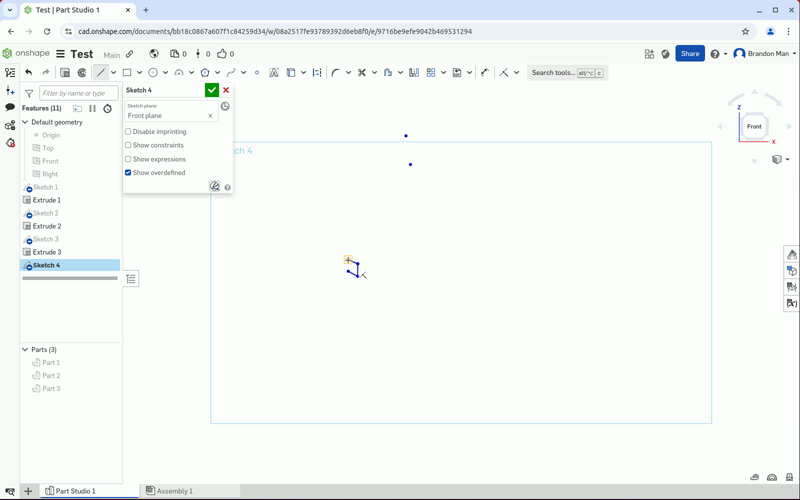
mouse_move(378, 259)
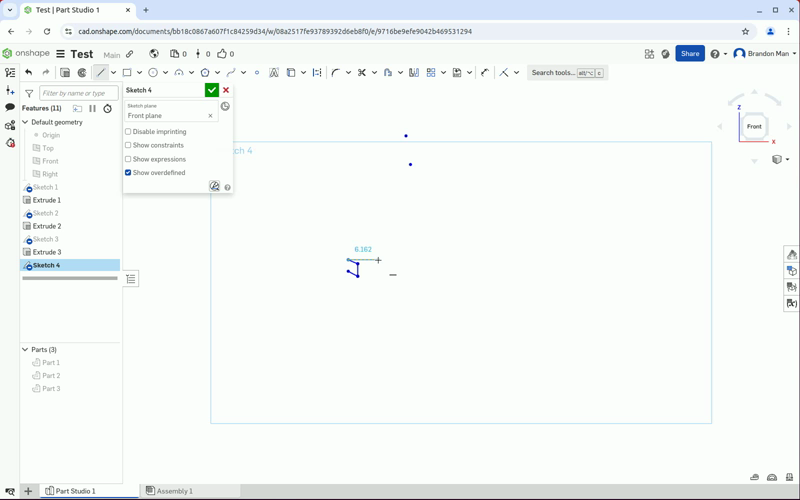
key_down(shift)
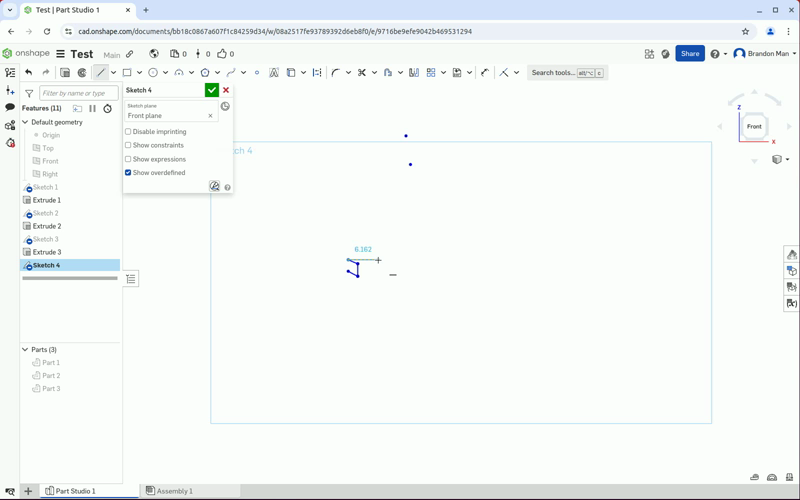
mouse_move(348, 271)
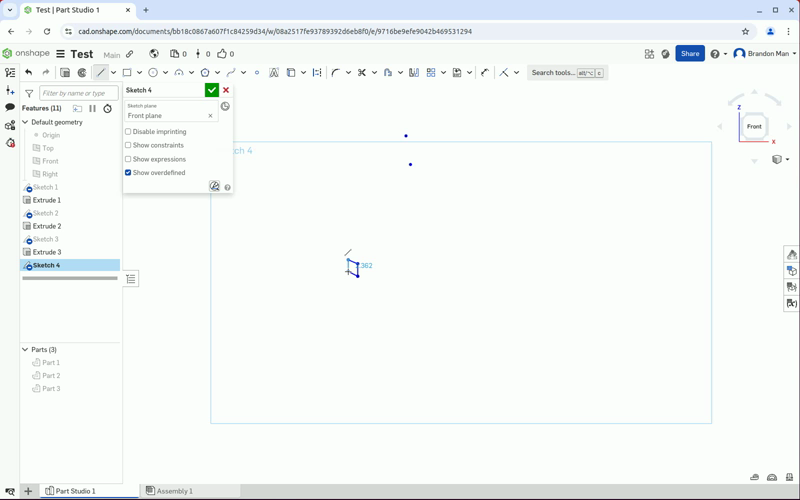
key_up(shift)
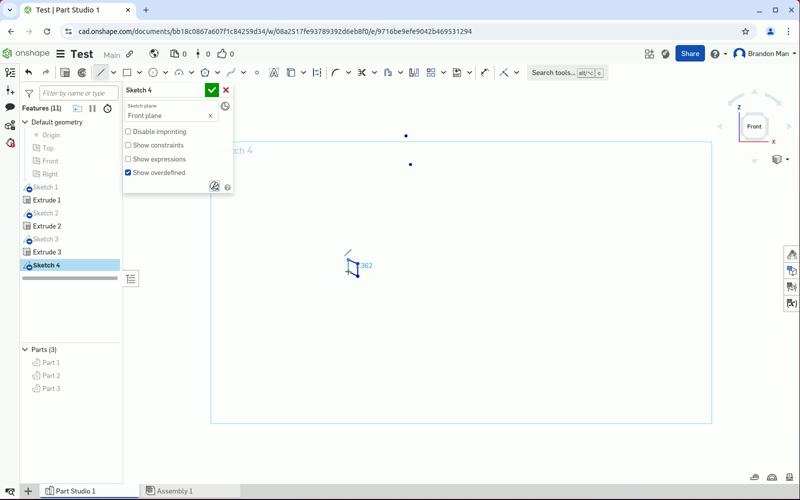
click(348, 271)
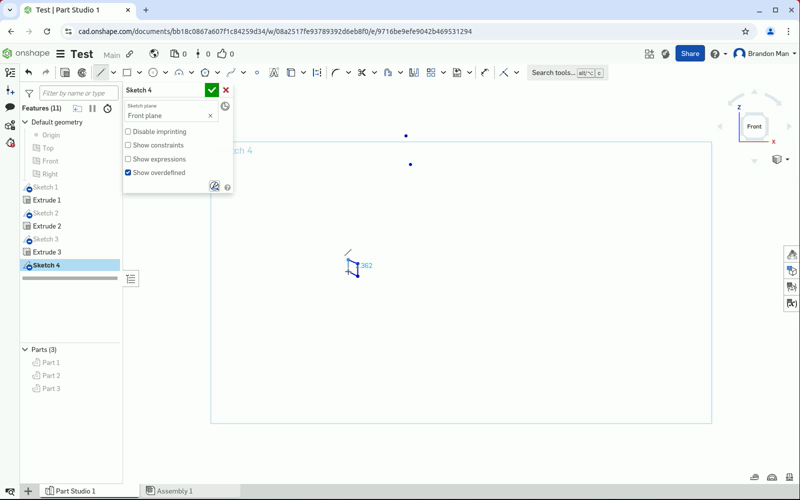
key(esc)
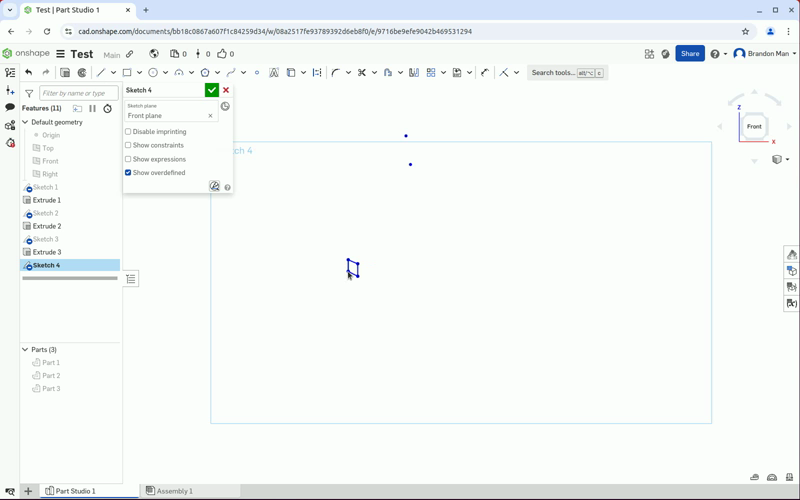
mouse_move(352, 262)
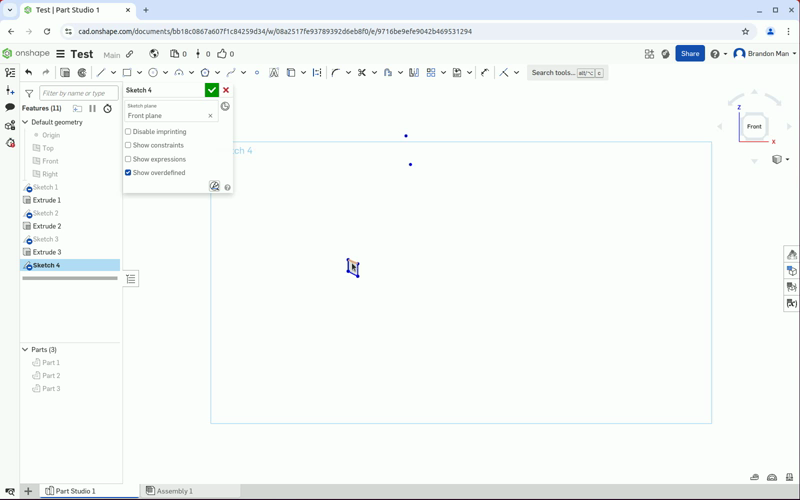
scroll(6)
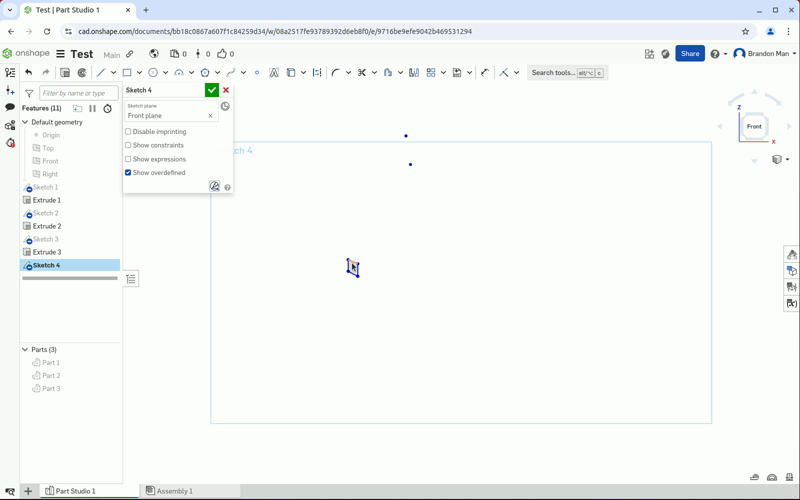
scroll(6)
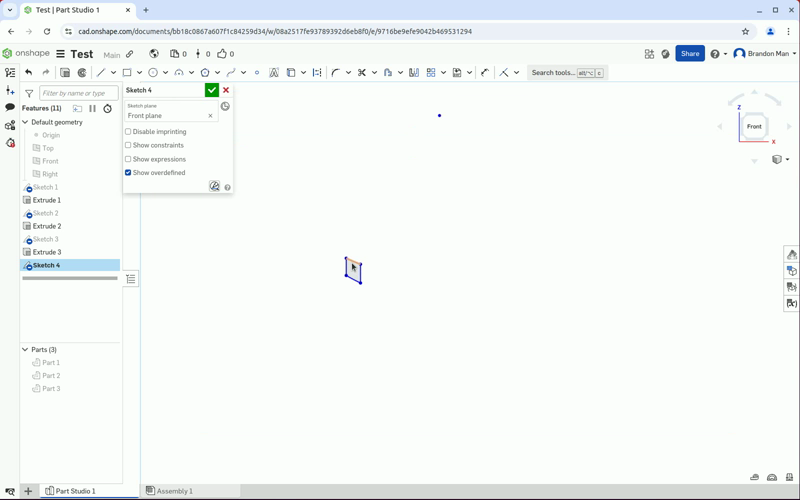
scroll(6)
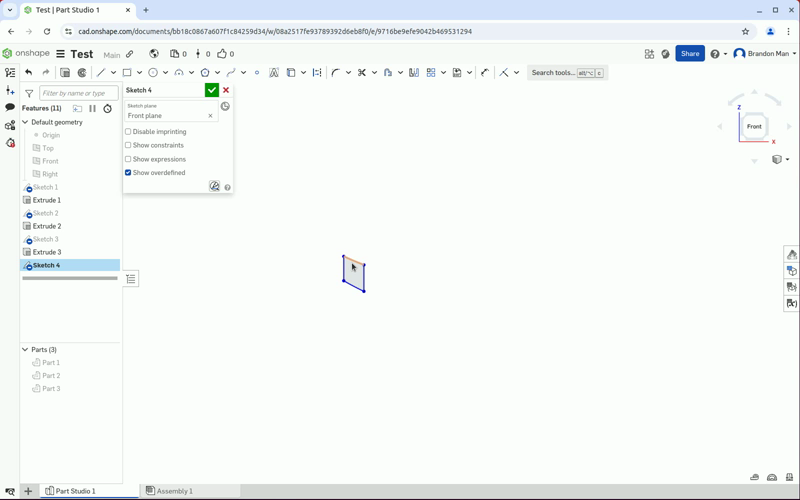
scroll(6)
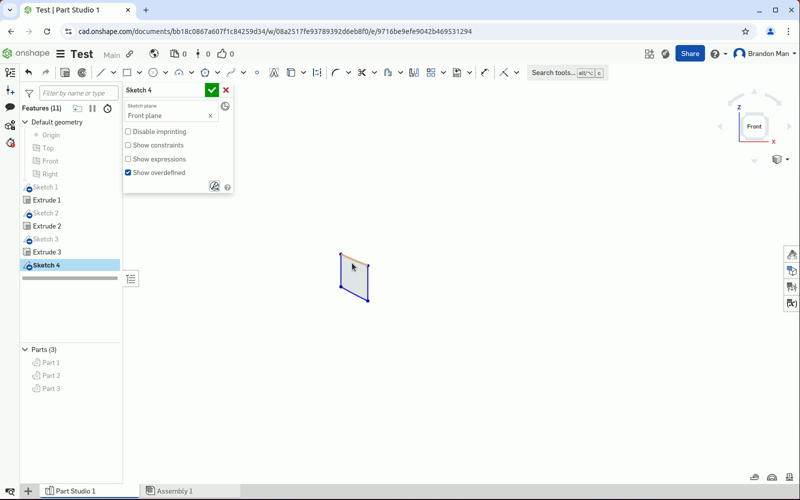
scroll(6)
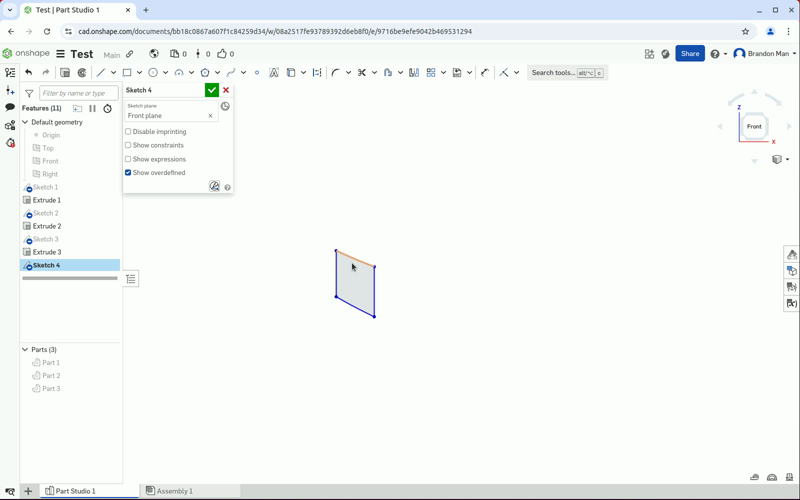
scroll(6)
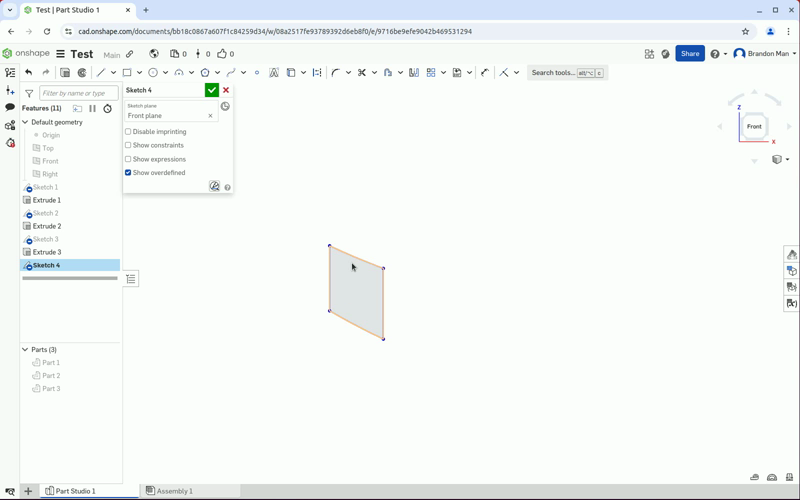
scroll(6)
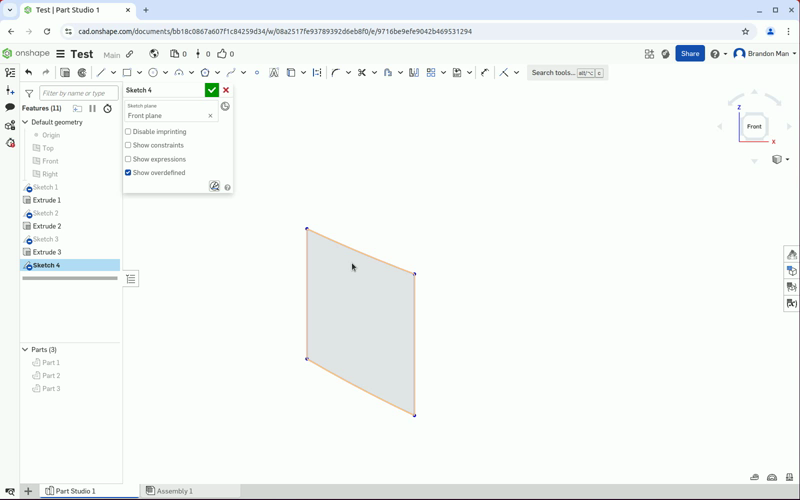
click(352, 262)
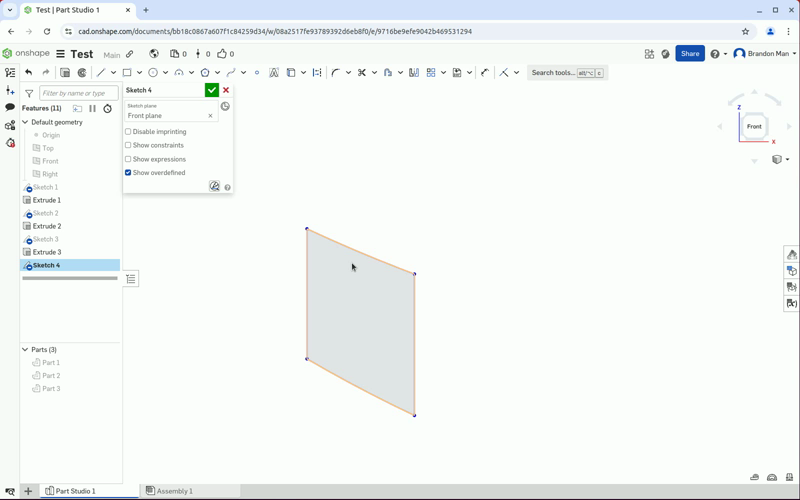
scroll(-6)
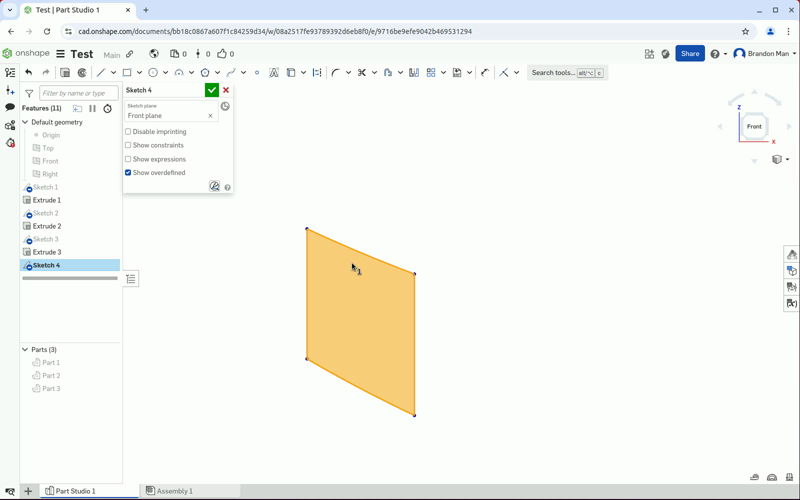
scroll(-6)
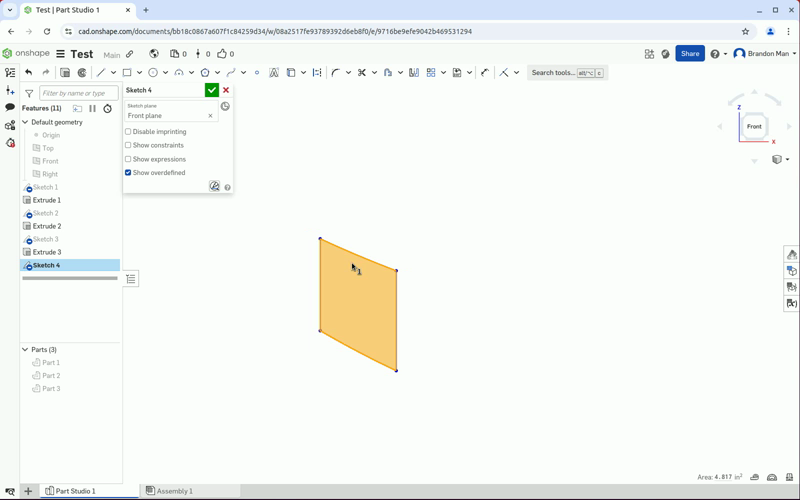
scroll(-6)
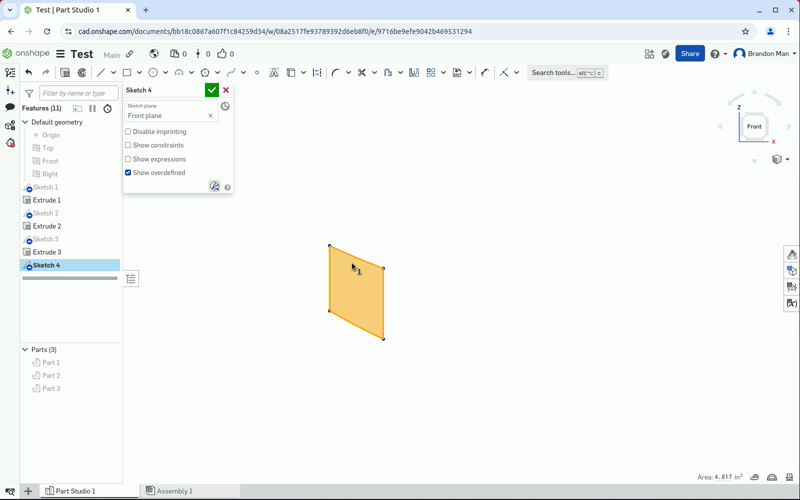
scroll(-6)
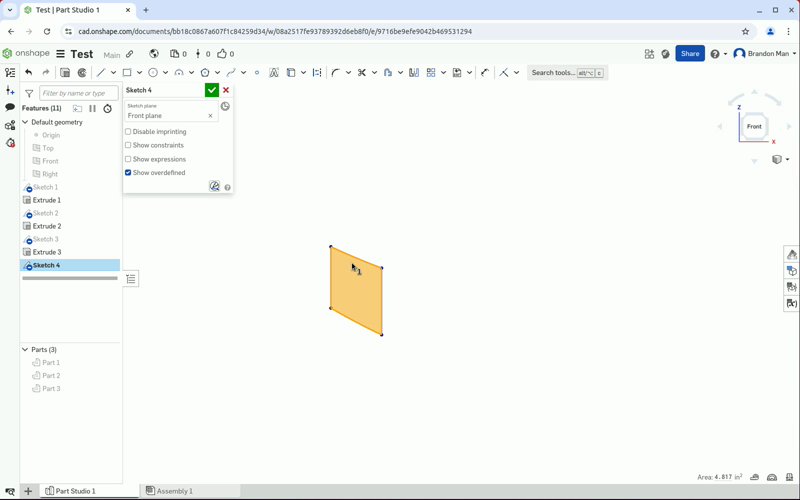
scroll(-6)
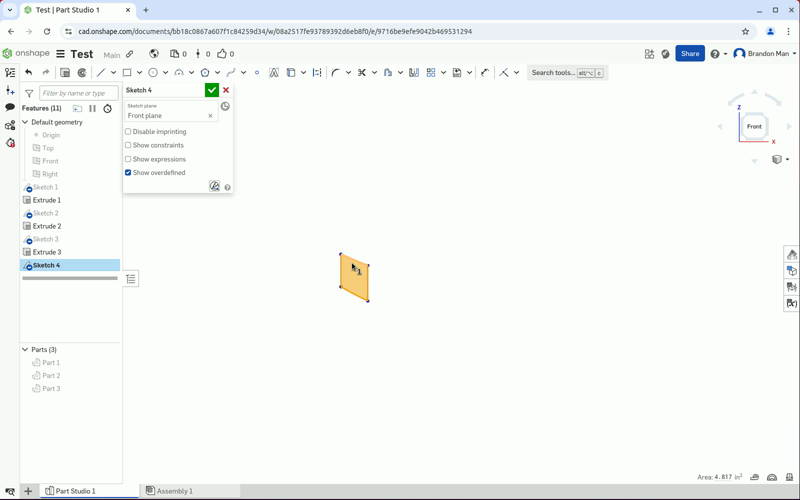
scroll(-6)
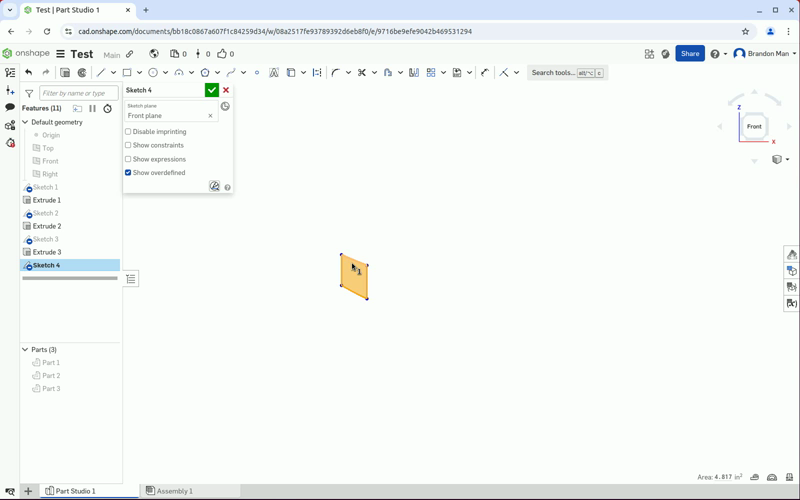
scroll(-6)
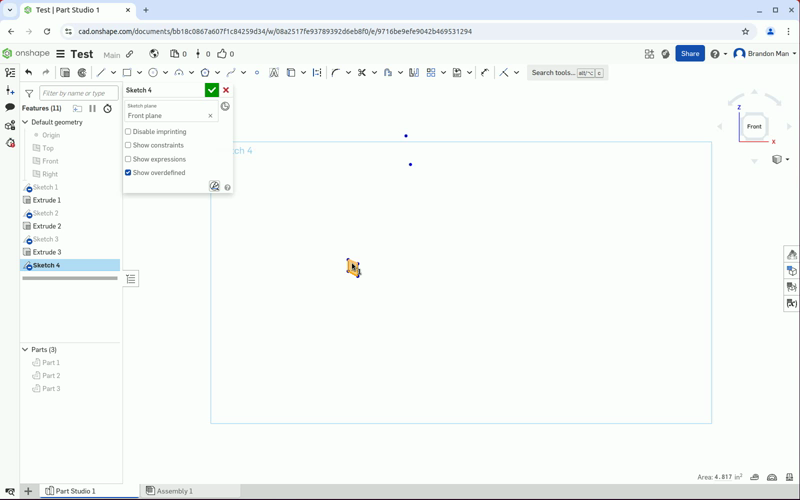
mouse_move(73, 352)
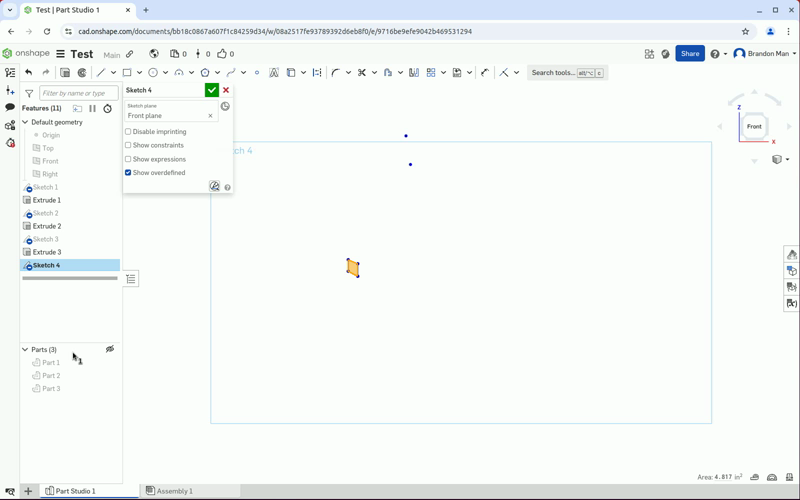
key(shift+y)
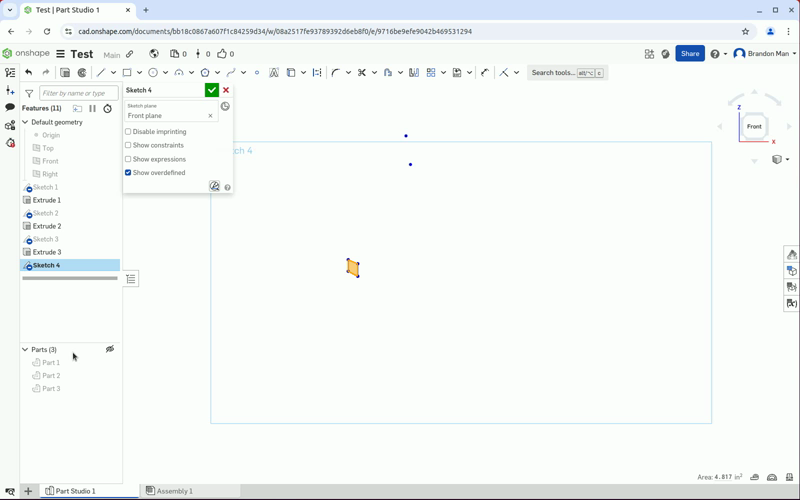
key(shift+e)
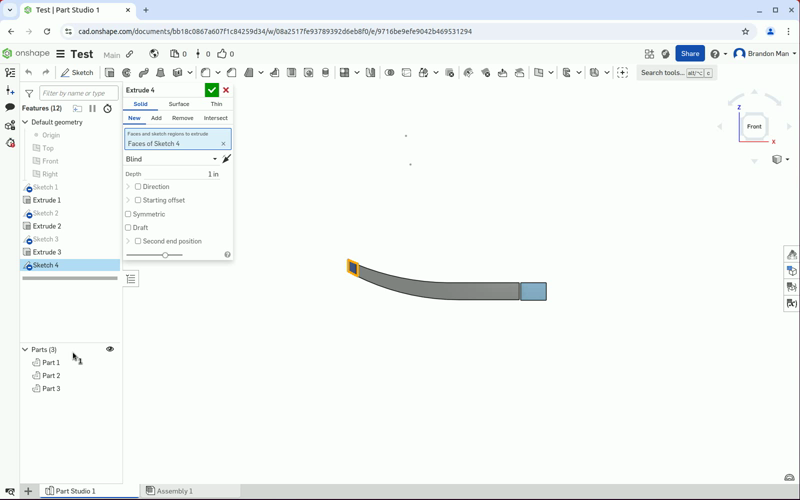
mouse_move(143, 106)
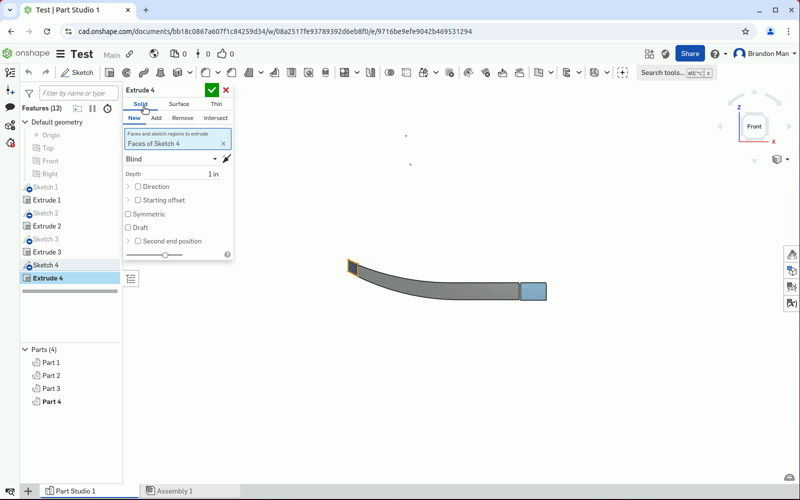
click(143, 106)
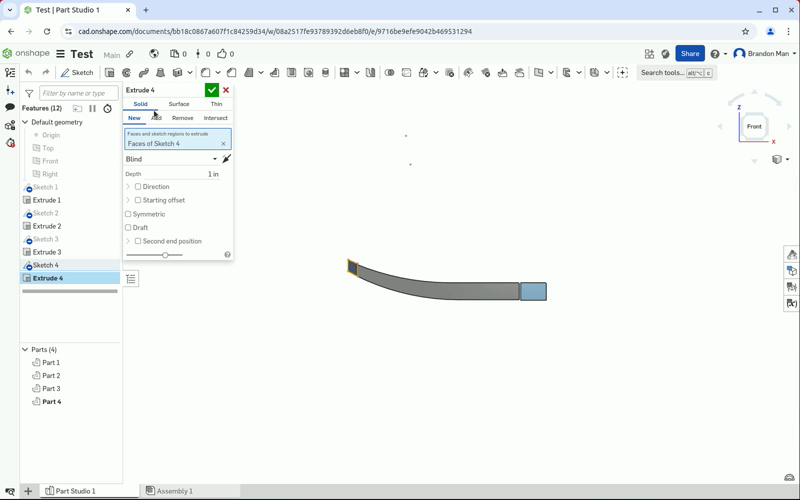
mouse_move(186, 120)
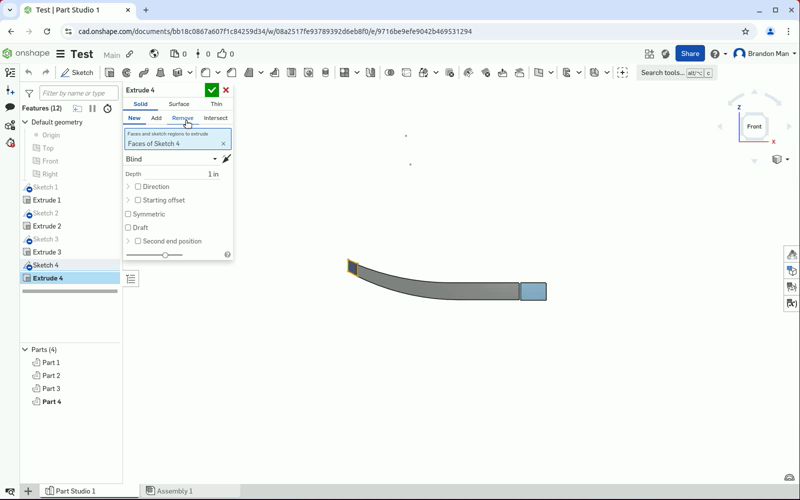
click(186, 120)
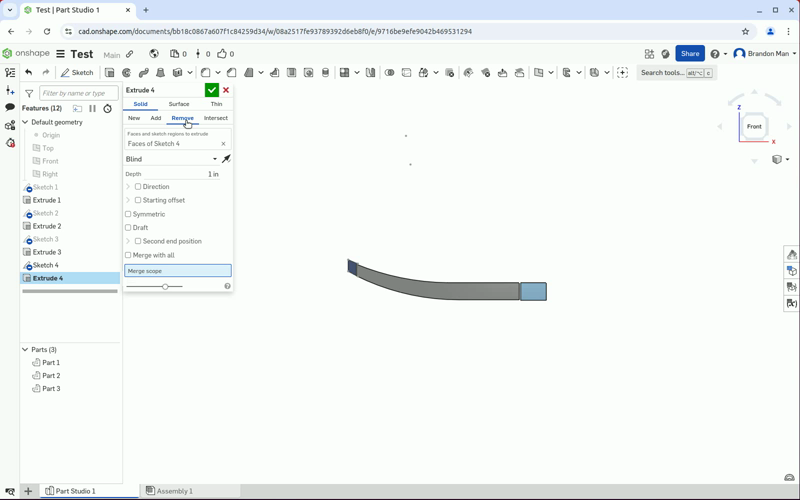
key(tab, 4)
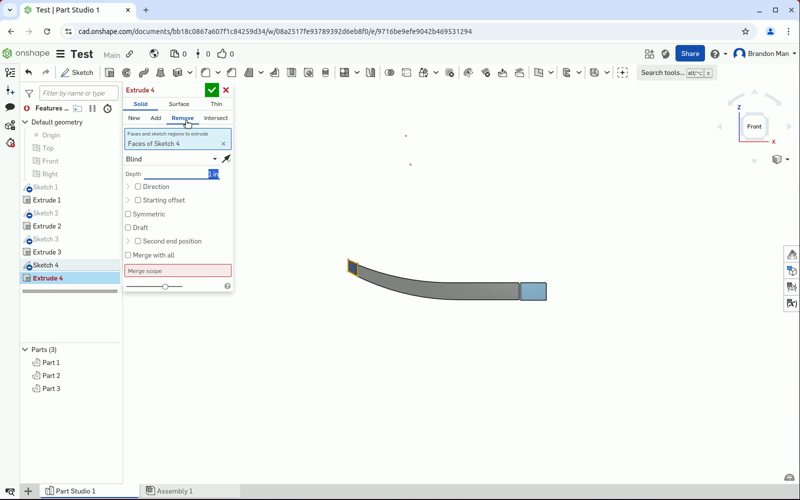
text(0.962)
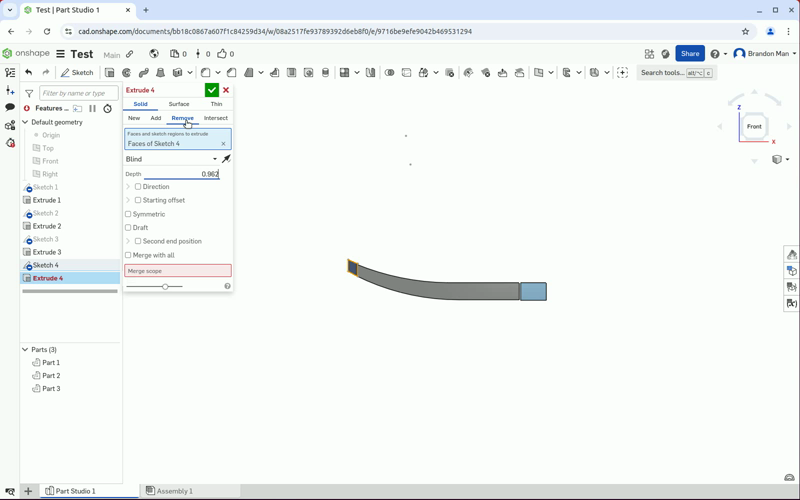
key(tab, 3)
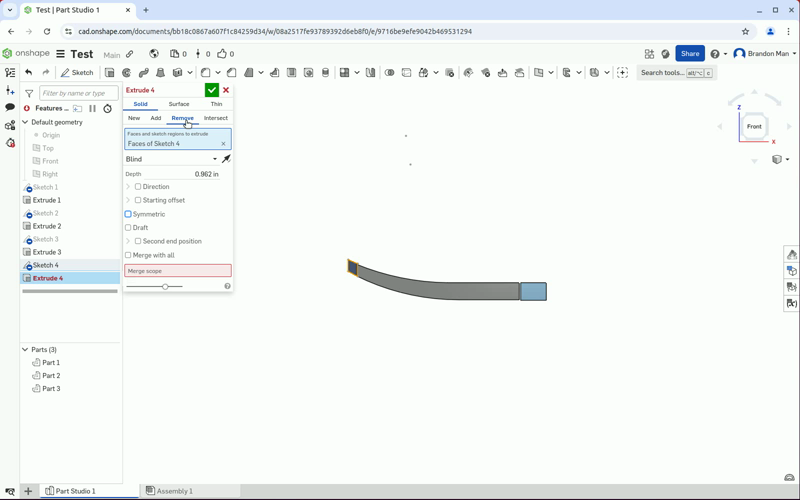
key(space)
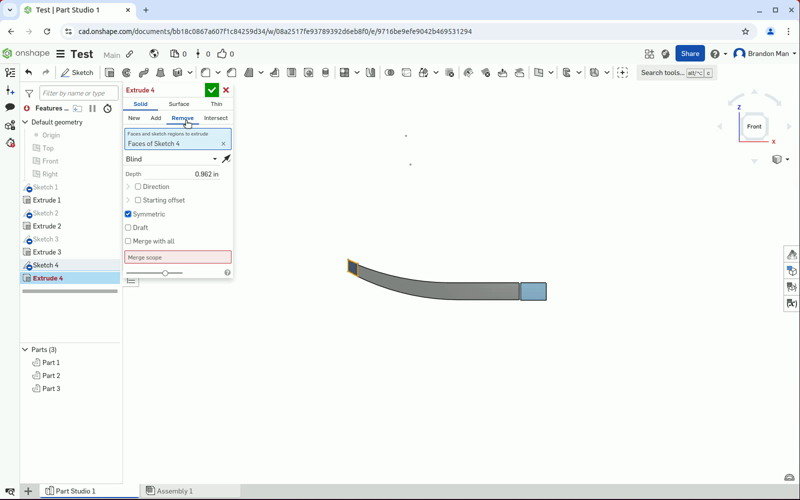
key(tab, 2)
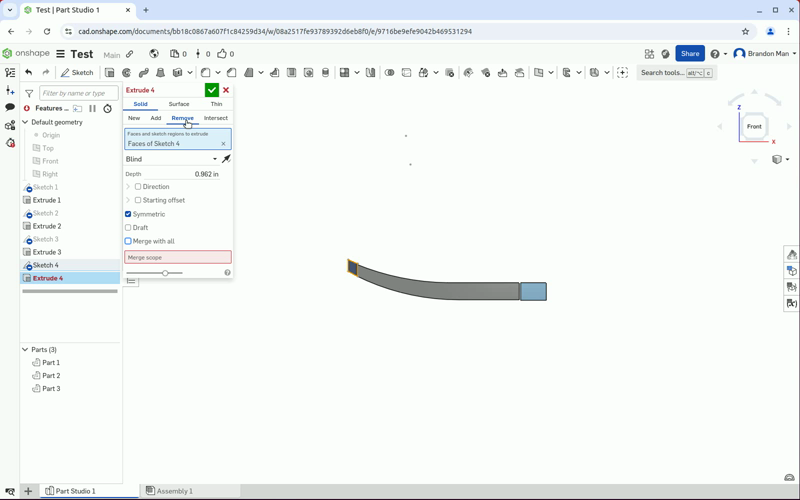
key(space)
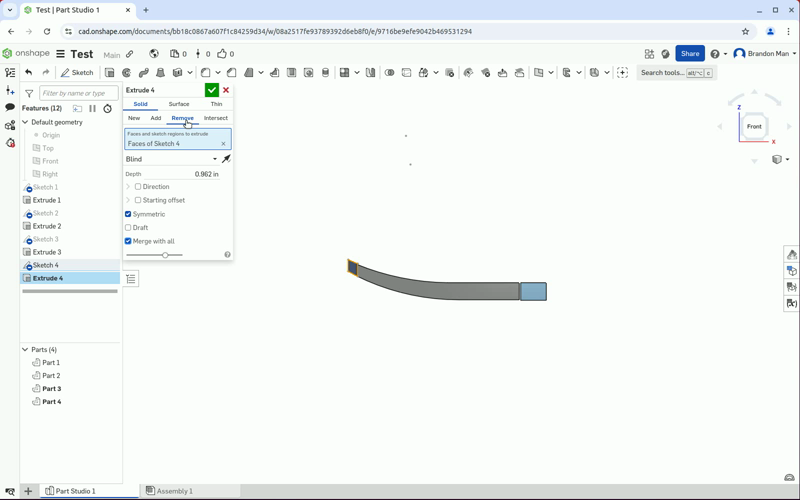
key(enter)
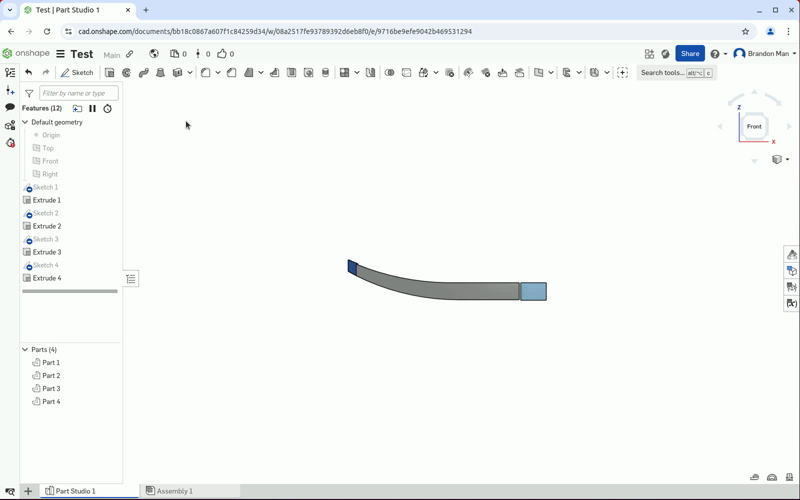
key(shift+h)
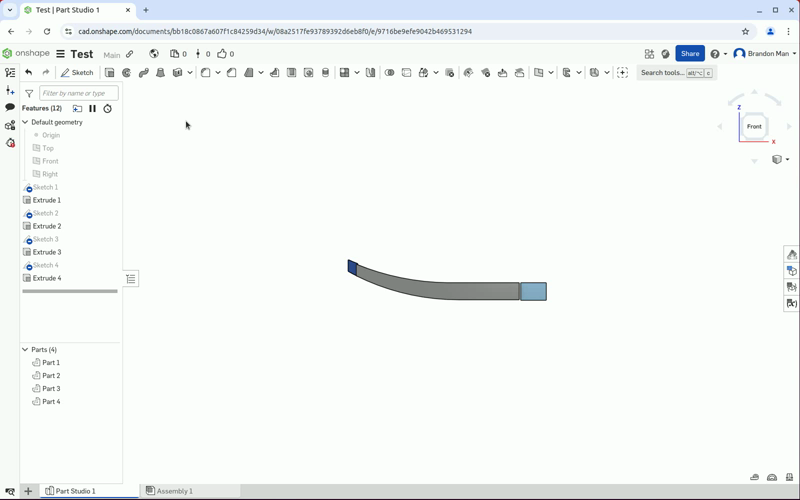
key(shift+h)
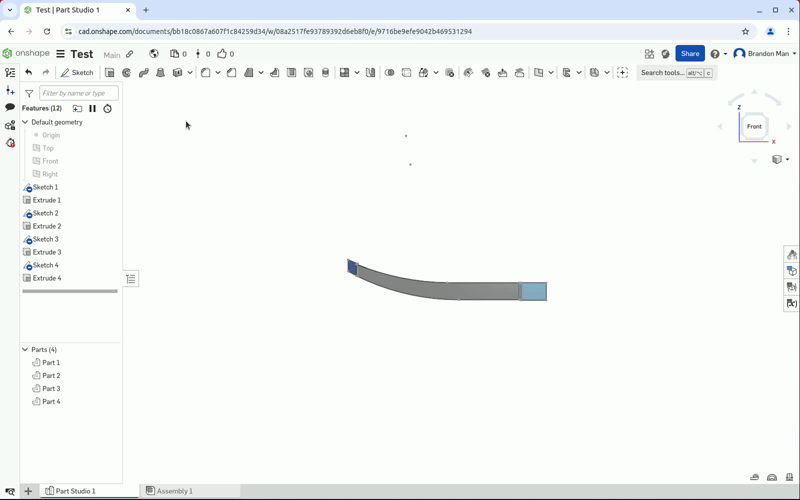
key(shift+7)
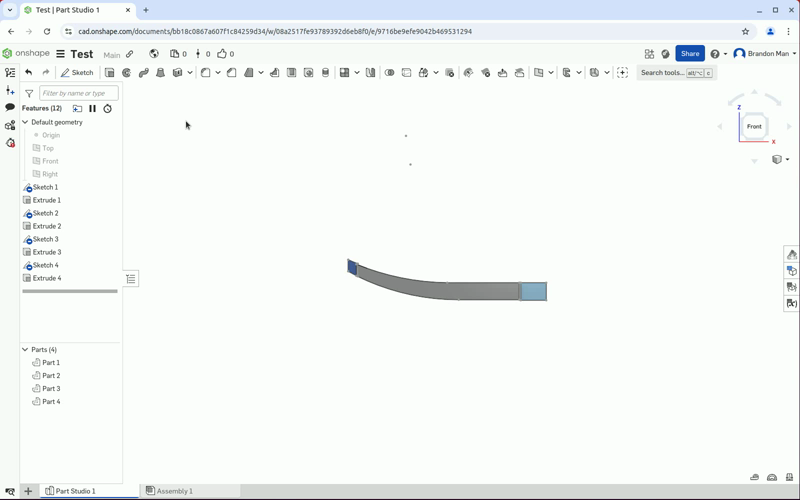
key(left, 2)
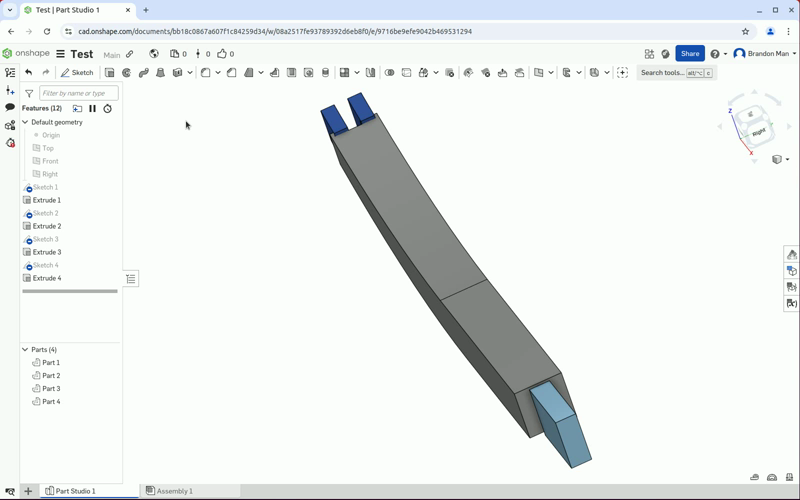
key(down, 2)
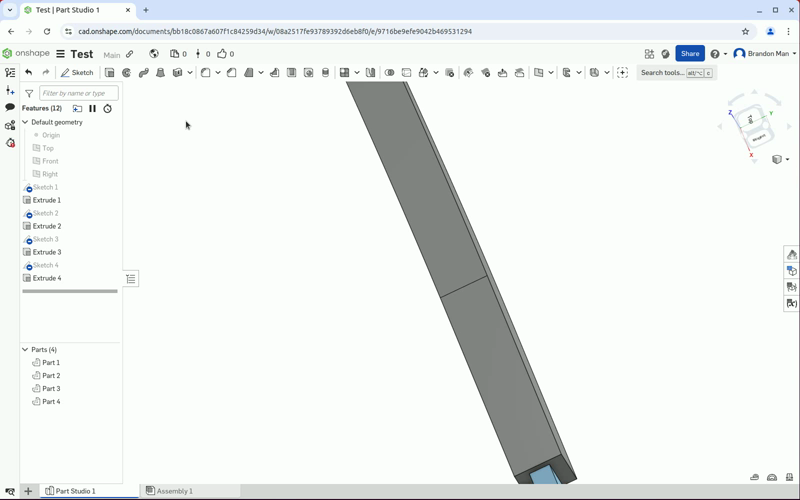
key(up, 2)
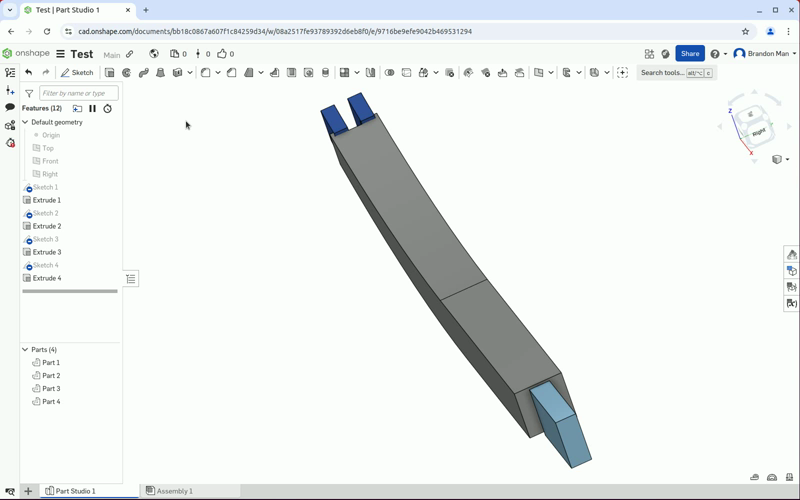
key(right, 2)
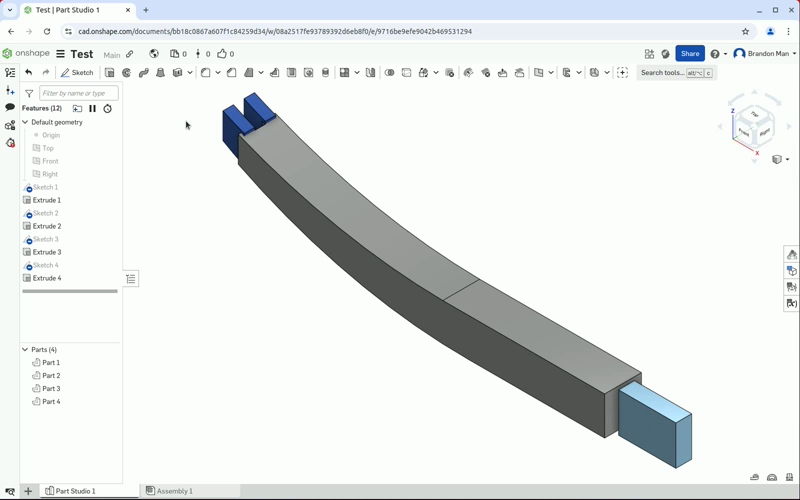
mouse_move(73, 189)
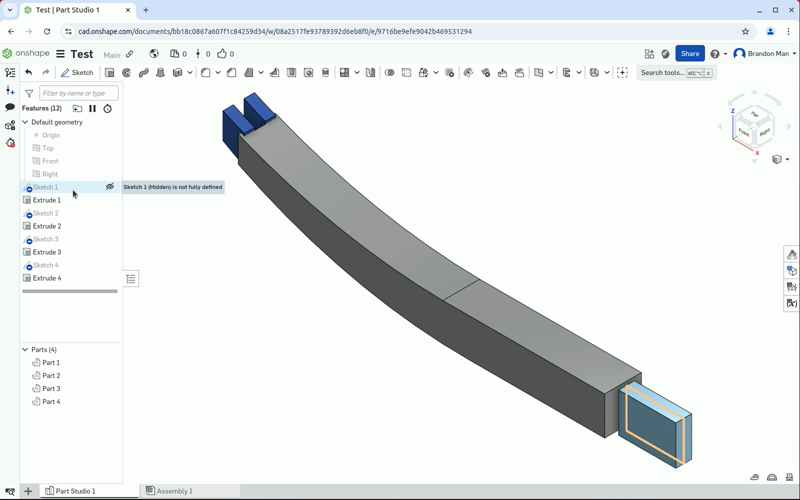
click(73, 189)